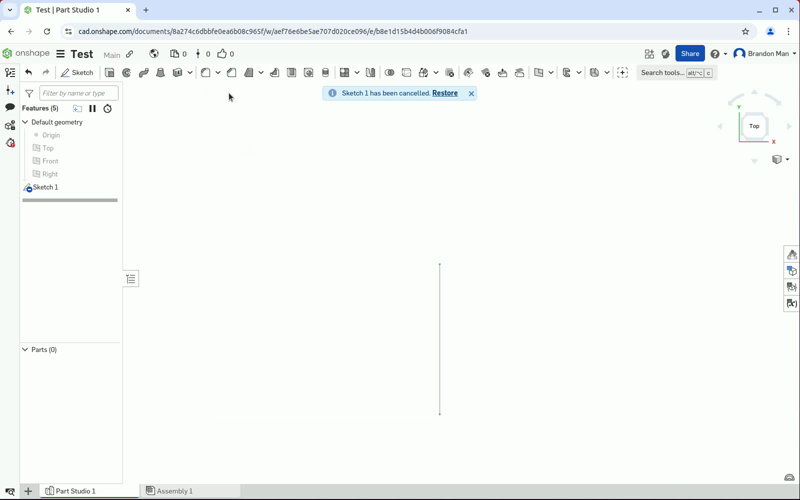
key(shift+h)
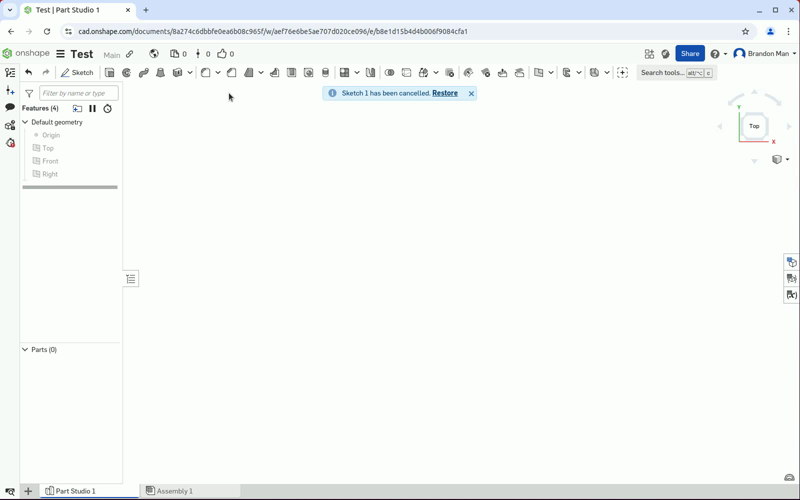
mouse_move(73, 352)
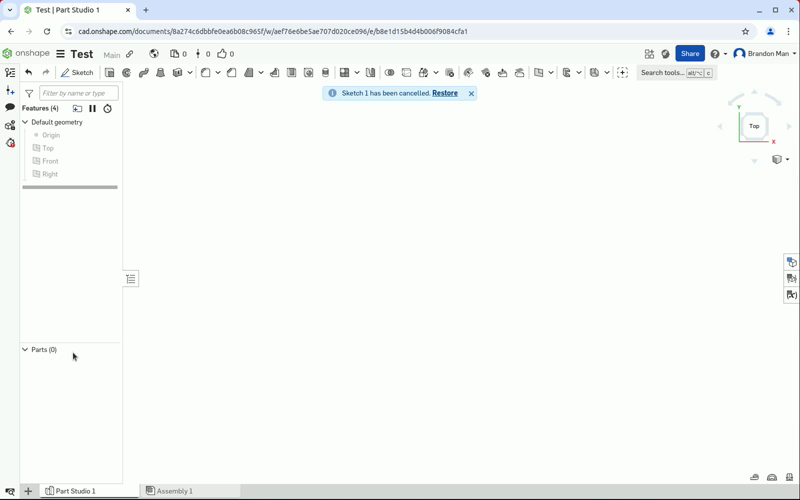
key(y)
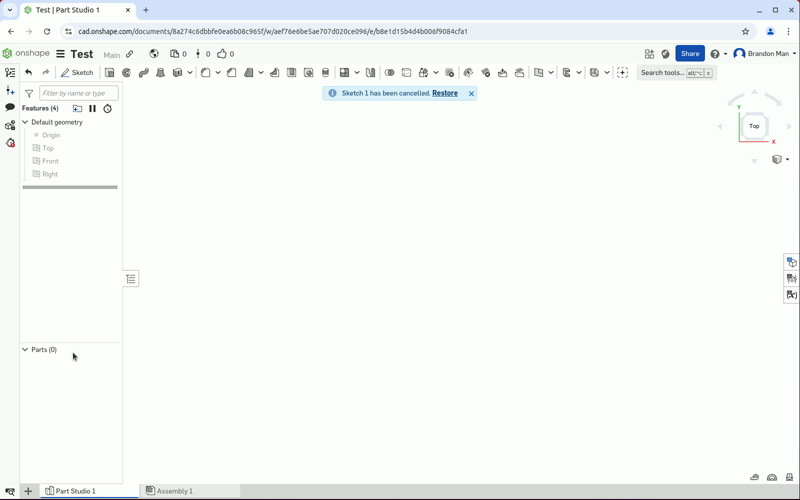
key(shift+p)
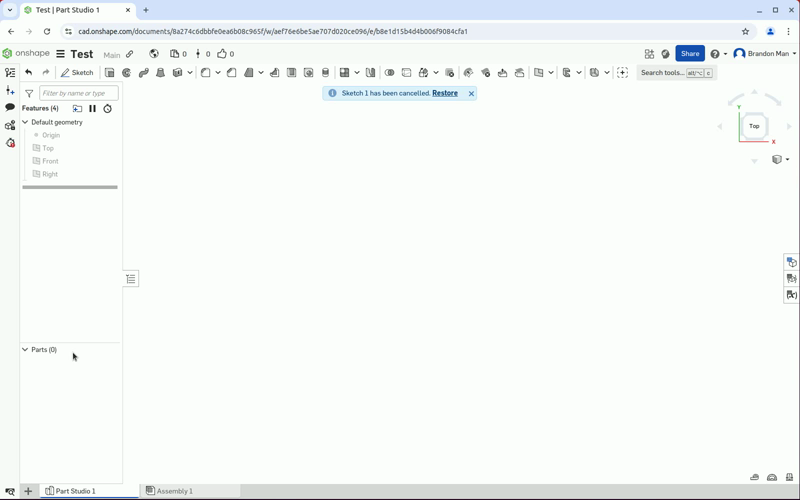
key(space)
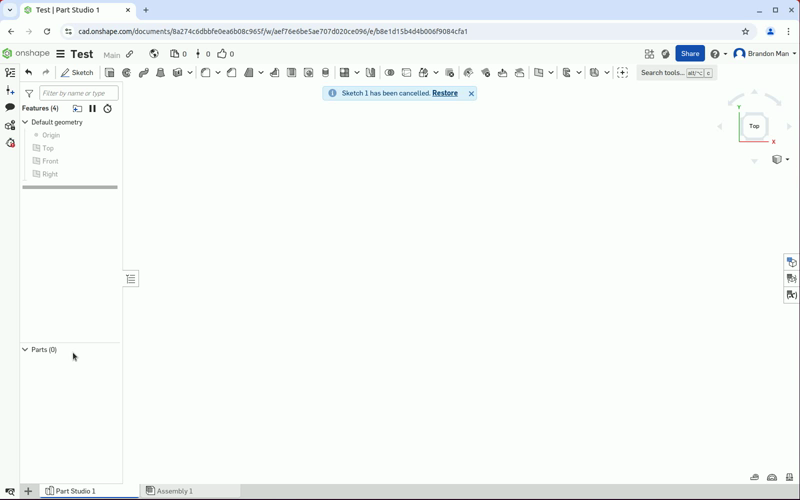
key_down(shift)
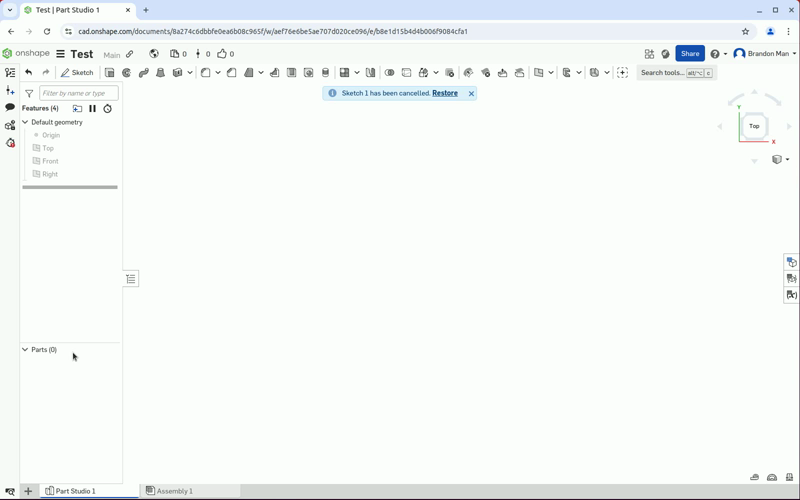
key(up)
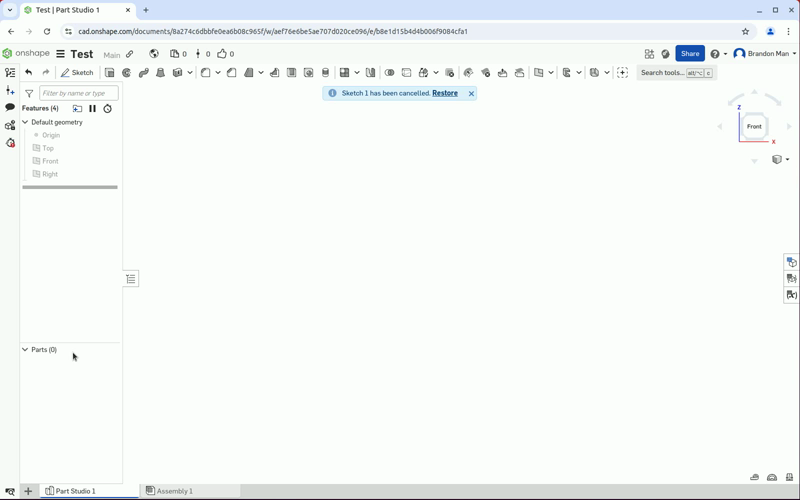
key_up(shift)
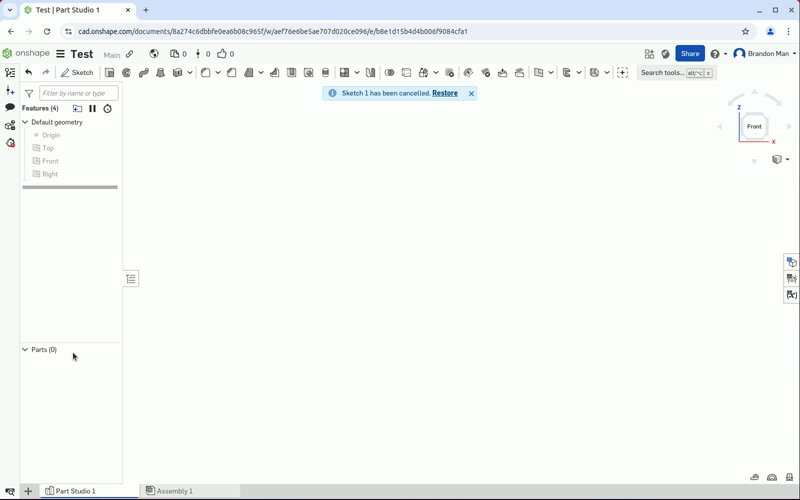
mouse_move(73, 352)
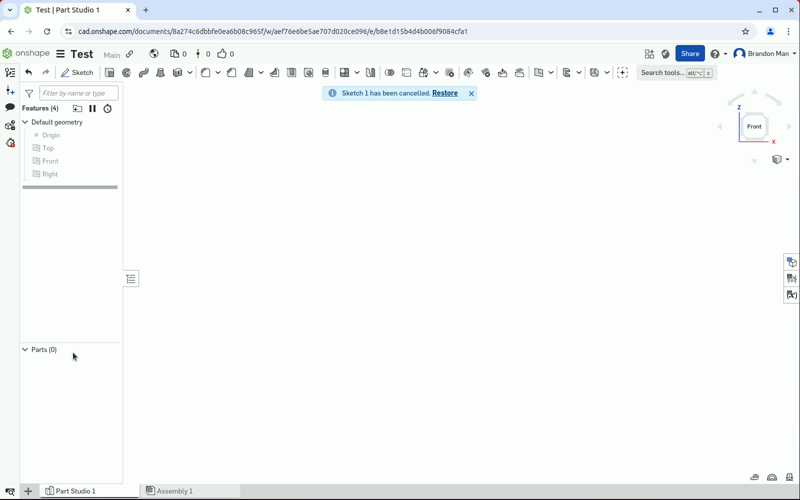
key(shift+y)
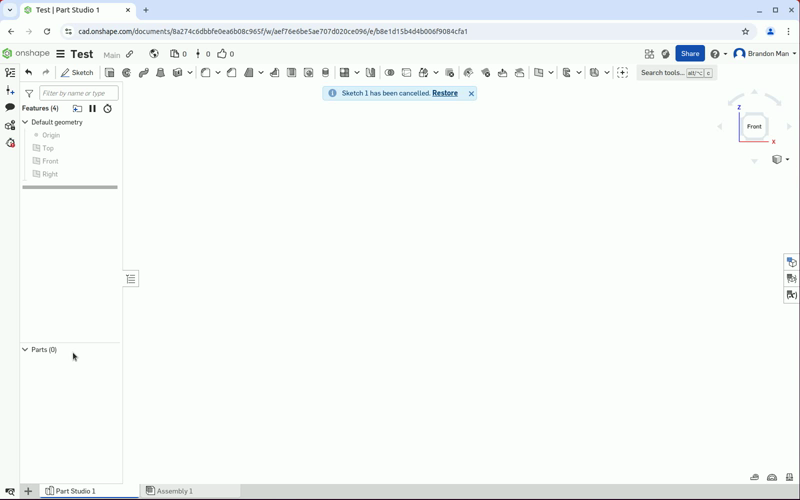
key(shift+s)
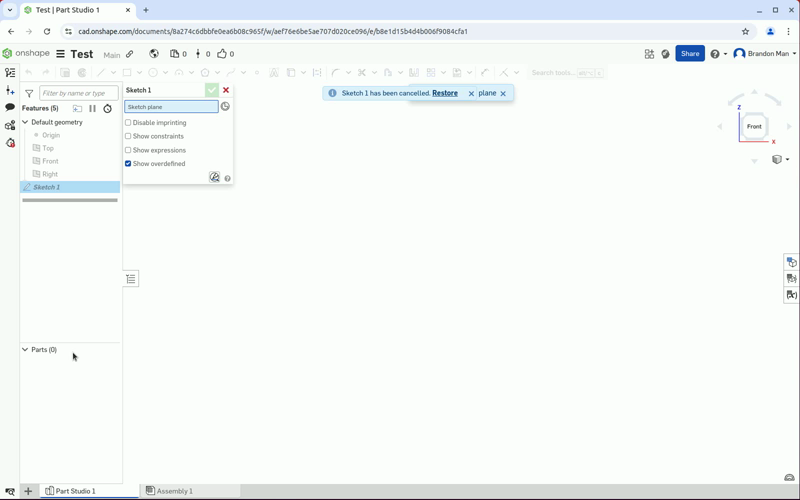
mouse_move(73, 163)
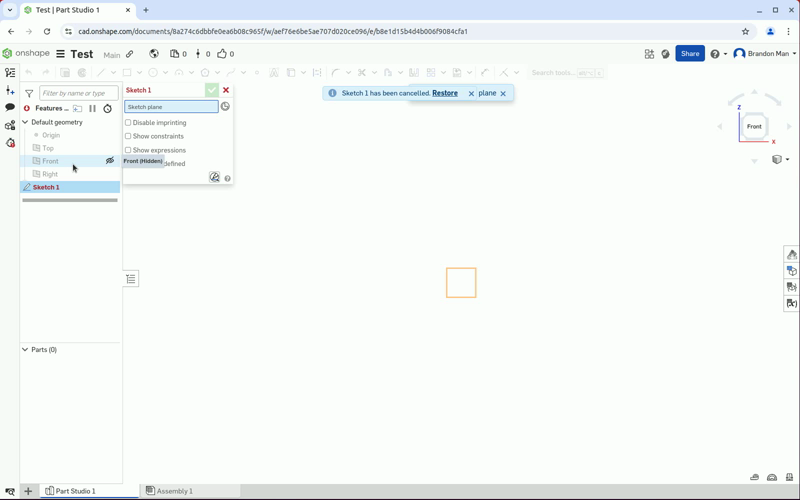
click(73, 163)
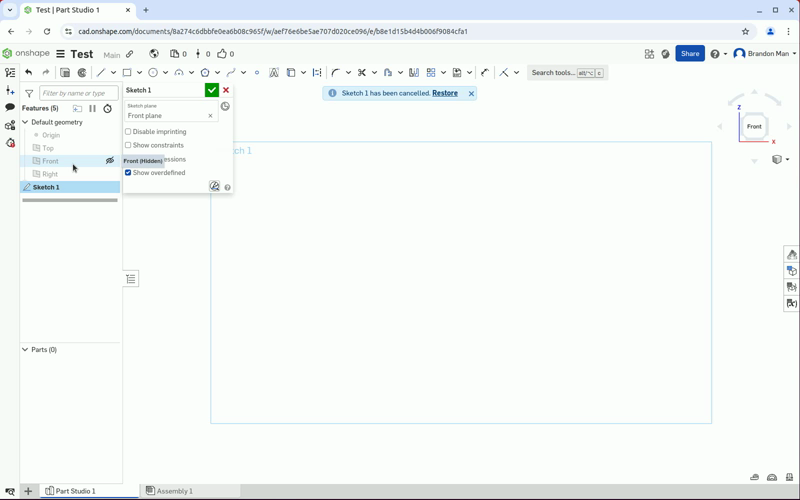
mouse_move(73, 352)
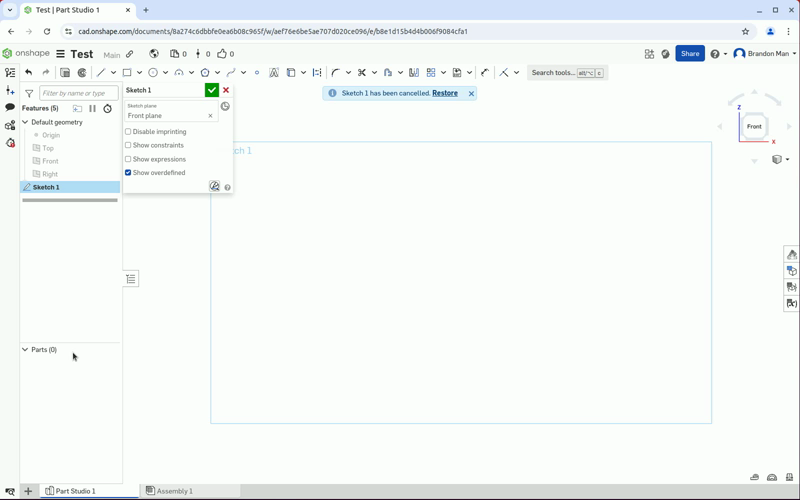
key(y)
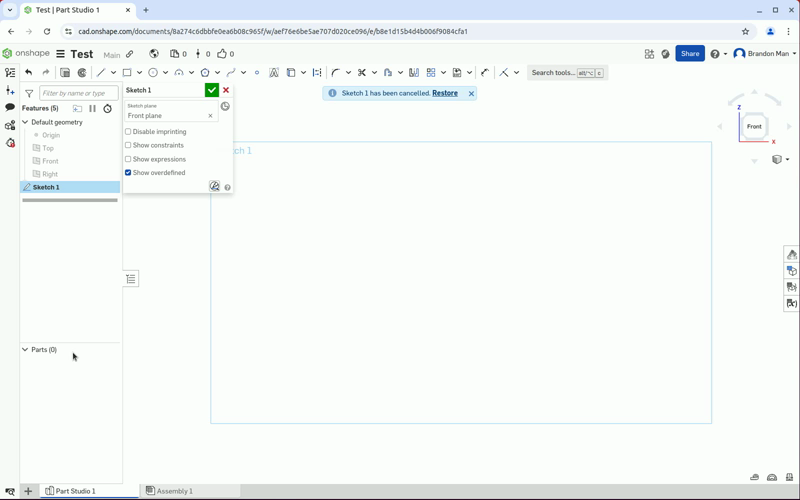
key(l)
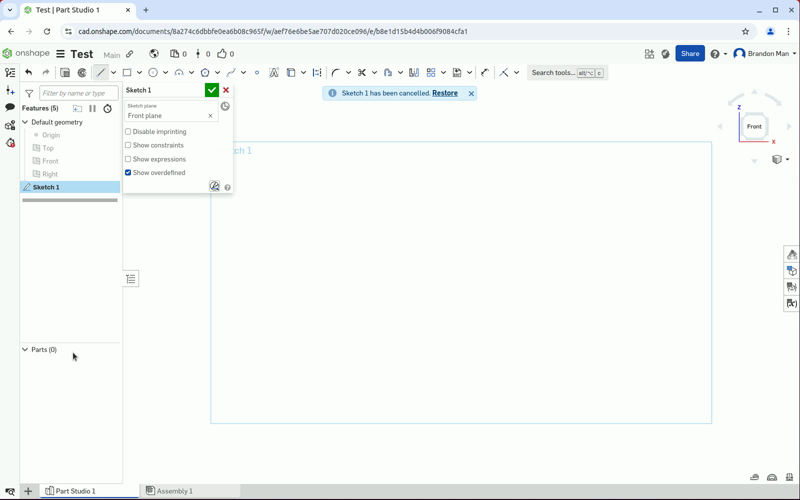
key_down(shift)
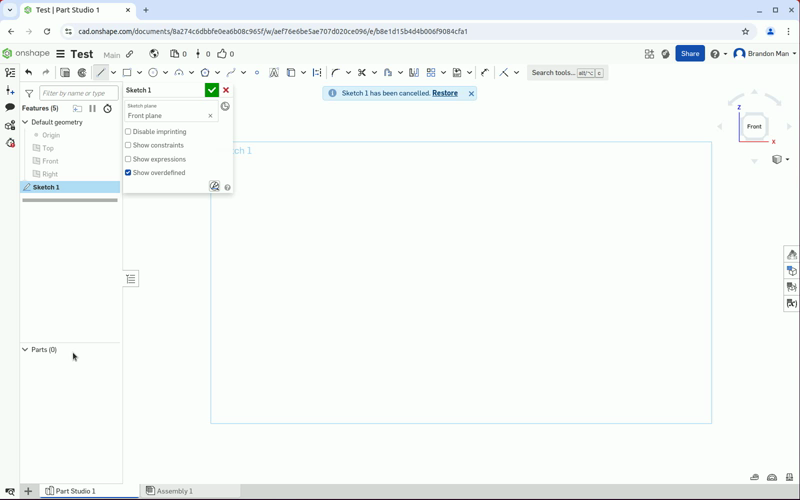
mouse_move(457, 281)
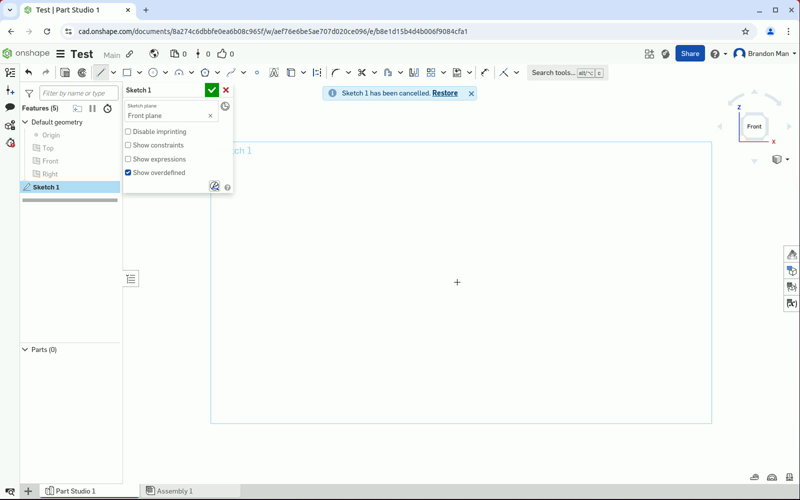
click(457, 281)
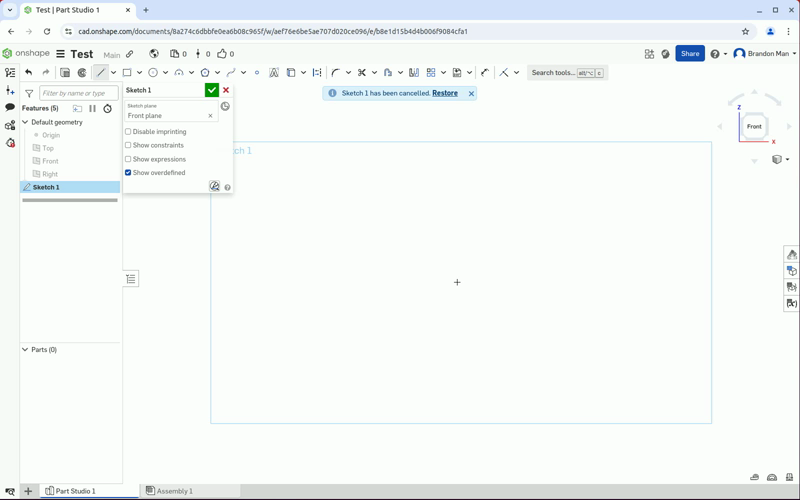
key_up(shift)
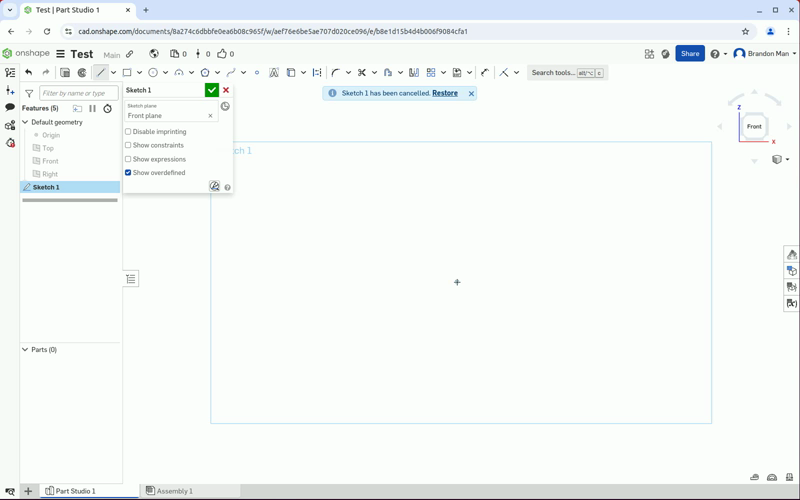
key_down(shift)
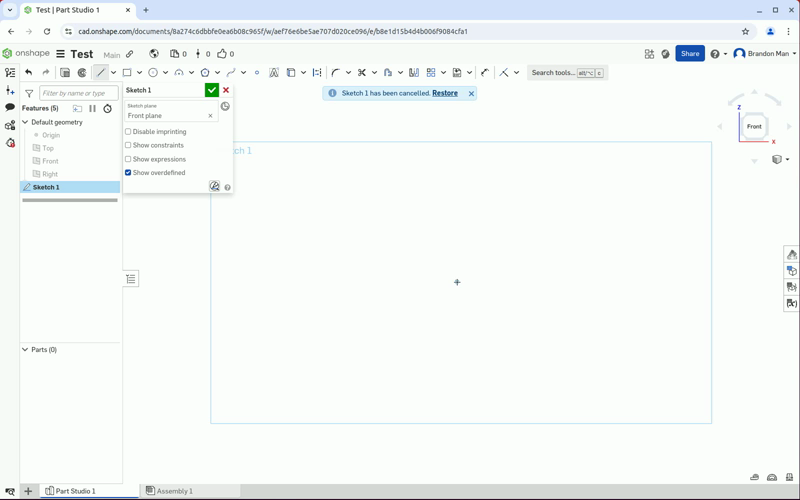
mouse_move(487, 281)
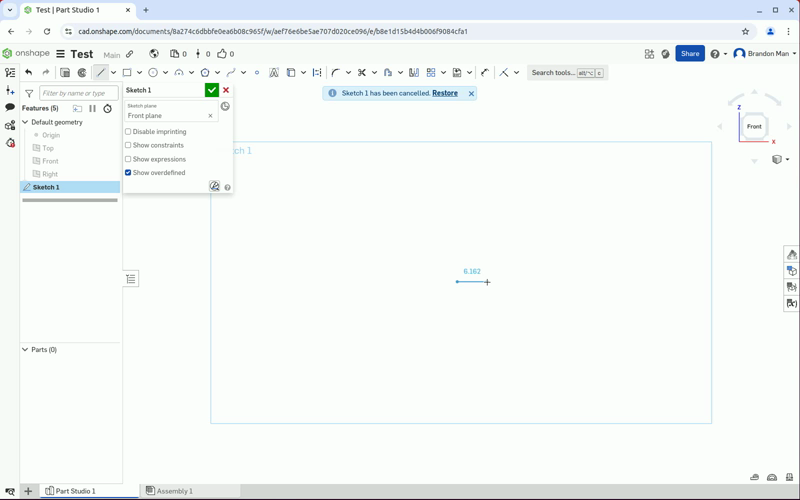
mouse_move(460, 282)
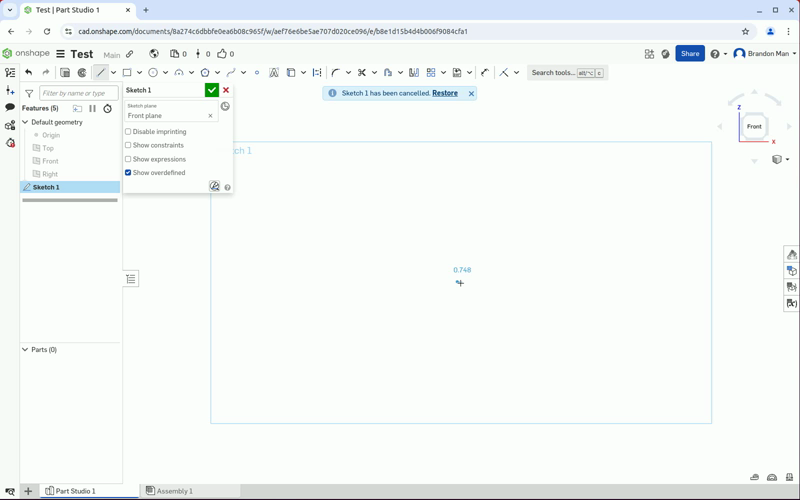
scroll(6)
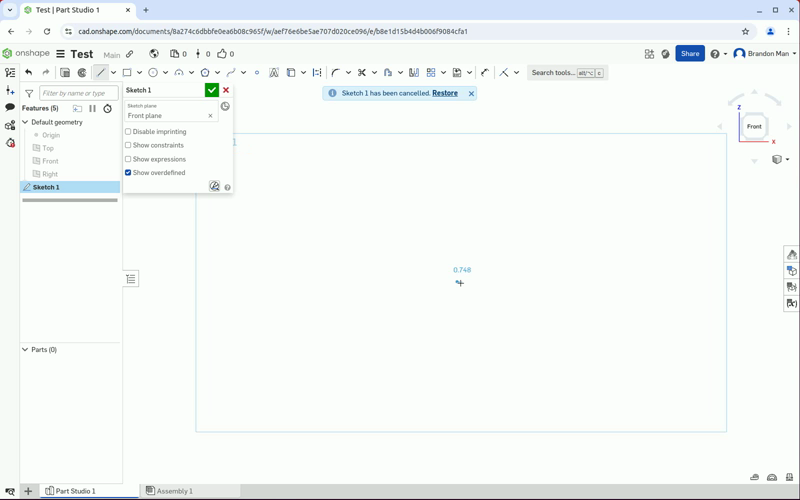
scroll(6)
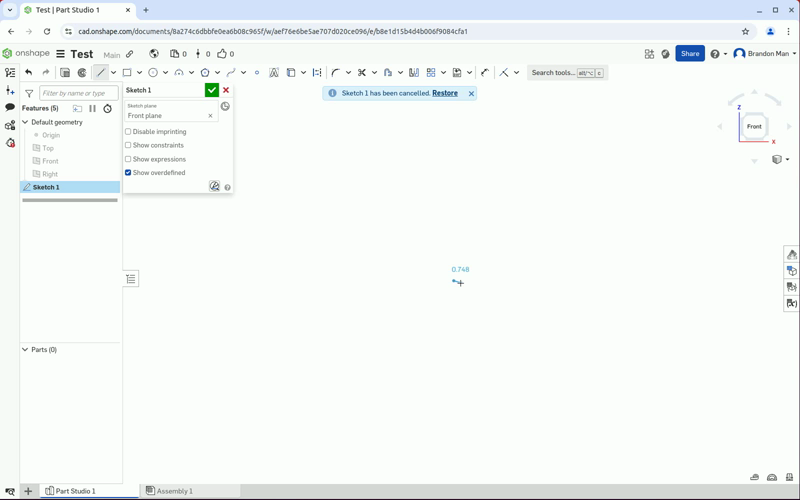
scroll(6)
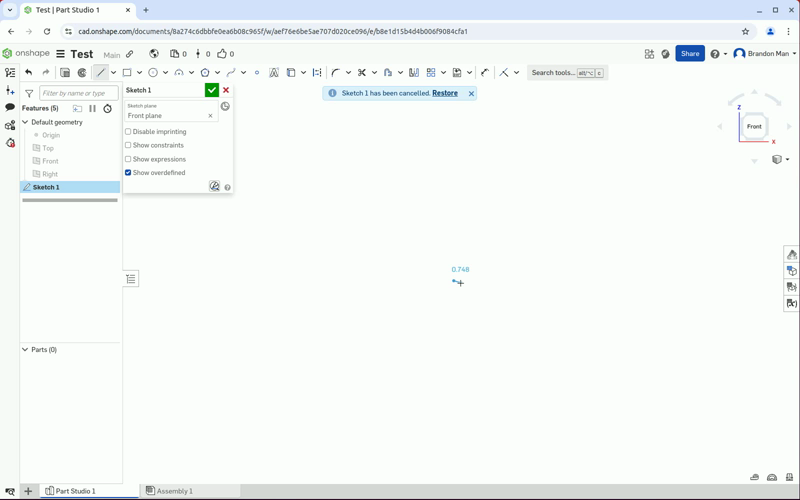
scroll(6)
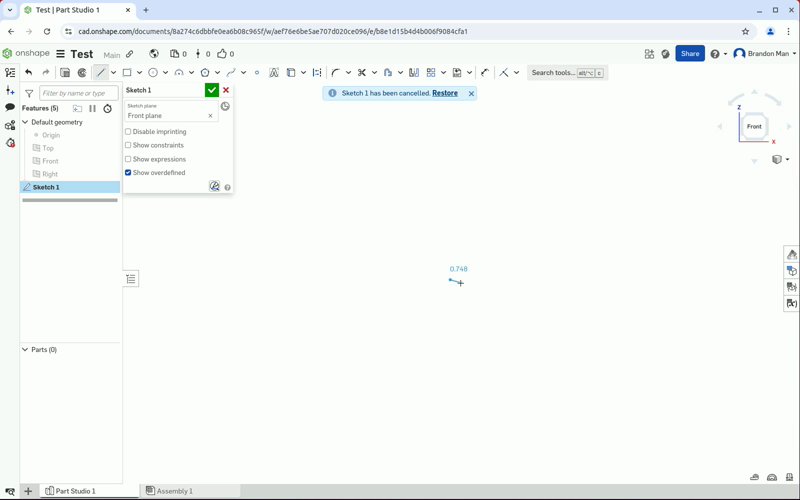
scroll(6)
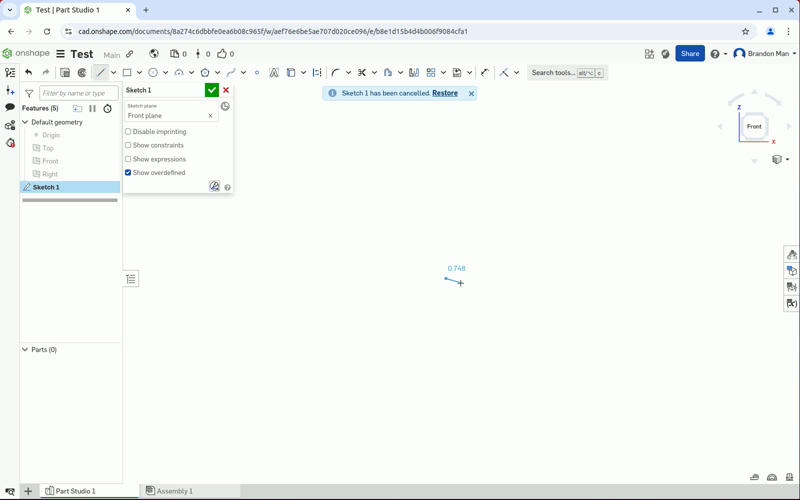
scroll(6)
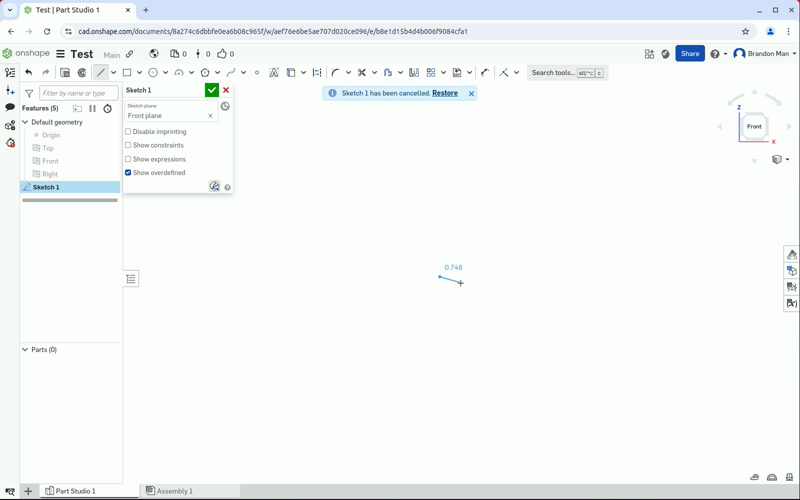
scroll(6)
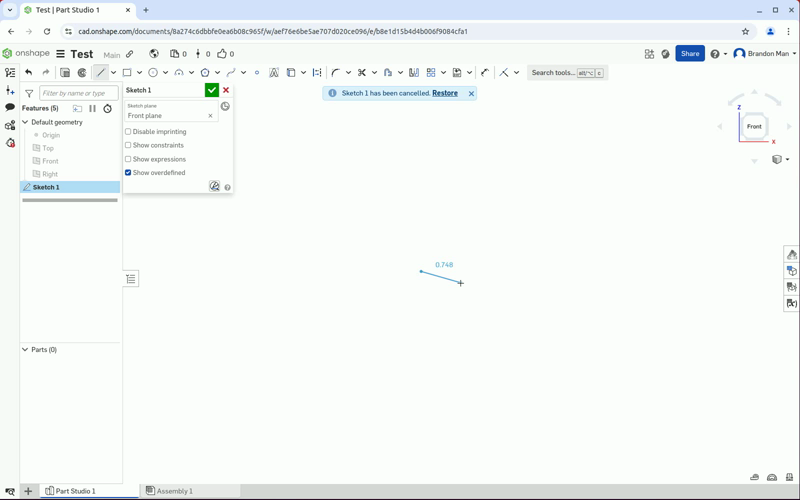
click(460, 282)
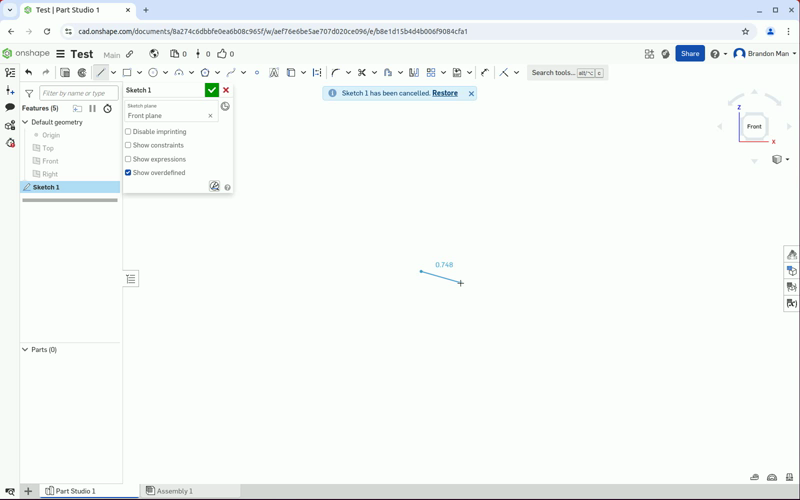
scroll(-6)
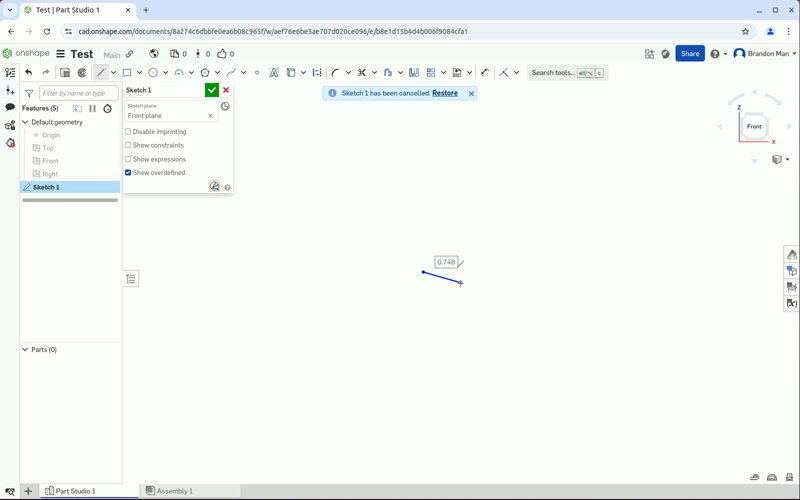
scroll(-6)
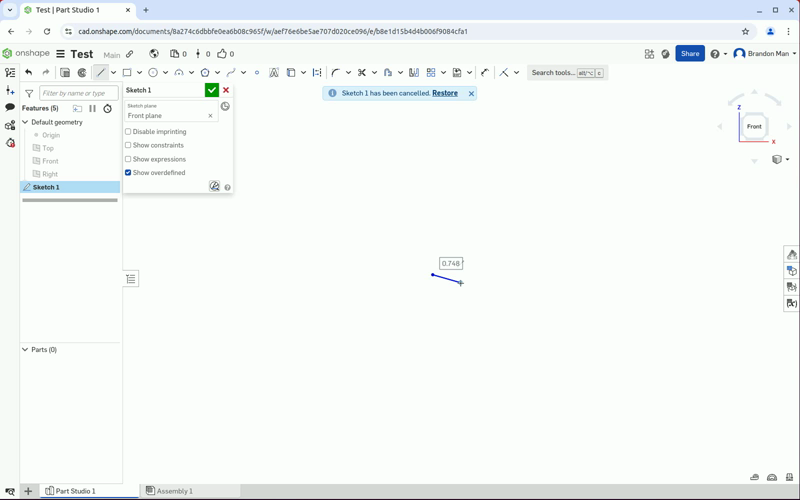
scroll(-6)
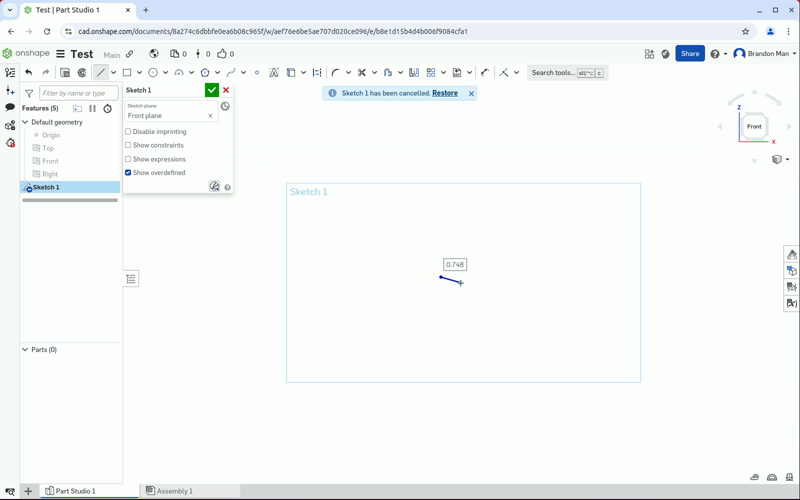
scroll(-6)
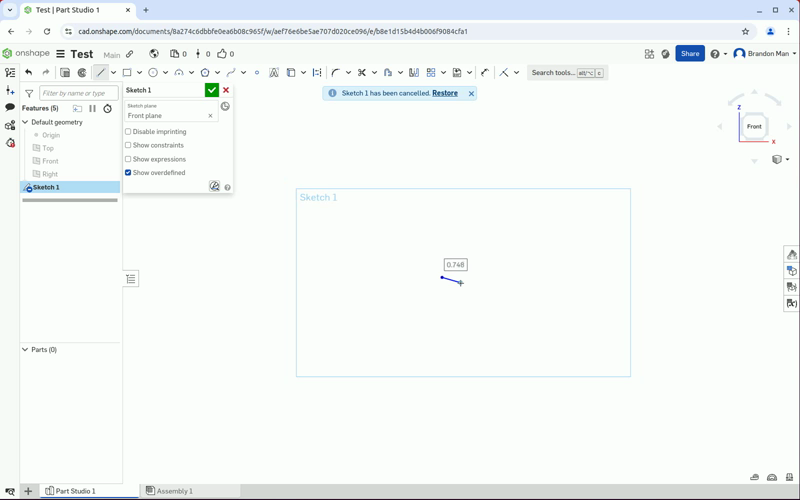
scroll(-6)
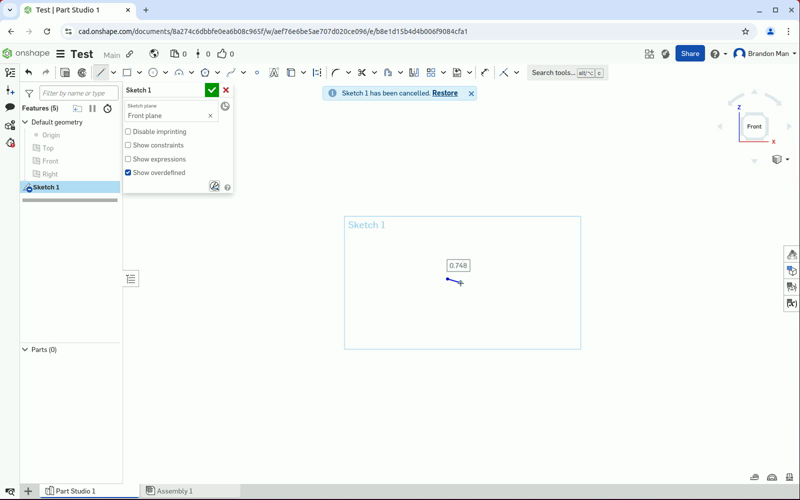
scroll(-6)
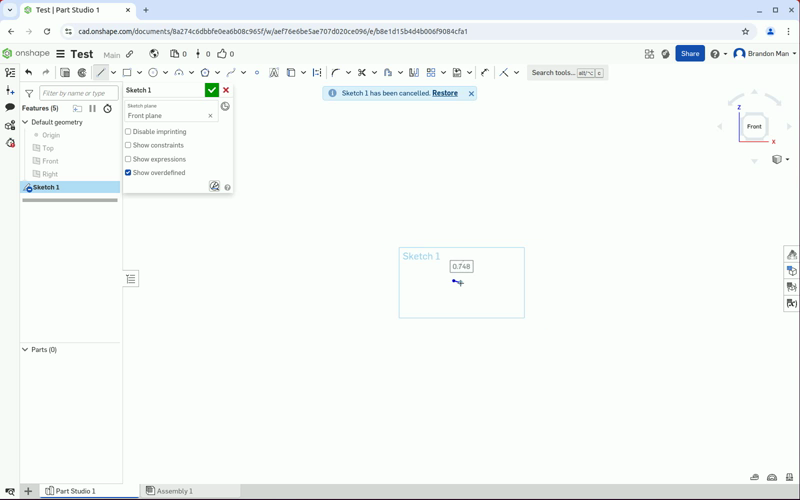
scroll(-6)
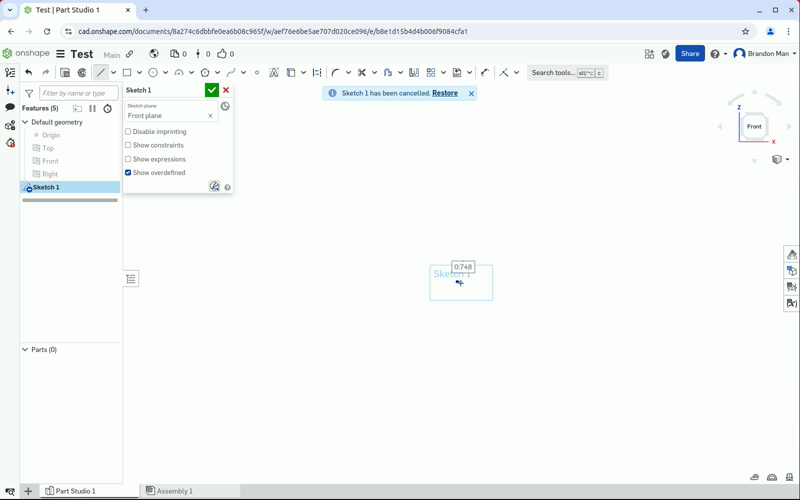
key_up(shift)
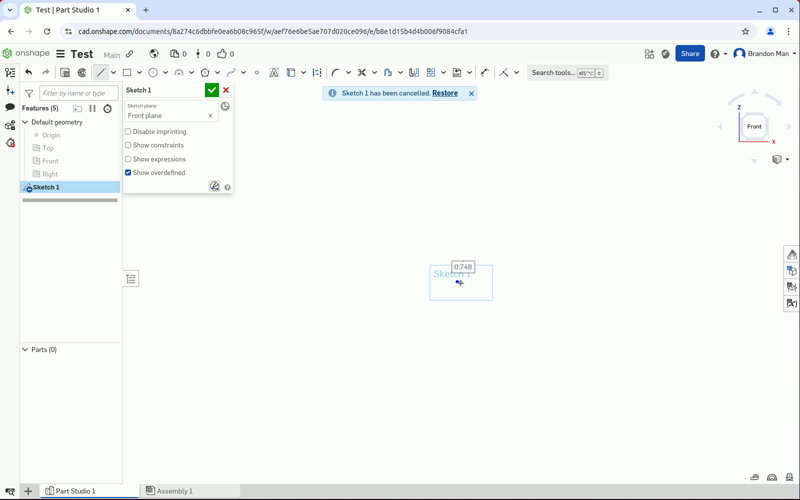
key_down(shift)
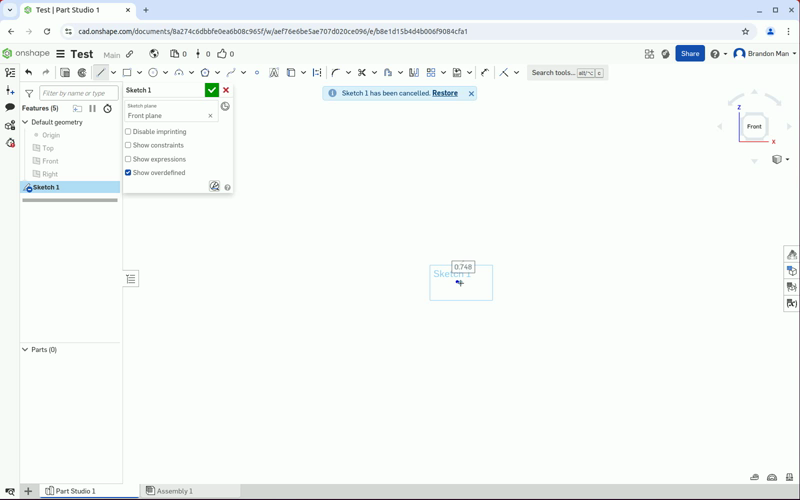
mouse_move(490, 282)
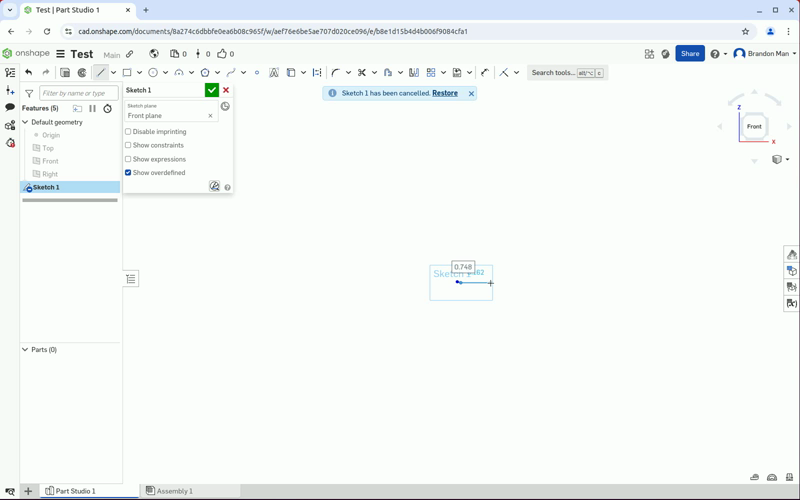
mouse_move(464, 282)
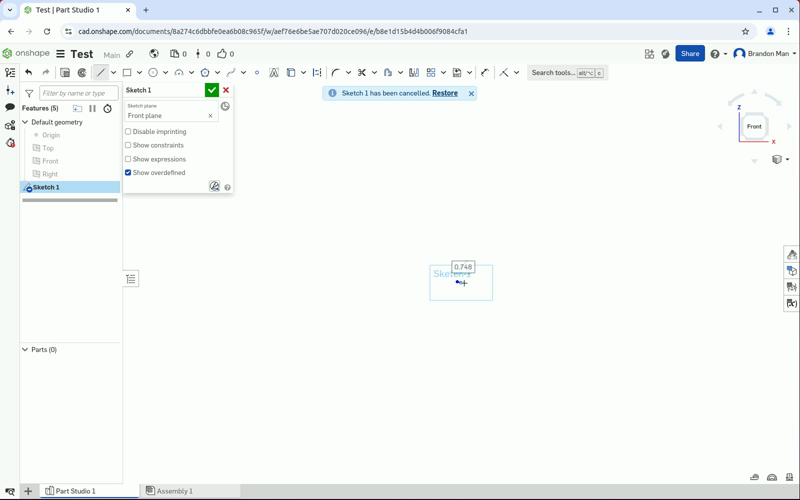
scroll(6)
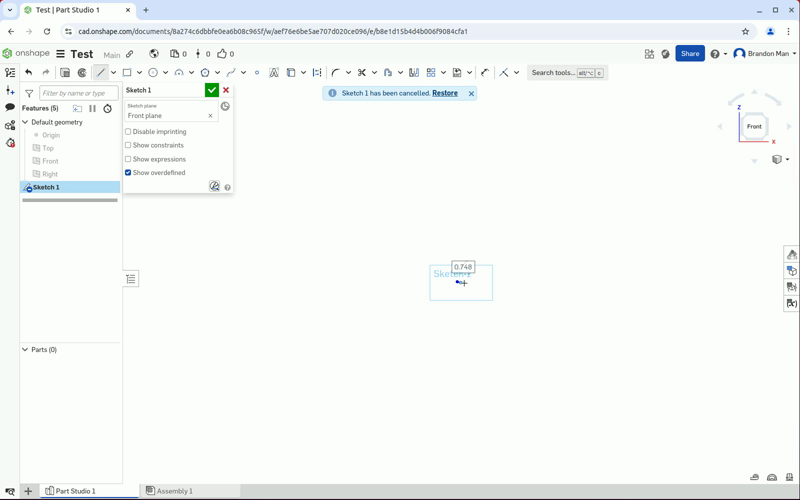
scroll(6)
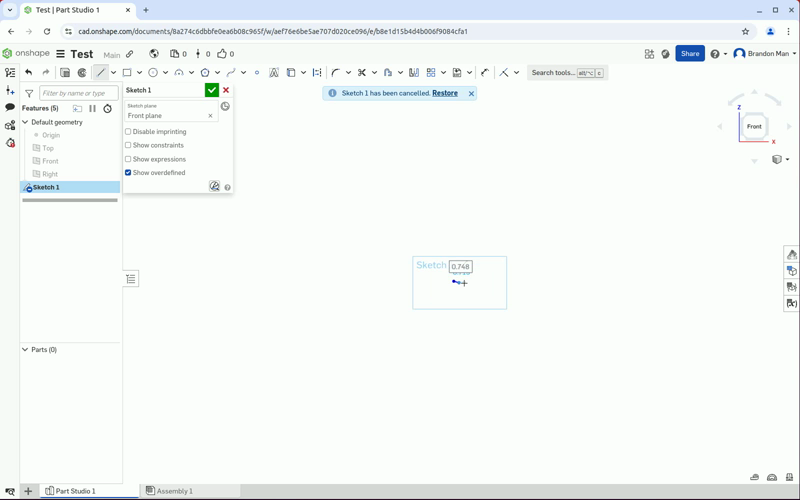
scroll(6)
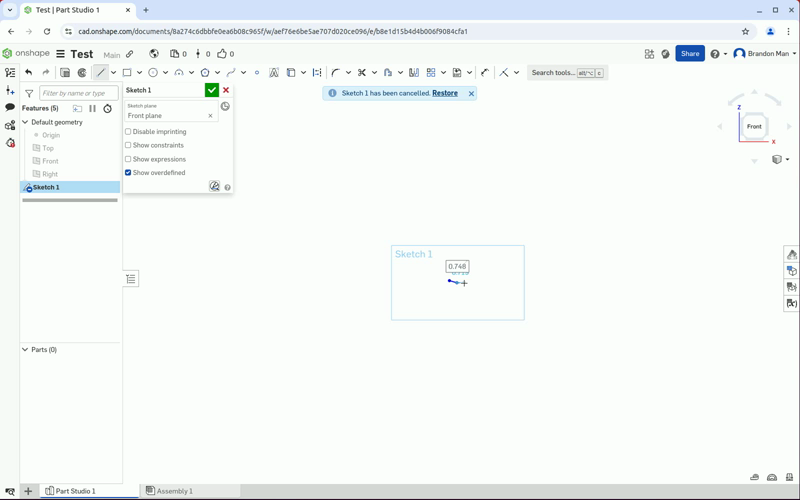
scroll(6)
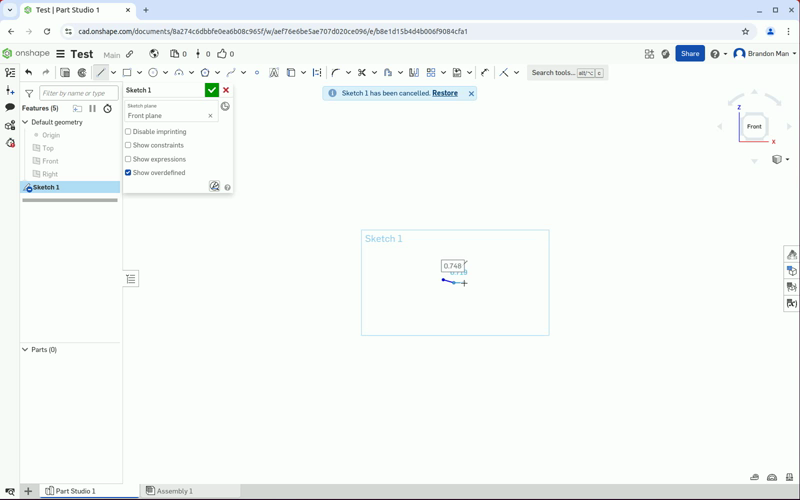
scroll(6)
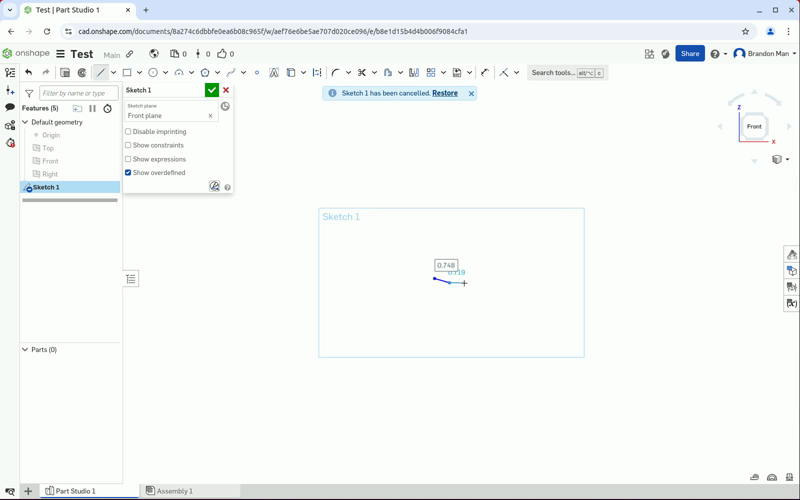
scroll(6)
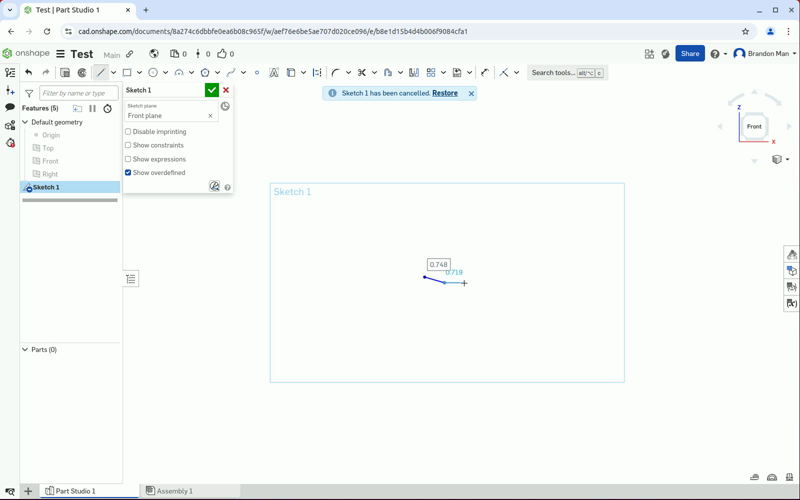
scroll(6)
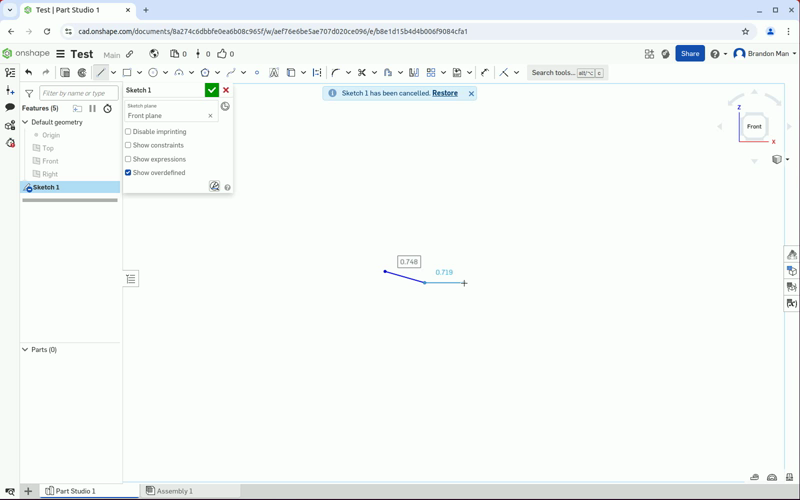
click(464, 282)
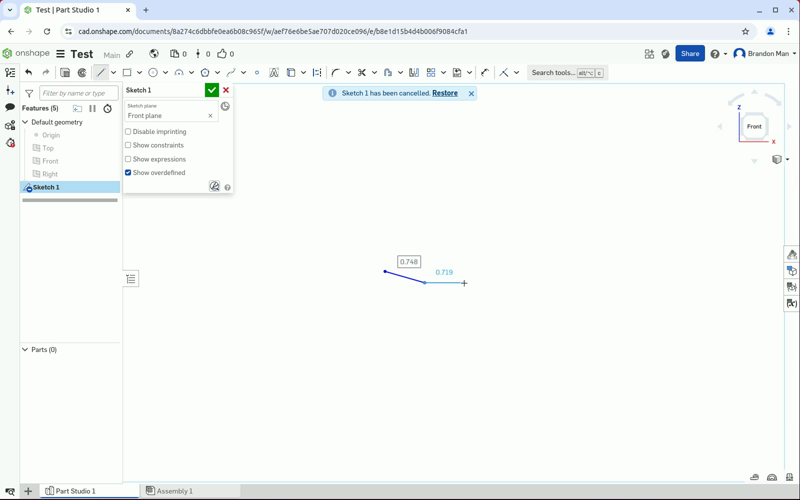
scroll(-6)
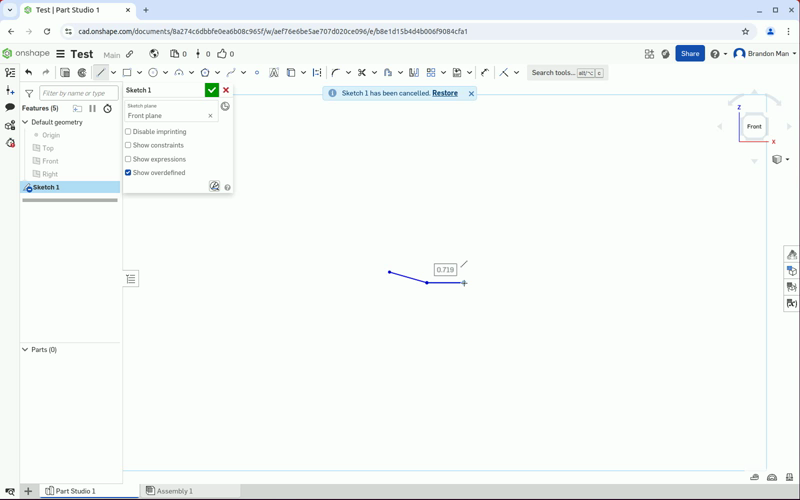
scroll(-6)
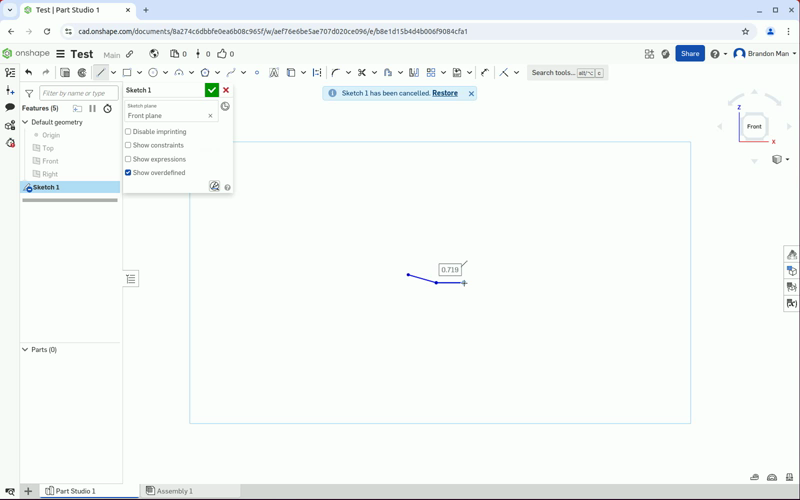
scroll(-6)
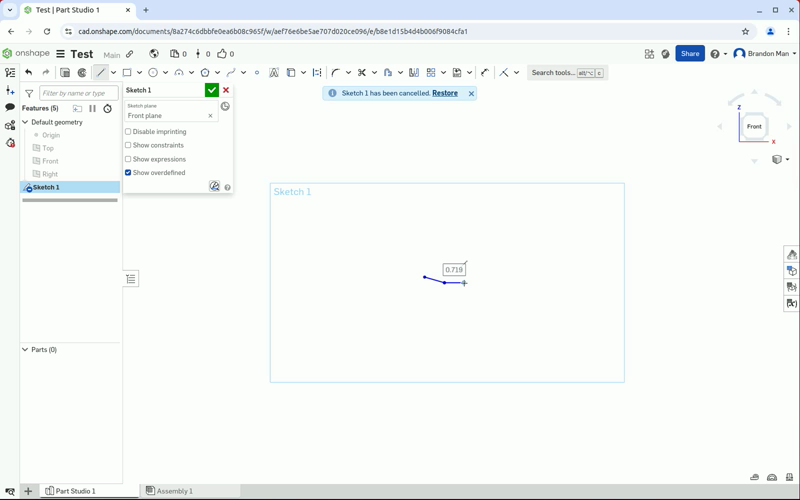
scroll(-6)
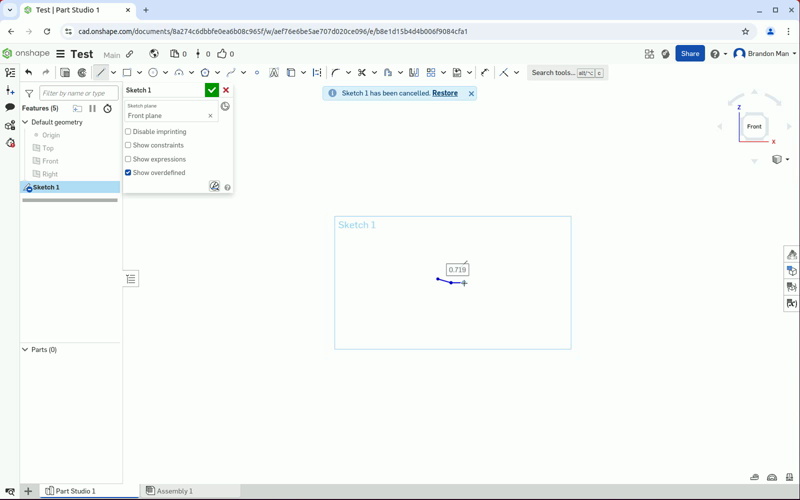
scroll(-6)
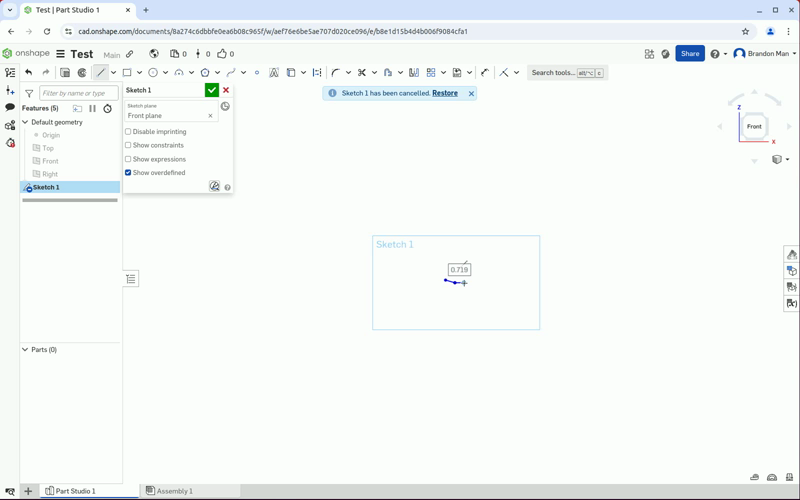
scroll(-6)
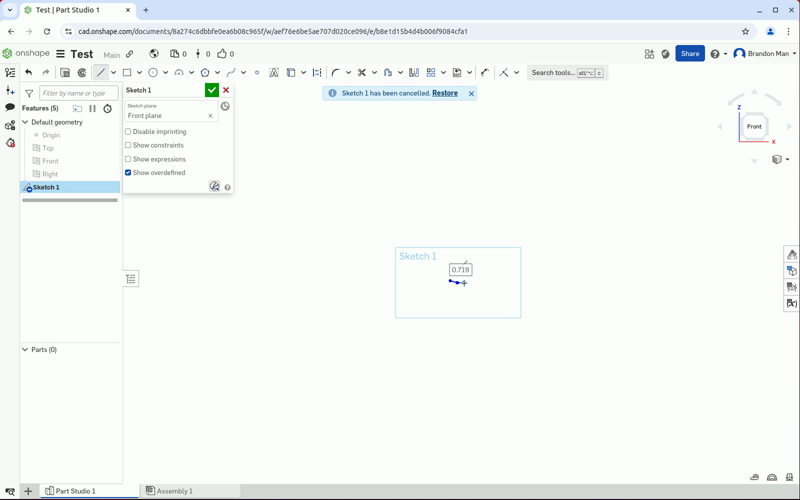
scroll(-6)
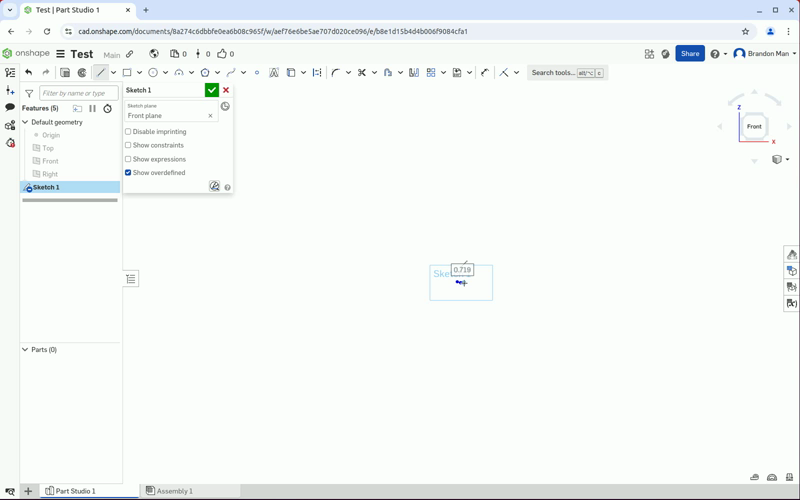
key_up(shift)
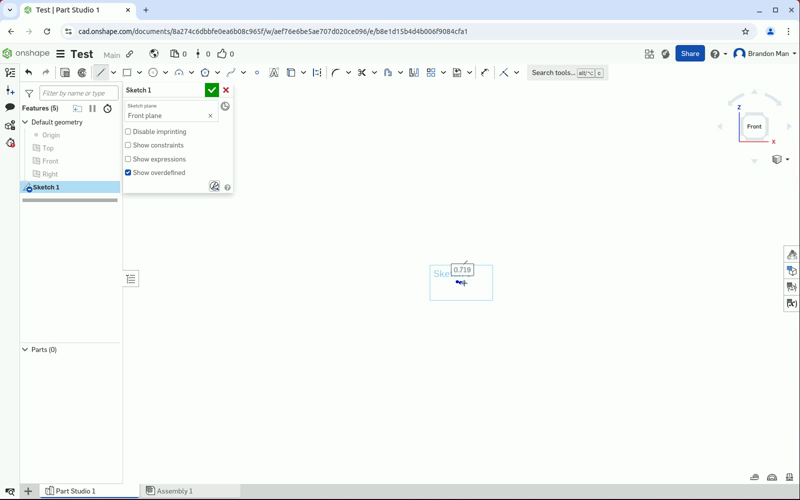
key_down(shift)
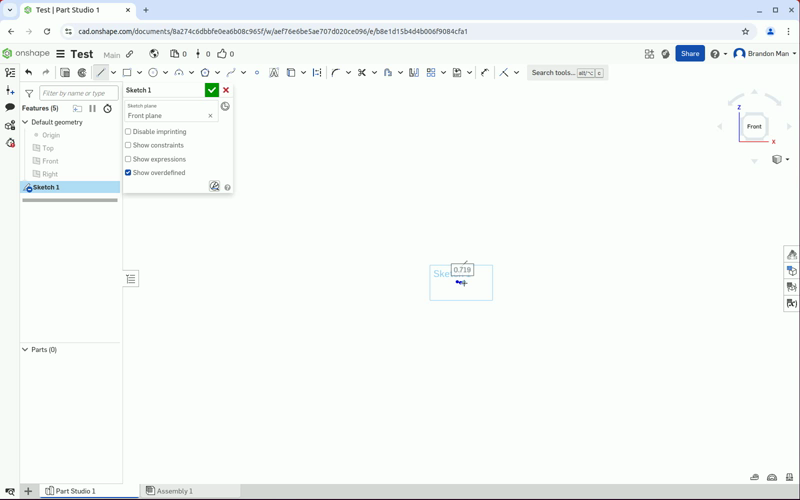
mouse_move(490, 171)
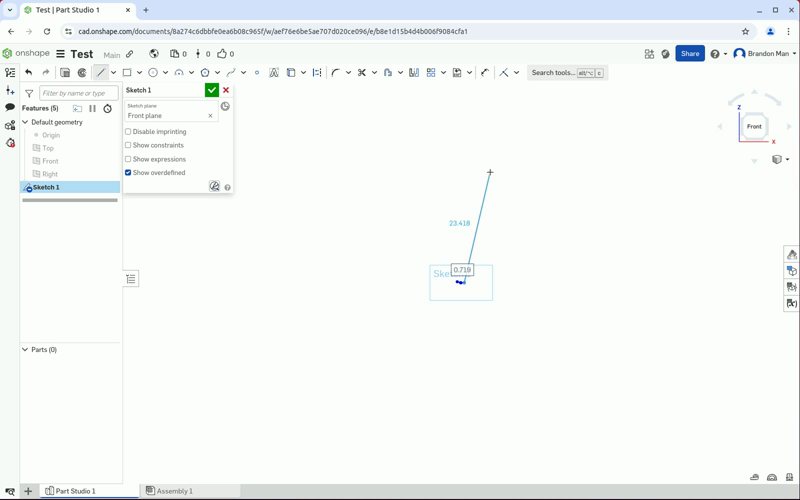
click(490, 171)
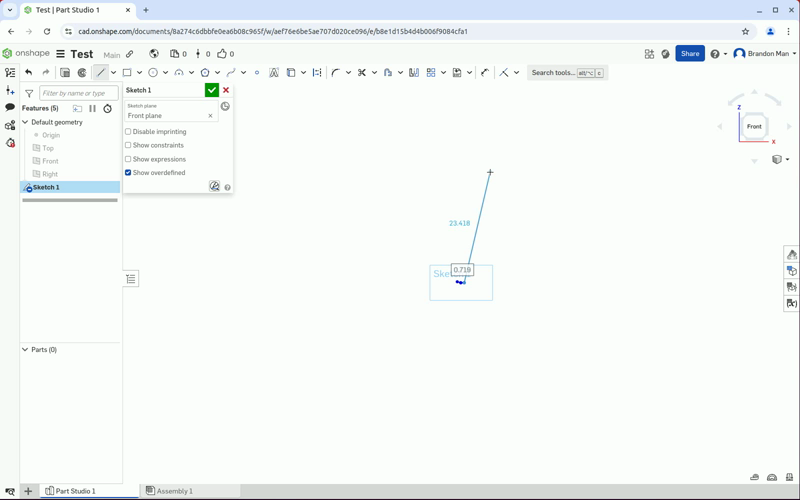
key_up(shift)
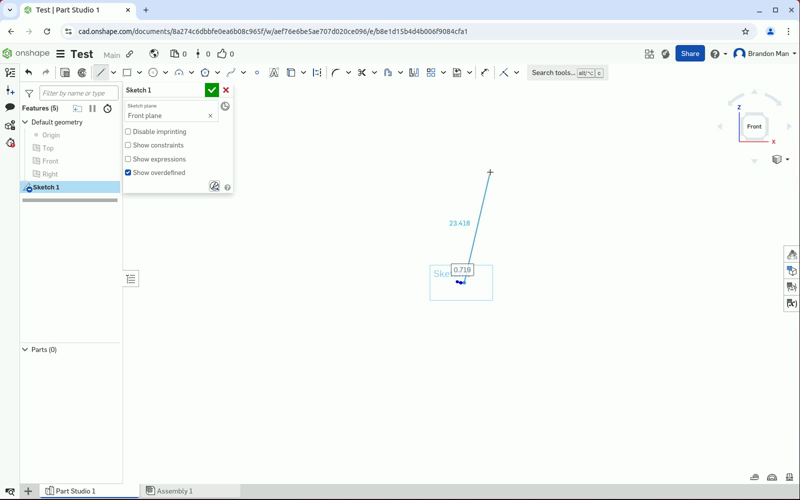
key_down(shift)
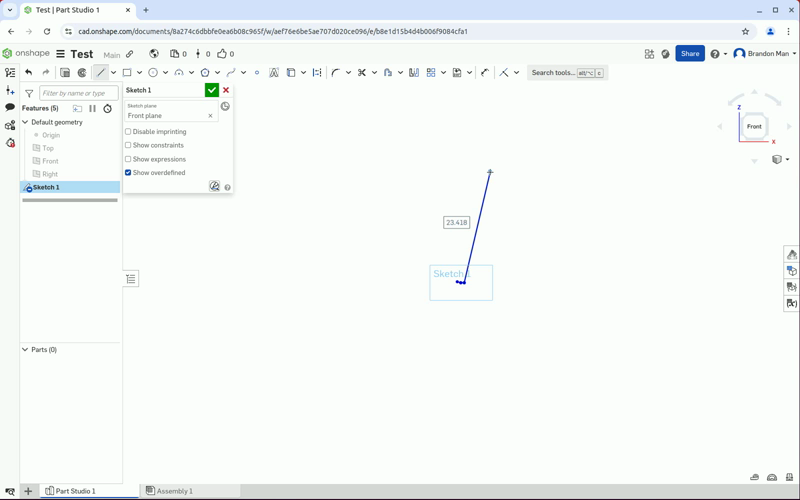
mouse_move(520, 171)
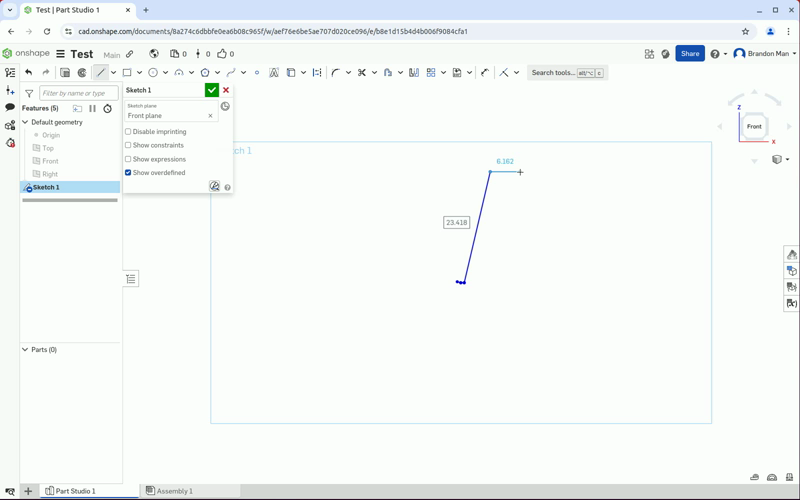
mouse_move(486, 171)
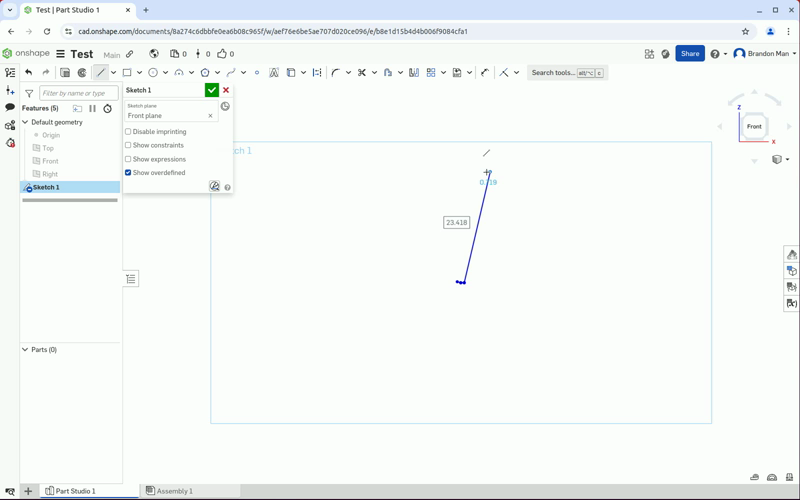
scroll(6)
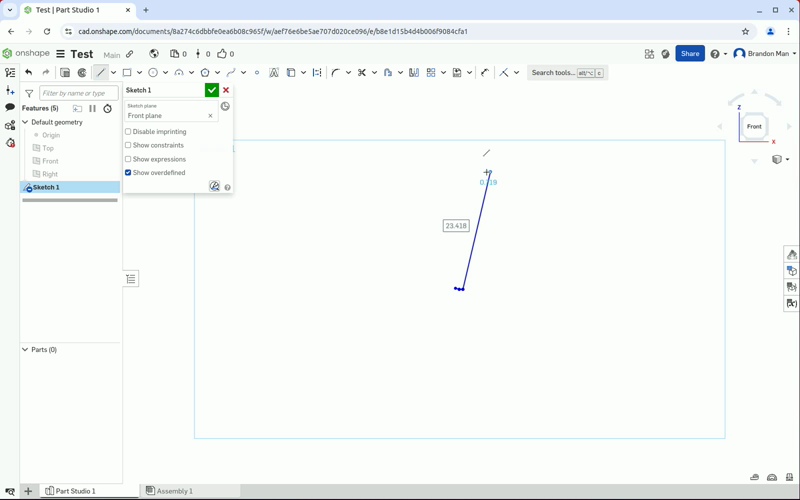
scroll(6)
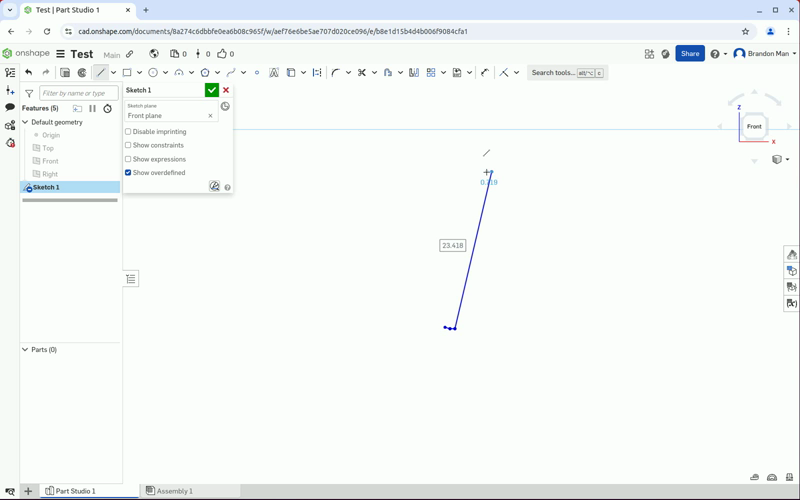
scroll(6)
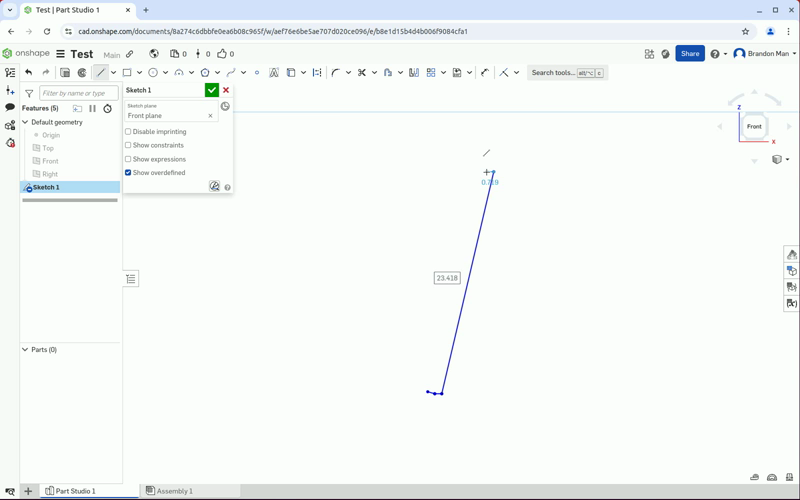
scroll(6)
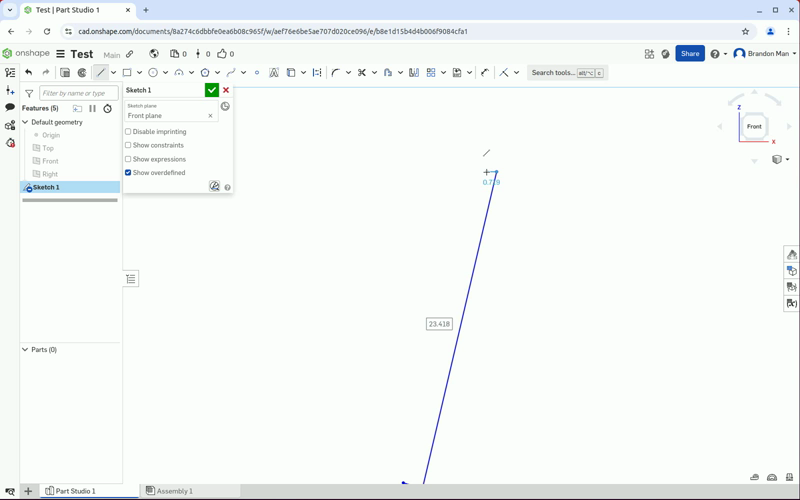
scroll(6)
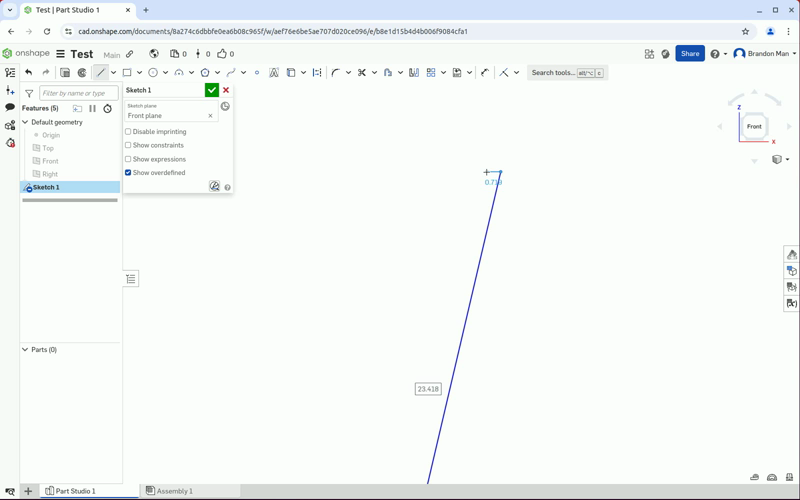
scroll(6)
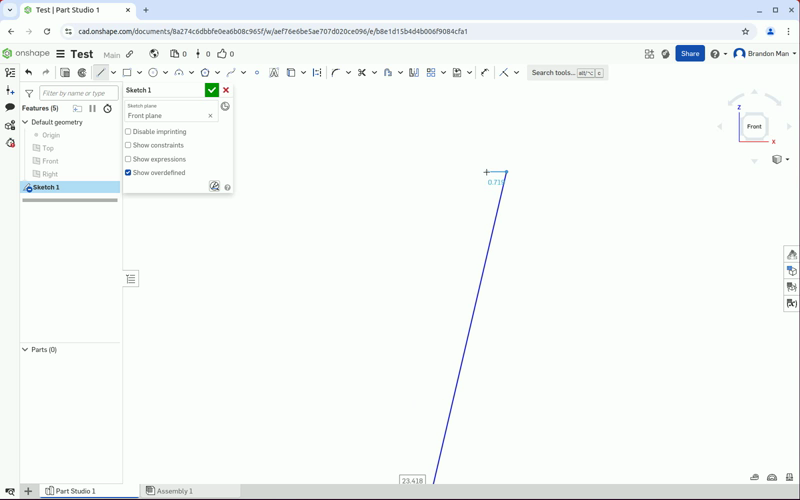
scroll(6)
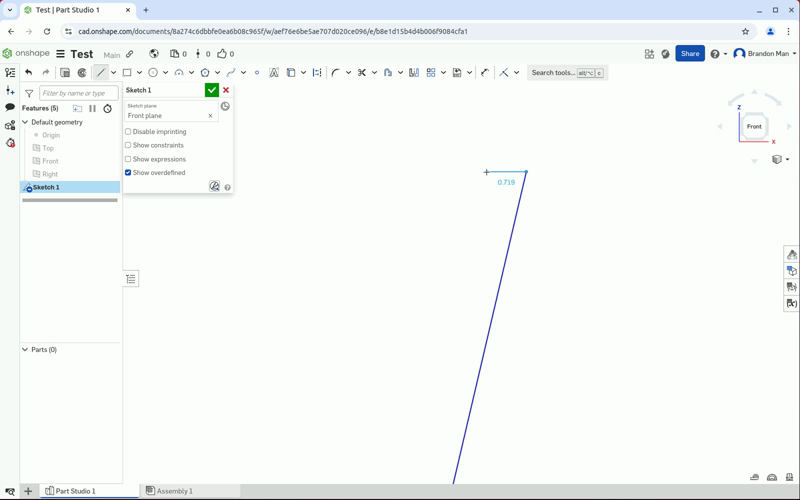
click(486, 171)
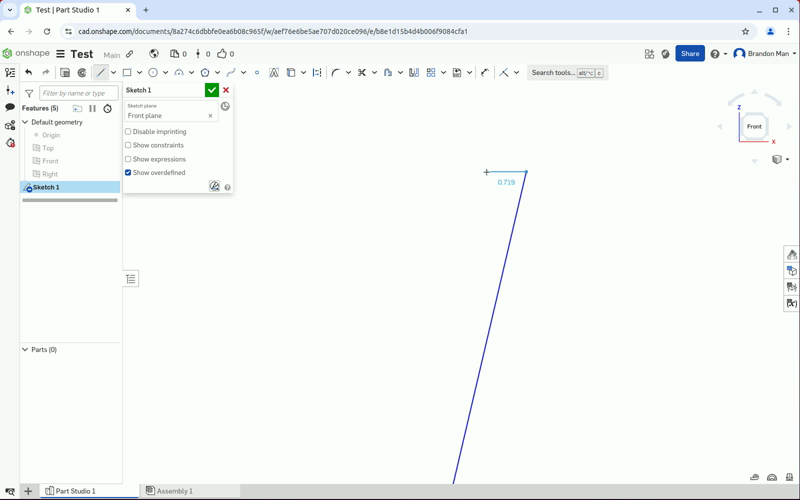
scroll(-6)
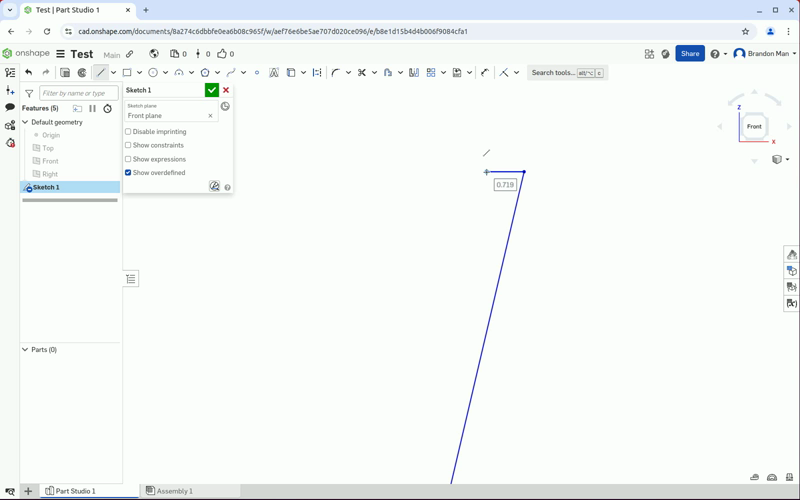
scroll(-6)
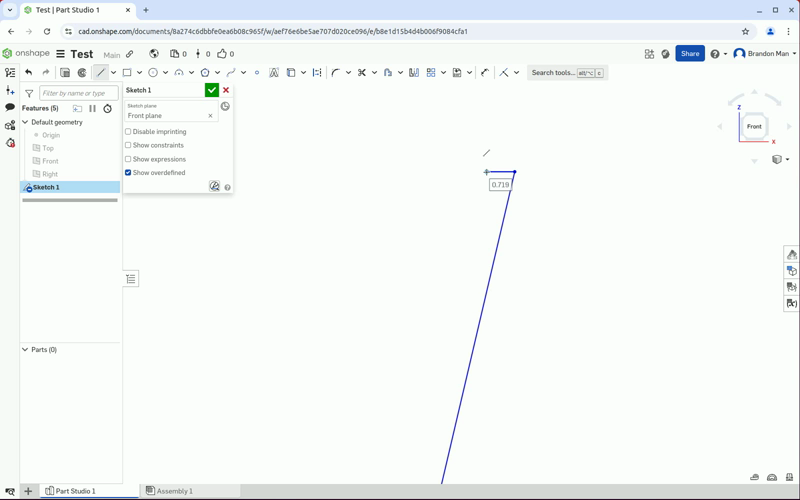
scroll(-6)
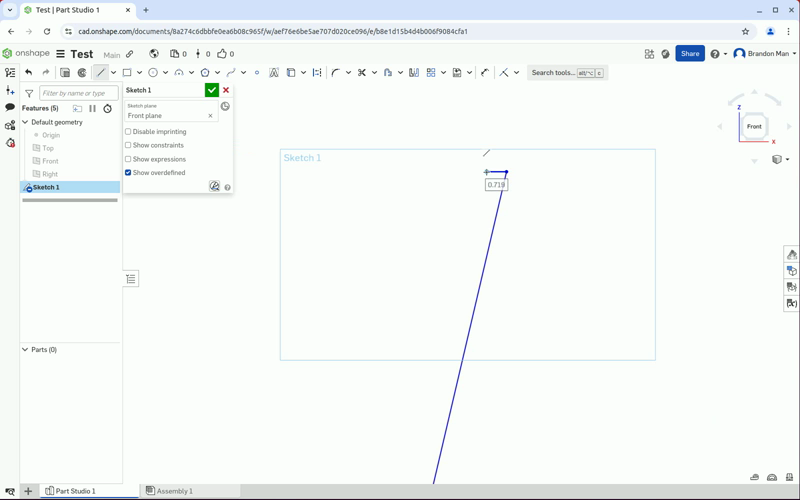
scroll(-6)
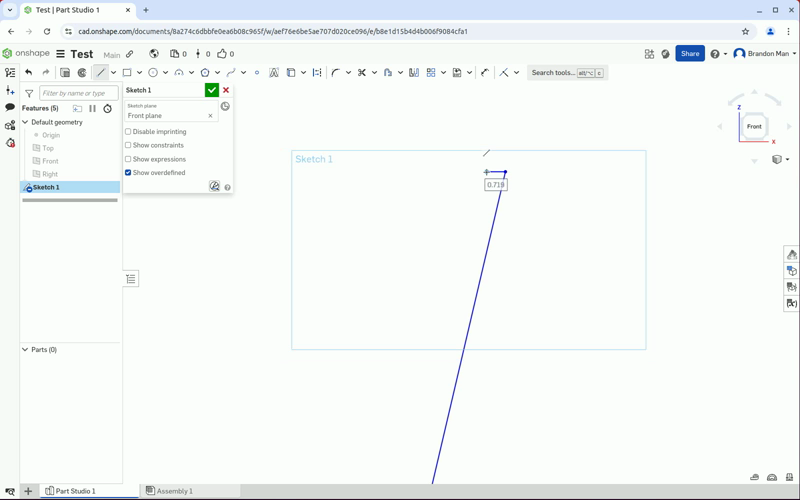
scroll(-6)
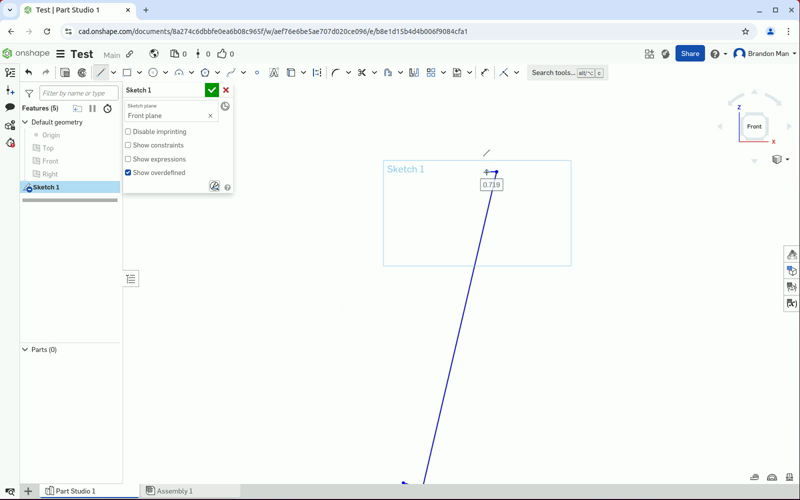
scroll(-6)
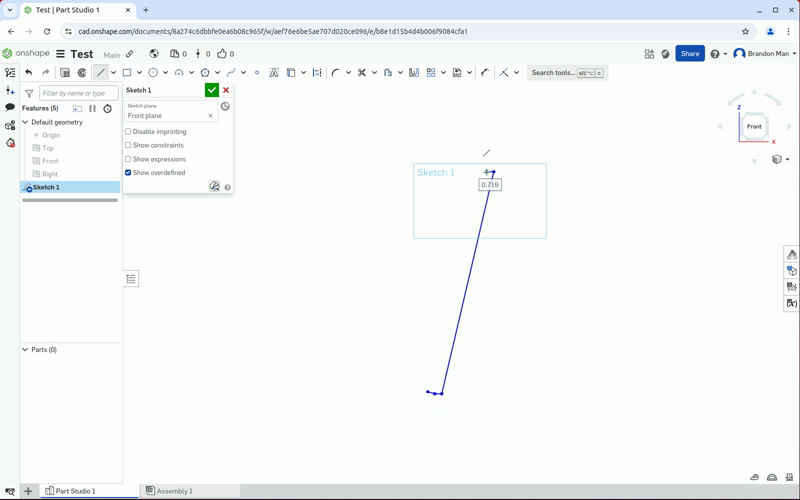
scroll(-6)
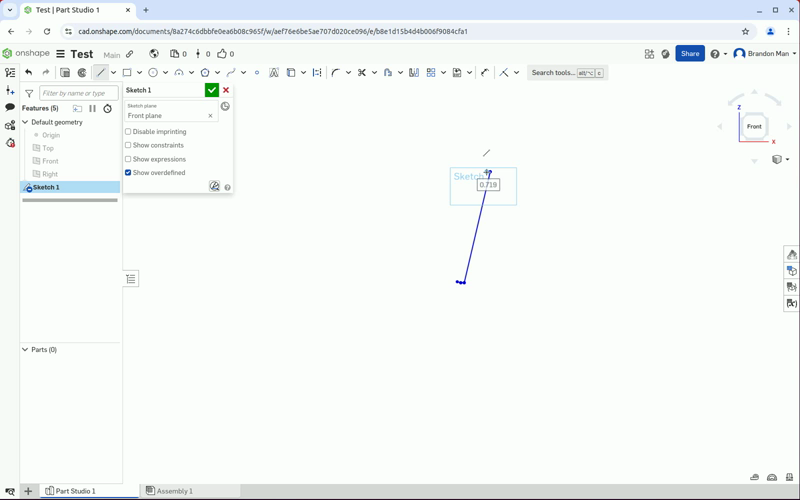
key_up(shift)
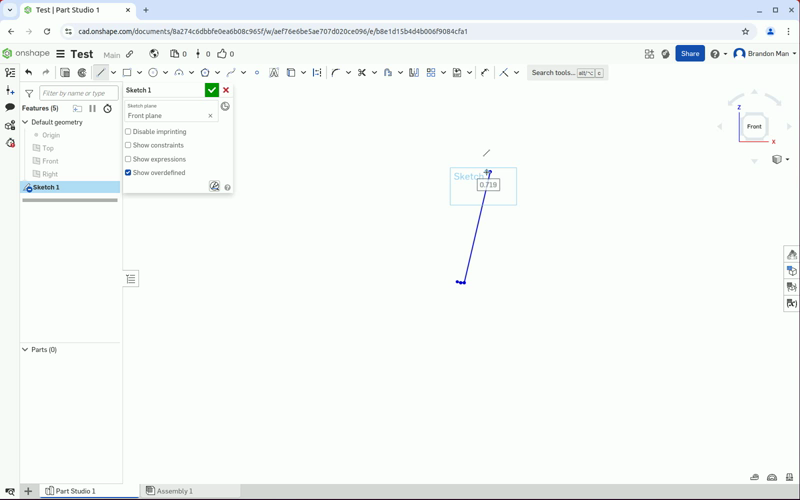
key_down(shift)
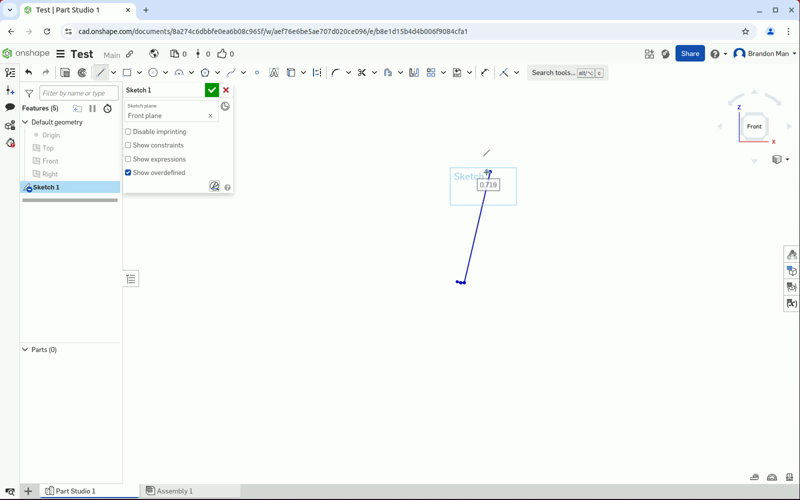
mouse_move(516, 171)
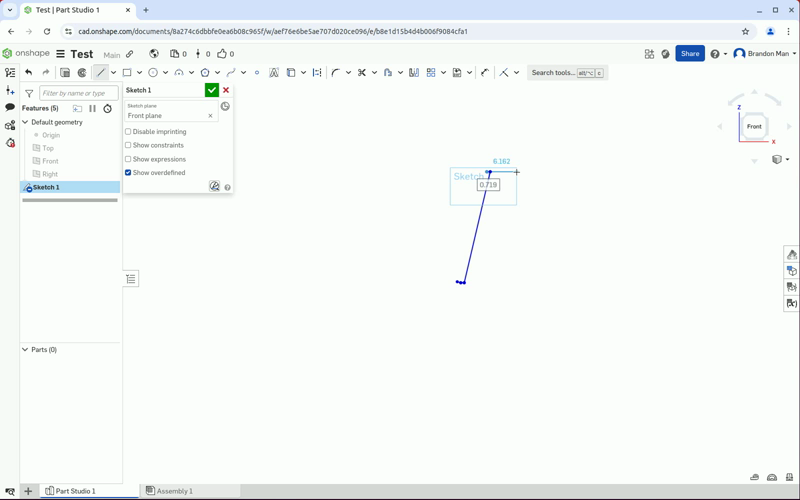
mouse_move(483, 170)
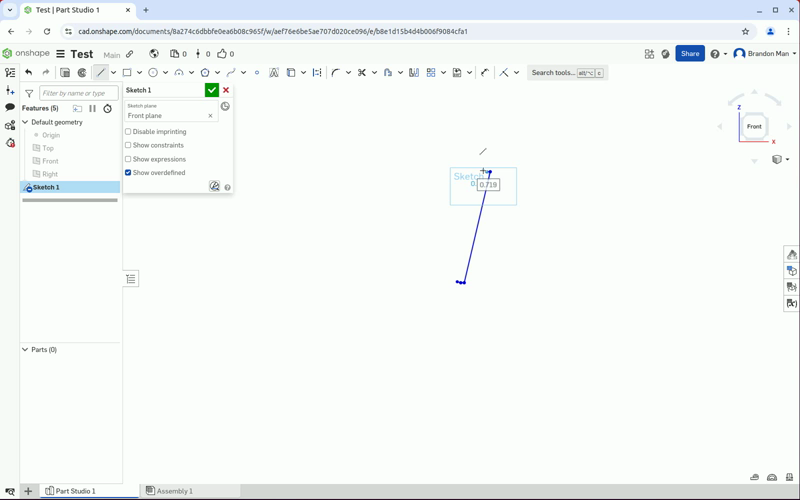
scroll(6)
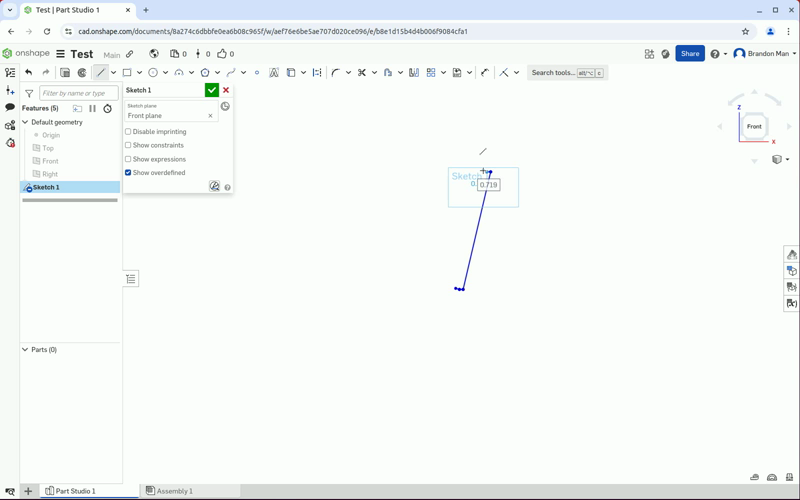
scroll(6)
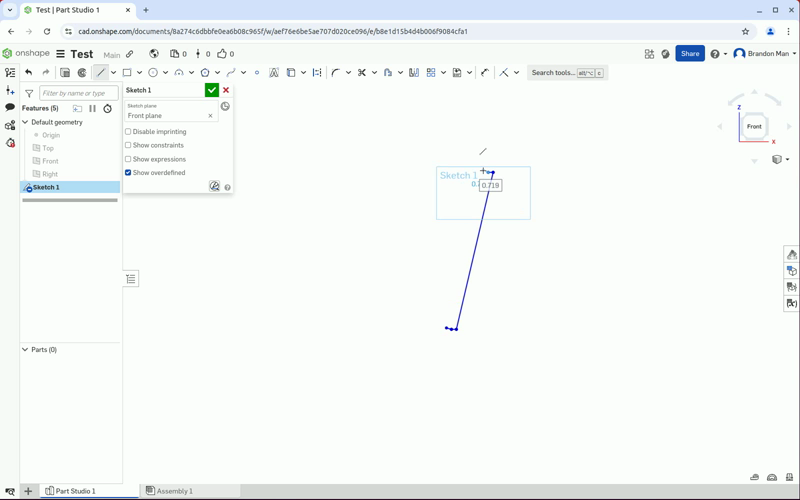
scroll(6)
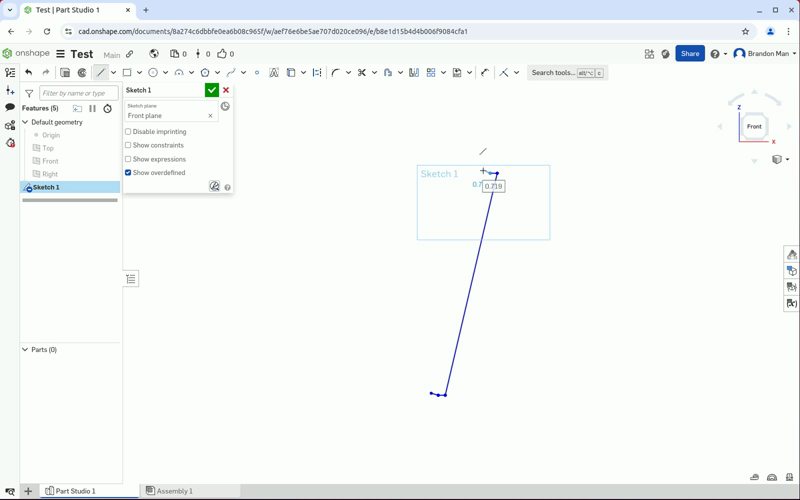
scroll(6)
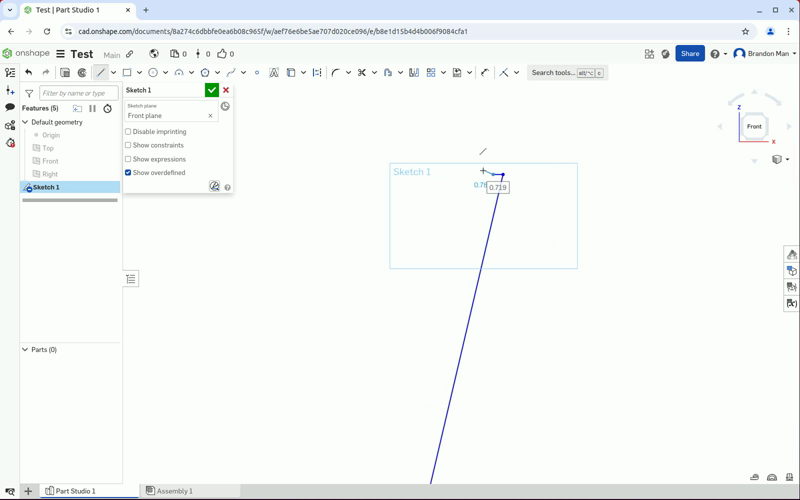
scroll(6)
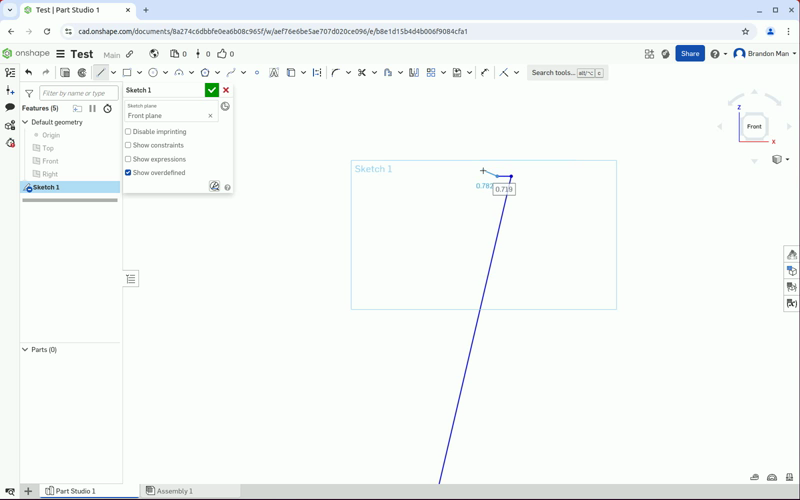
scroll(6)
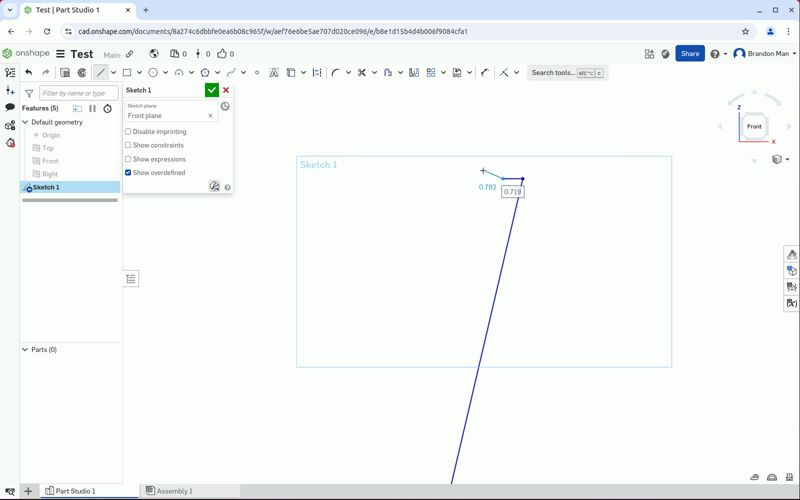
scroll(6)
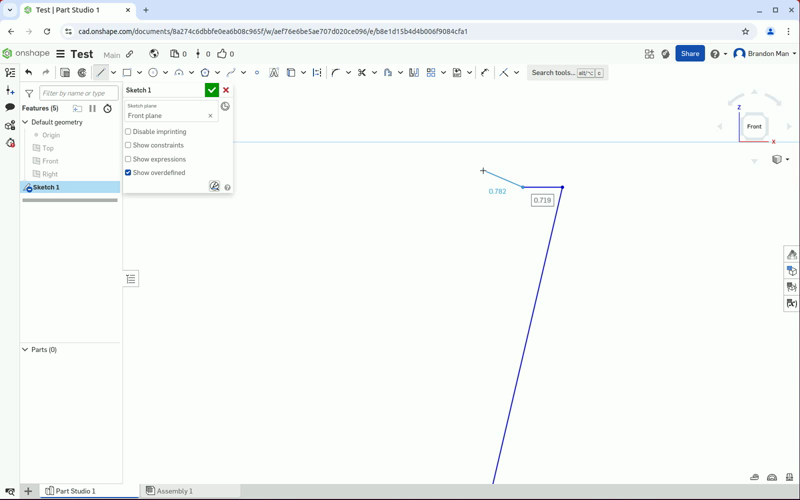
click(483, 170)
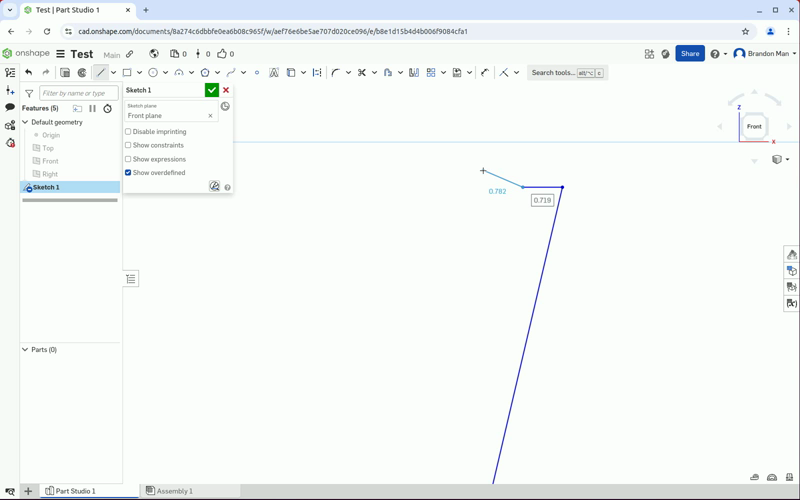
scroll(-6)
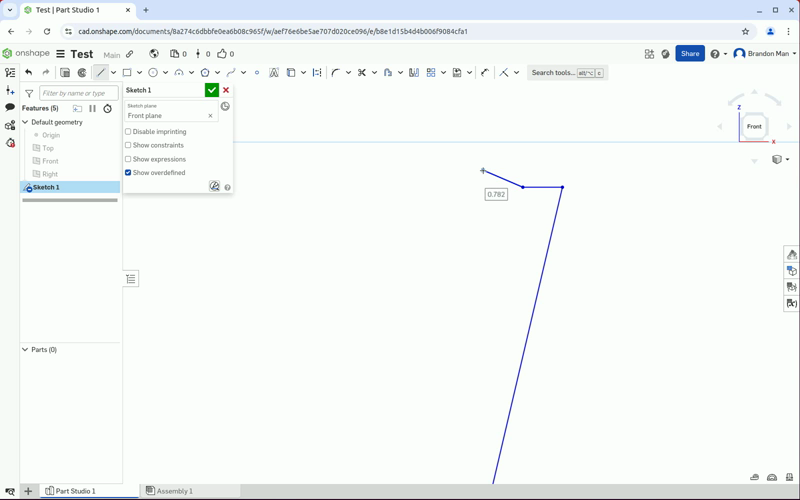
scroll(-6)
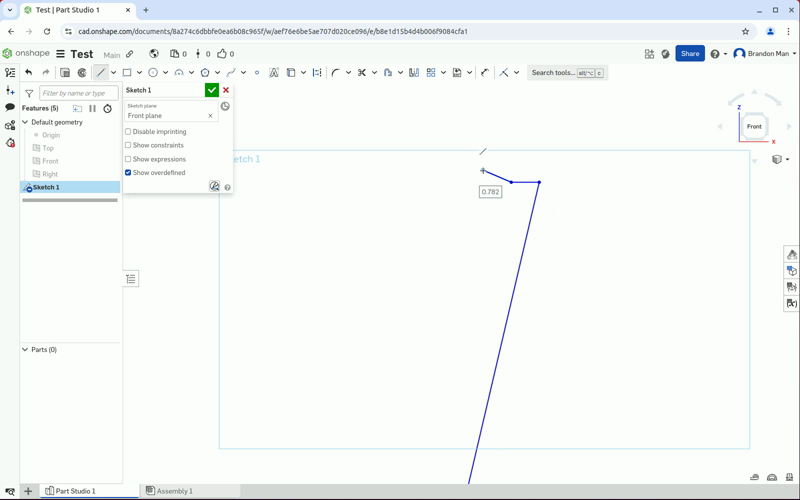
scroll(-6)
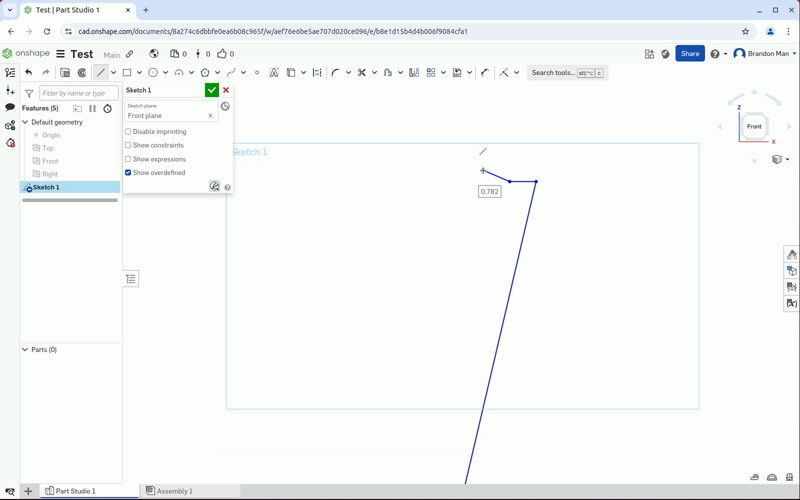
scroll(-6)
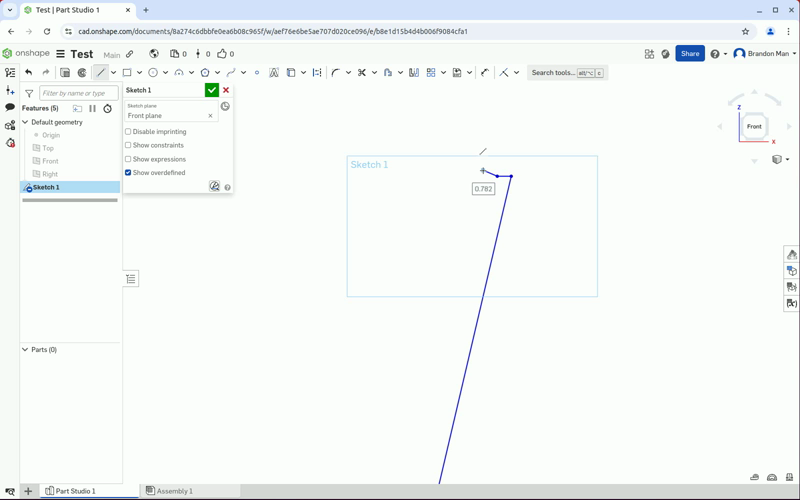
scroll(-6)
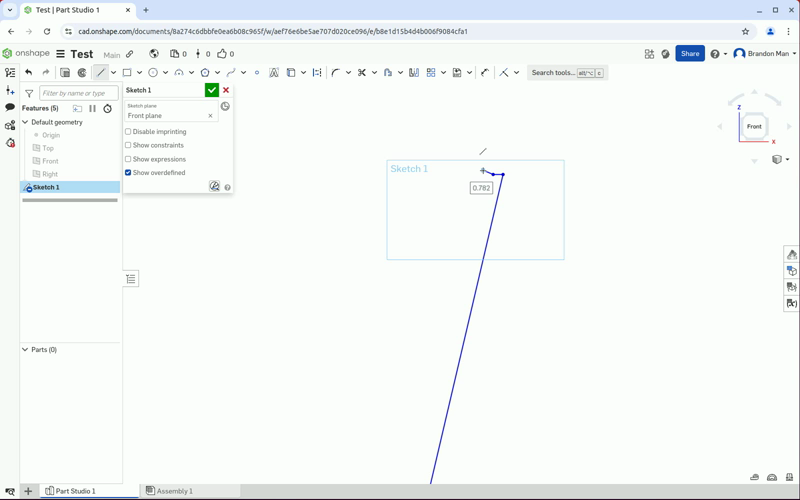
scroll(-6)
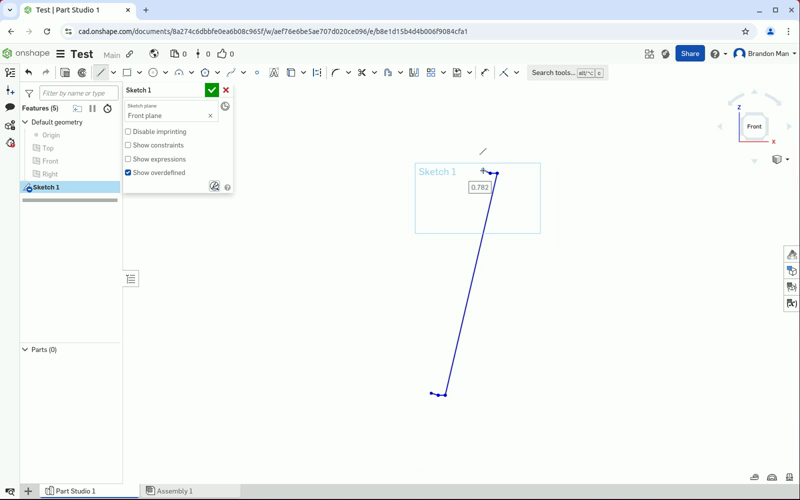
scroll(-6)
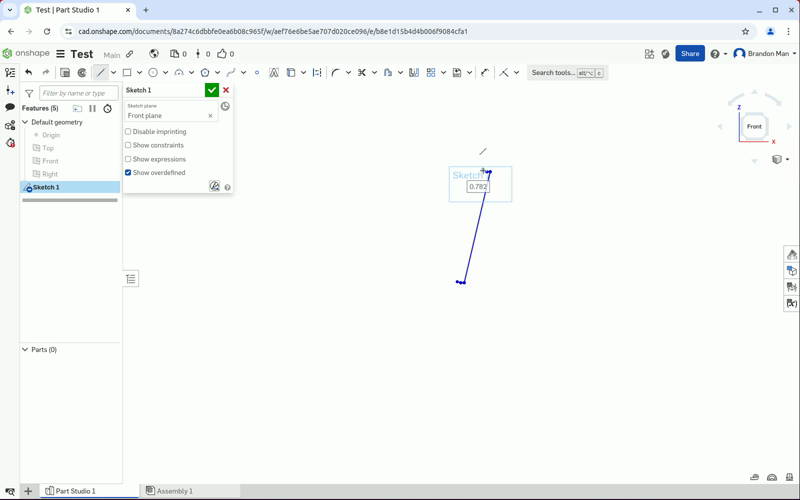
key_up(shift)
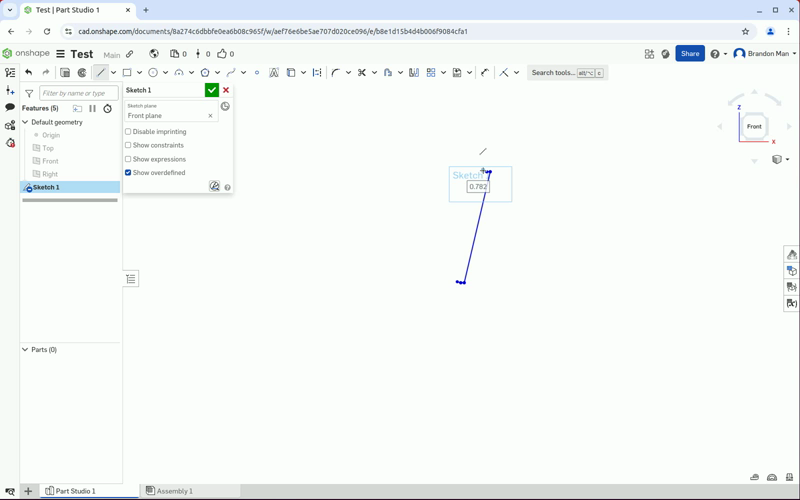
key_down(shift)
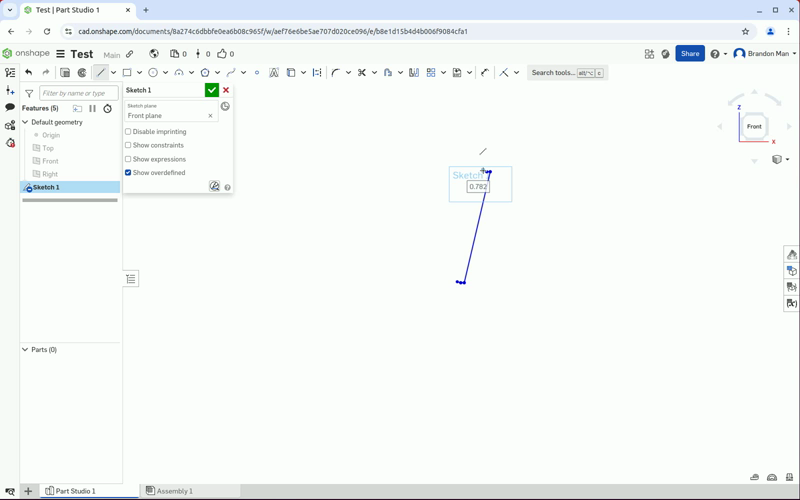
mouse_move(457, 280)
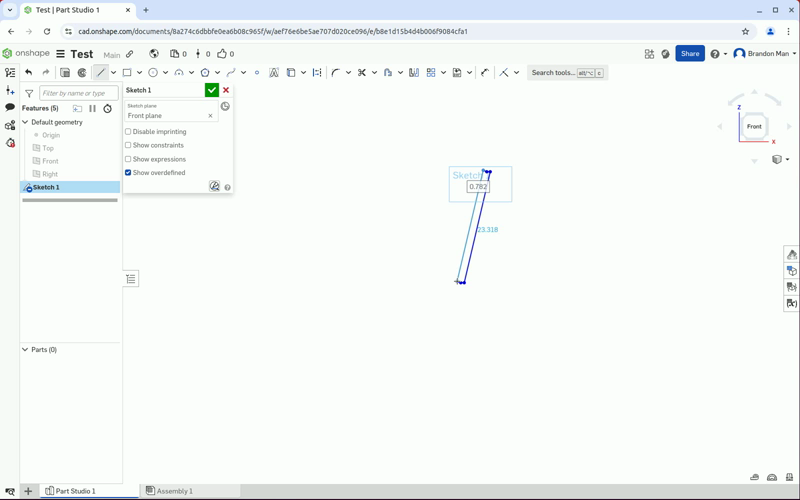
scroll(6)
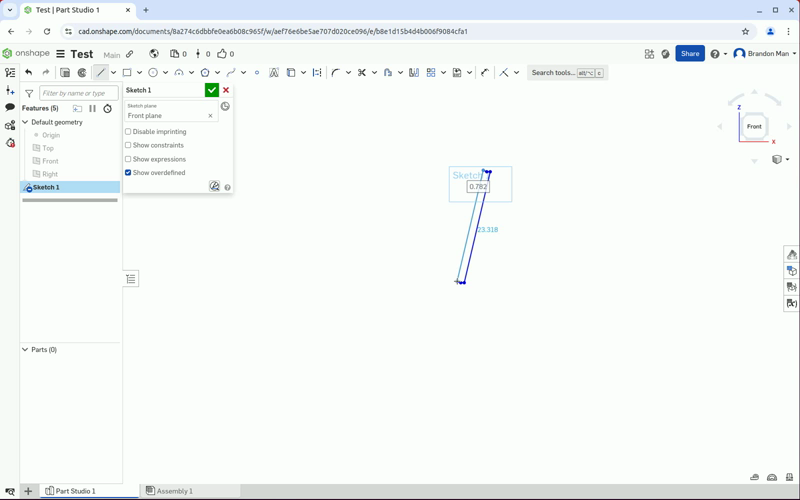
scroll(6)
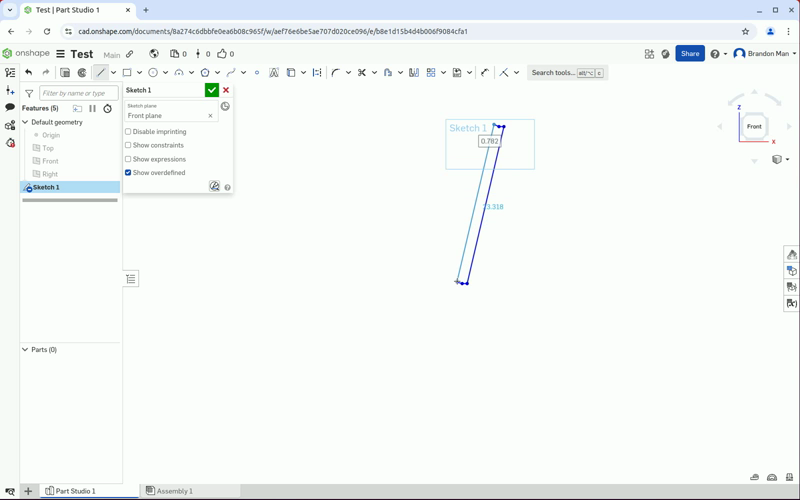
scroll(6)
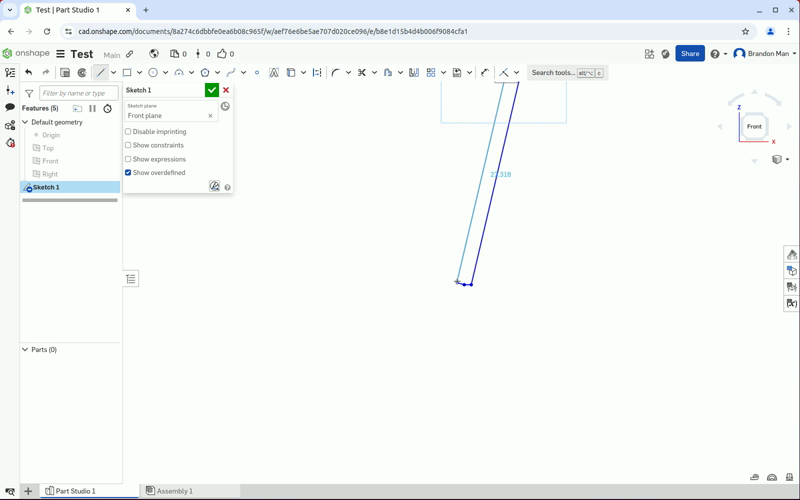
scroll(6)
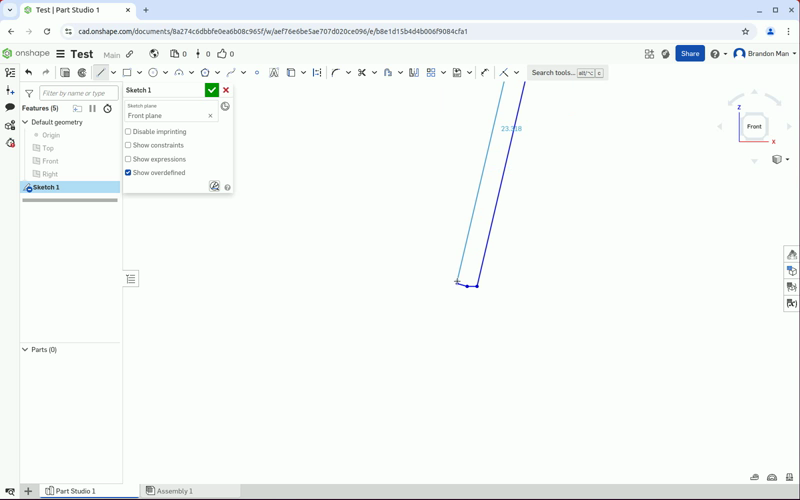
scroll(6)
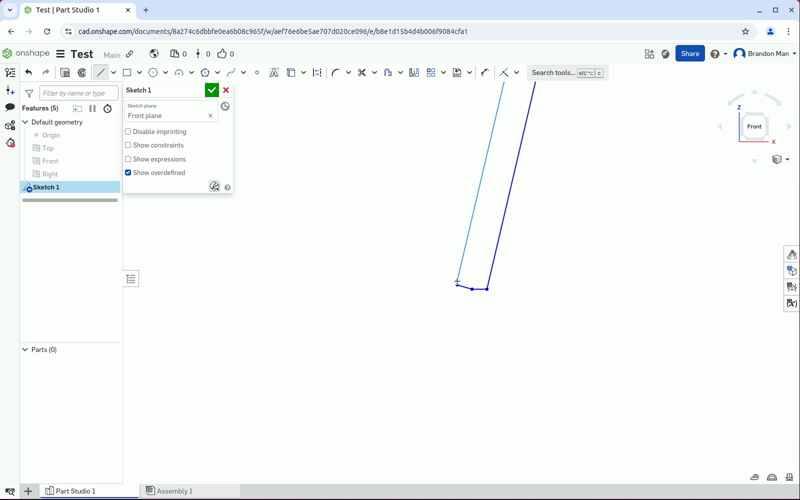
scroll(6)
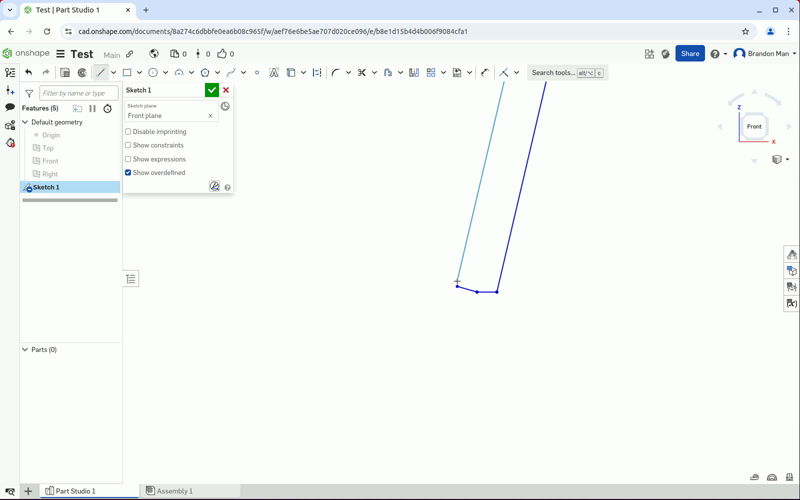
scroll(6)
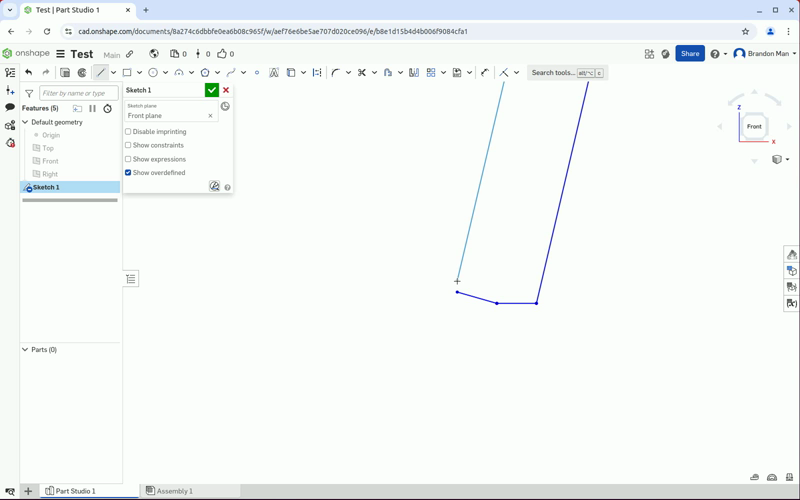
click(457, 280)
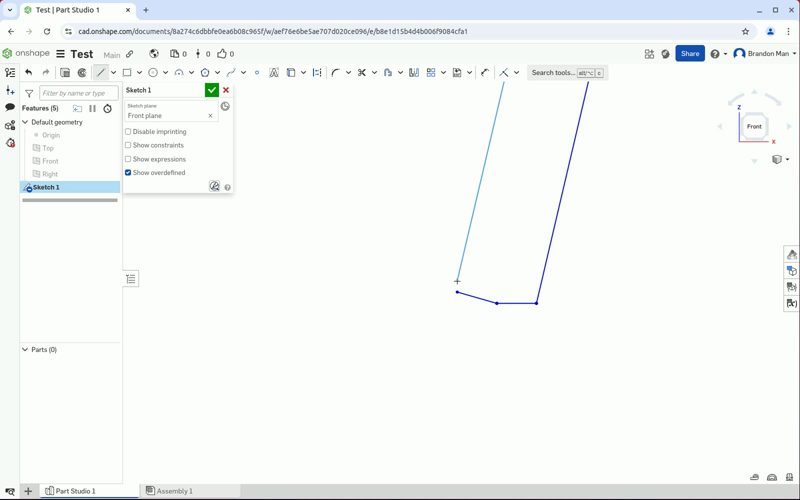
scroll(-6)
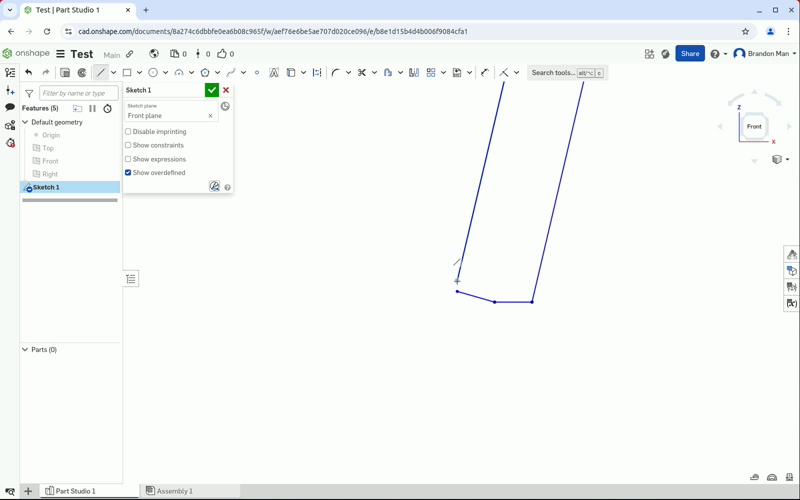
scroll(-6)
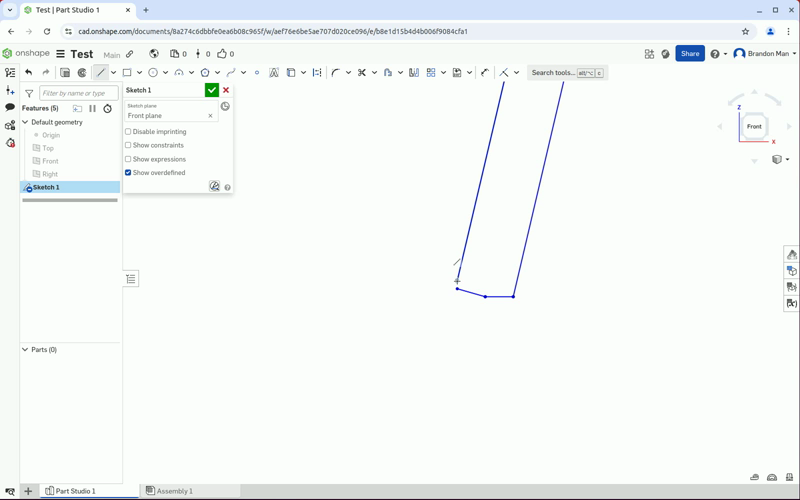
scroll(-6)
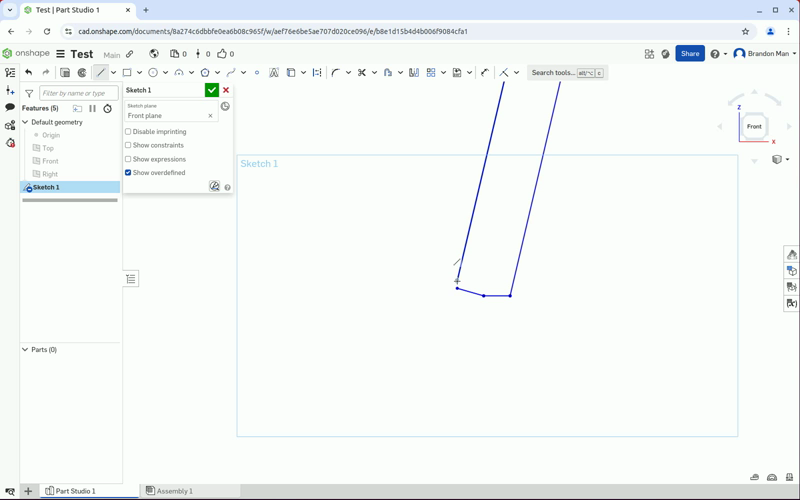
scroll(-6)
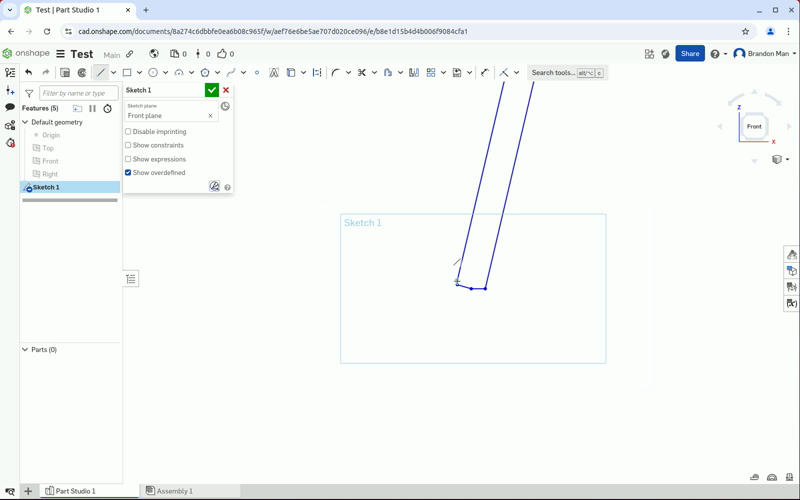
scroll(-6)
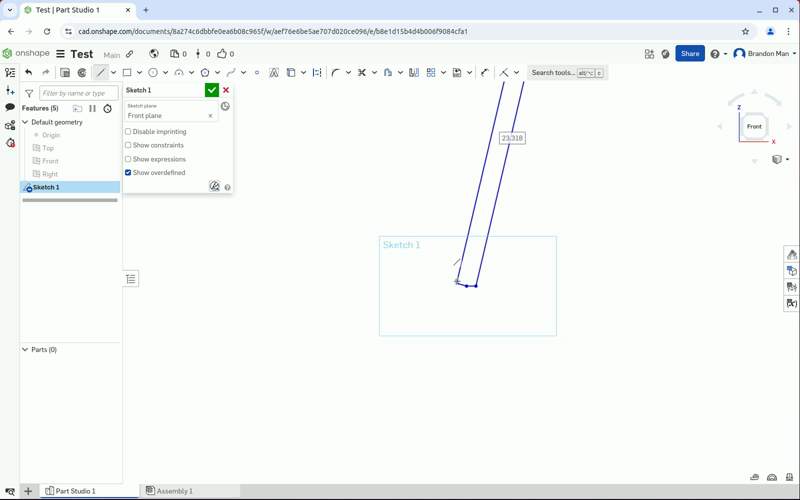
scroll(-6)
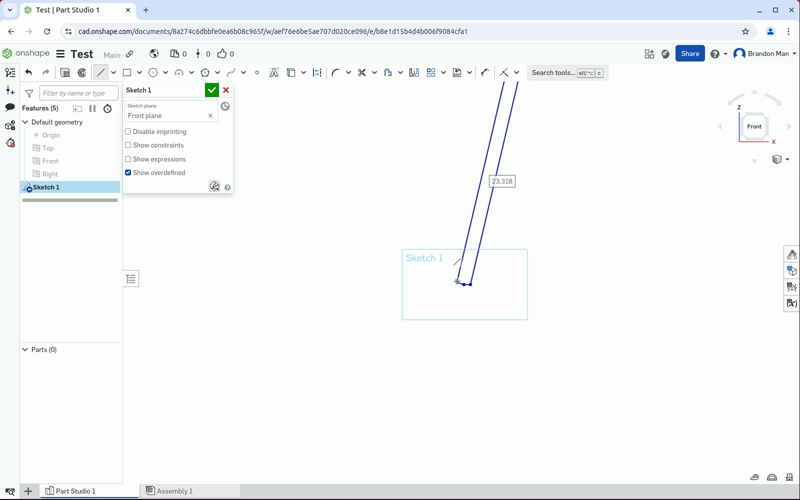
scroll(-6)
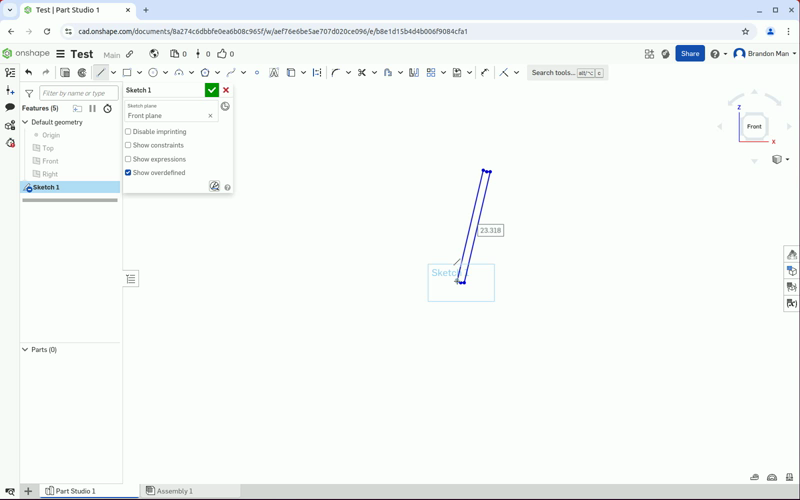
key_up(shift)
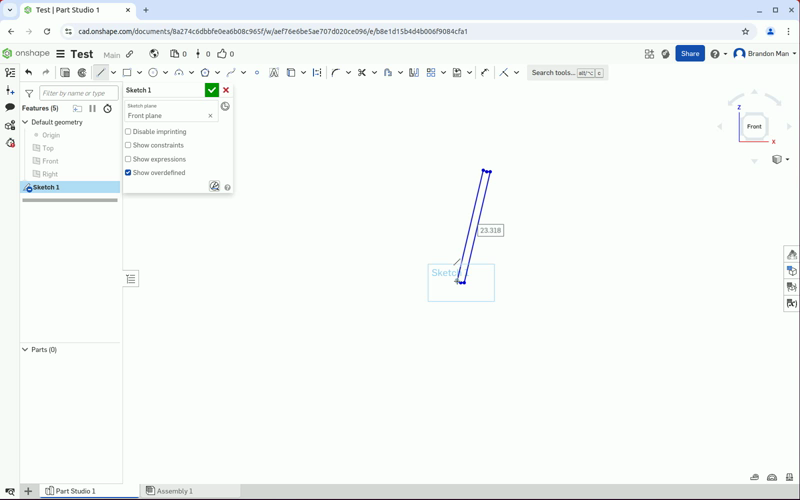
mouse_move(487, 280)
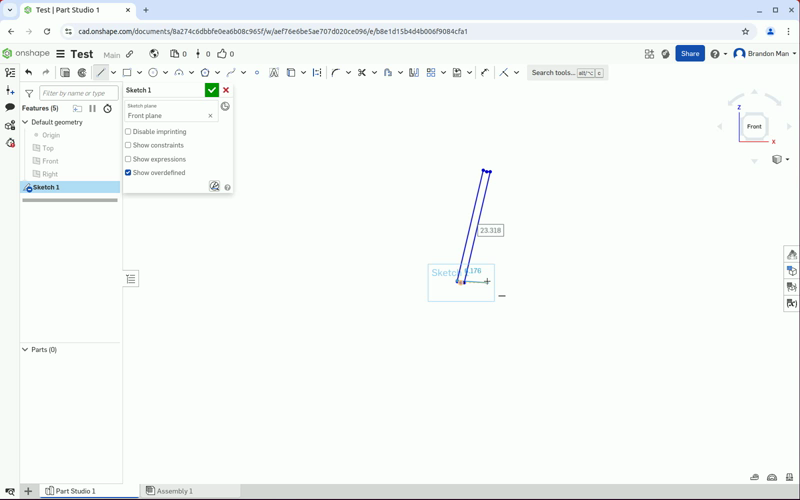
key_down(shift)
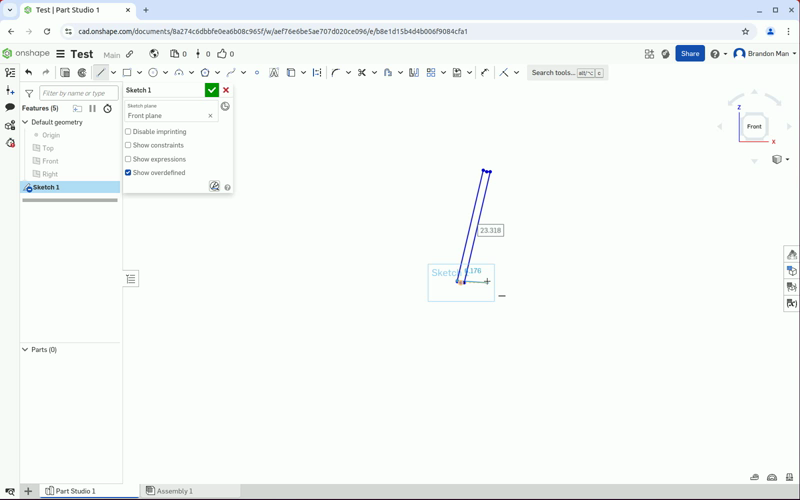
mouse_move(457, 281)
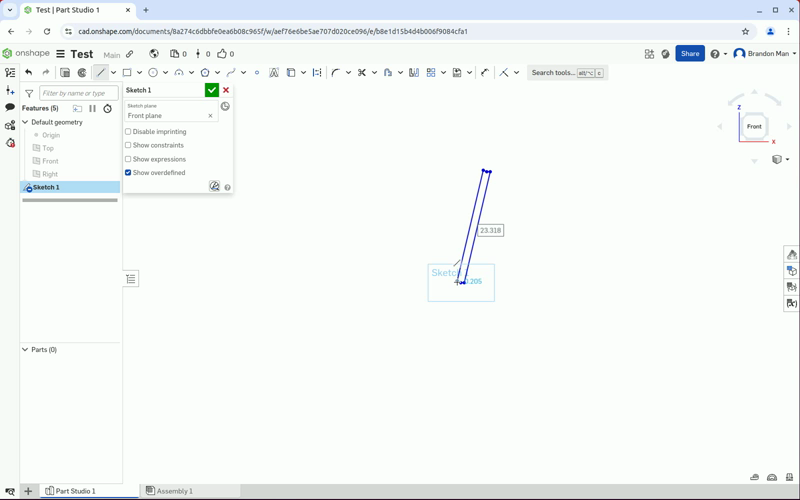
scroll(6)
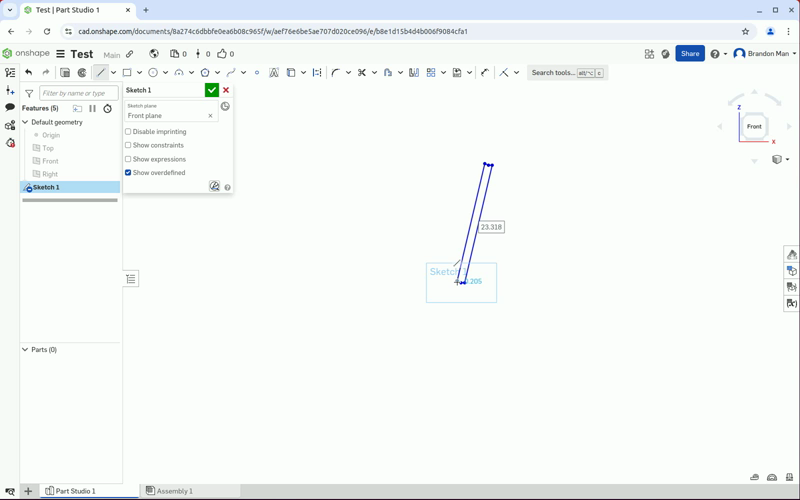
scroll(6)
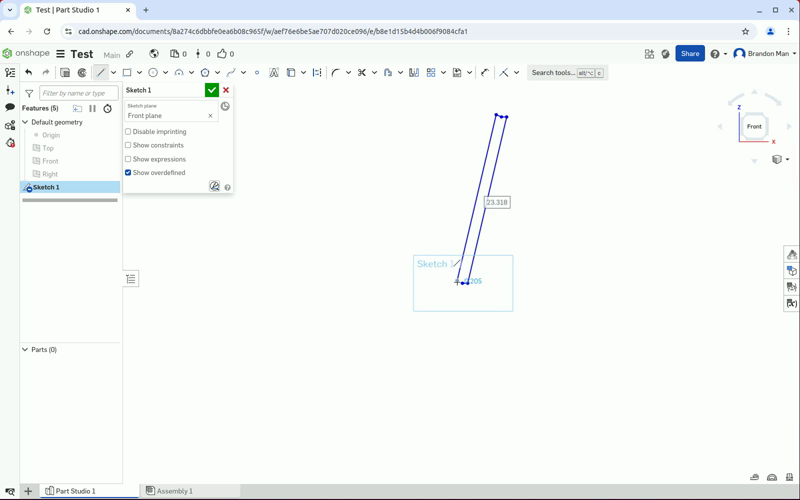
scroll(6)
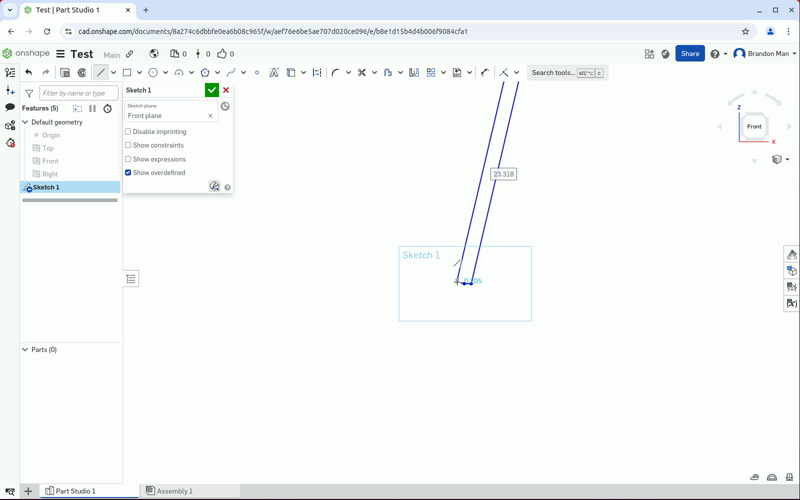
scroll(6)
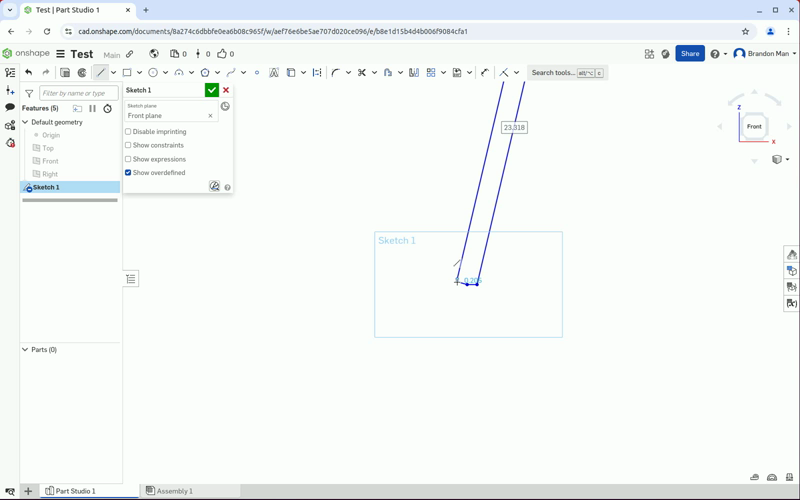
scroll(6)
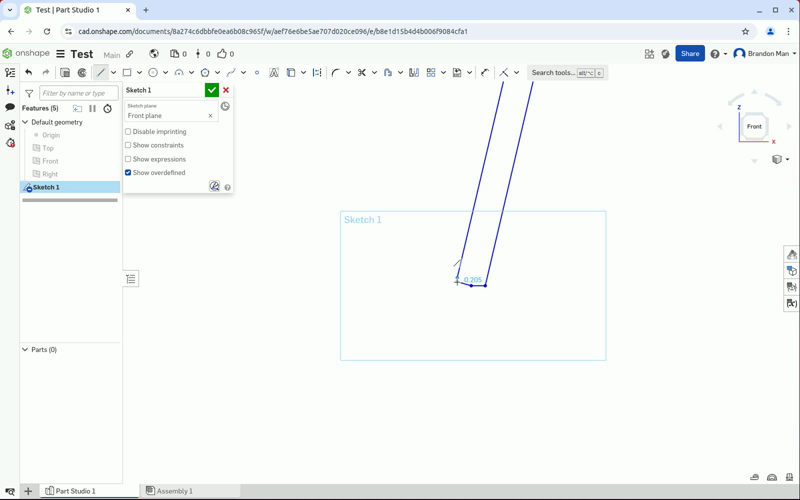
scroll(6)
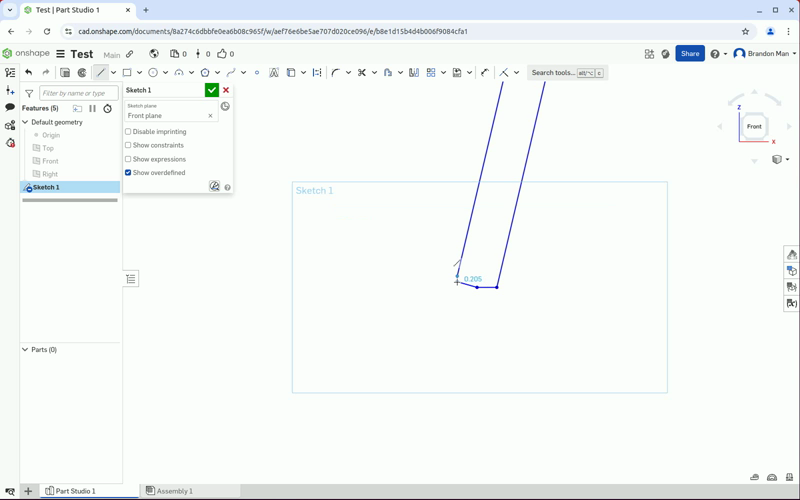
scroll(6)
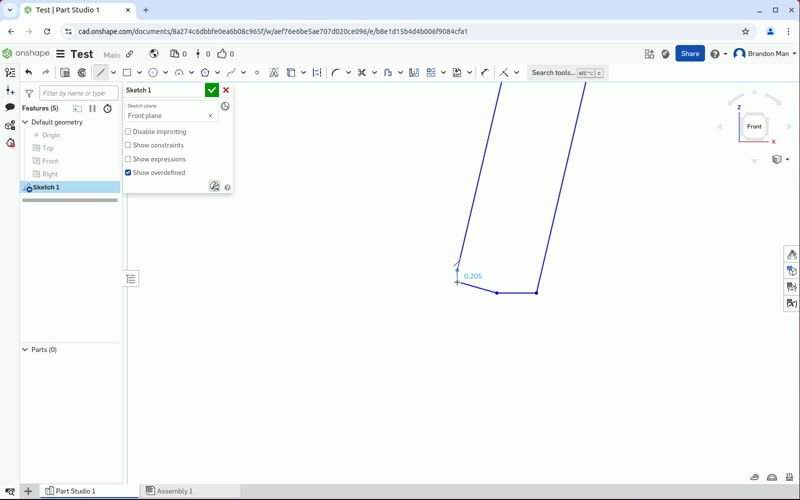
key_up(shift)
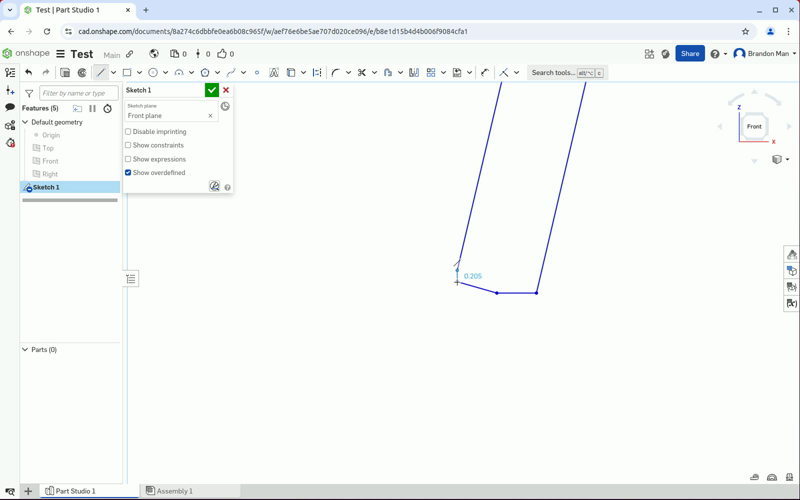
click(457, 281)
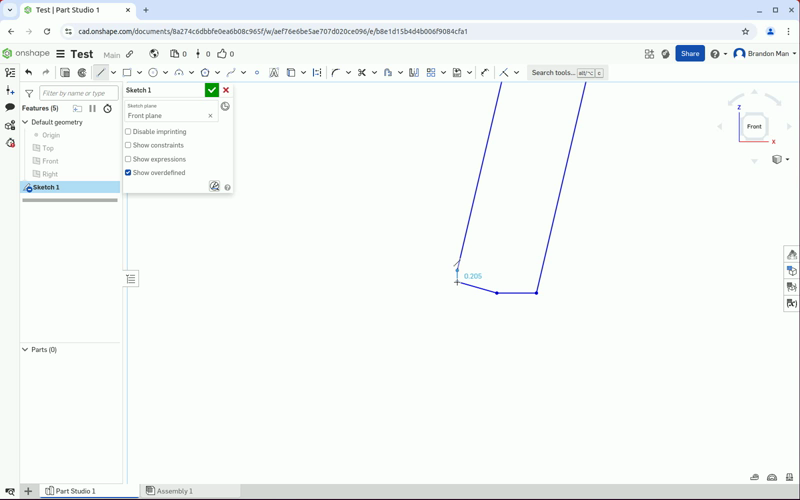
scroll(-6)
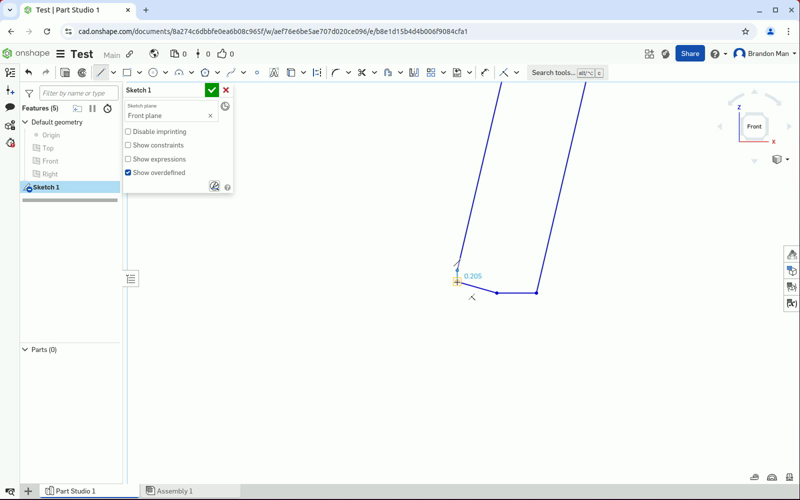
scroll(-6)
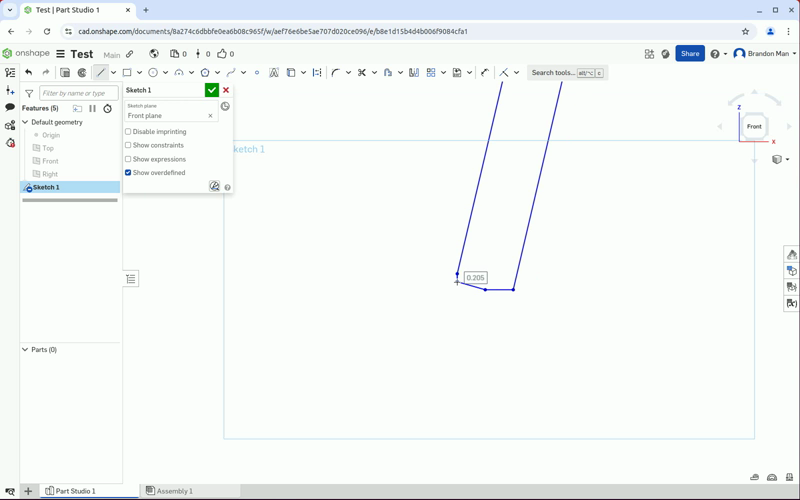
scroll(-6)
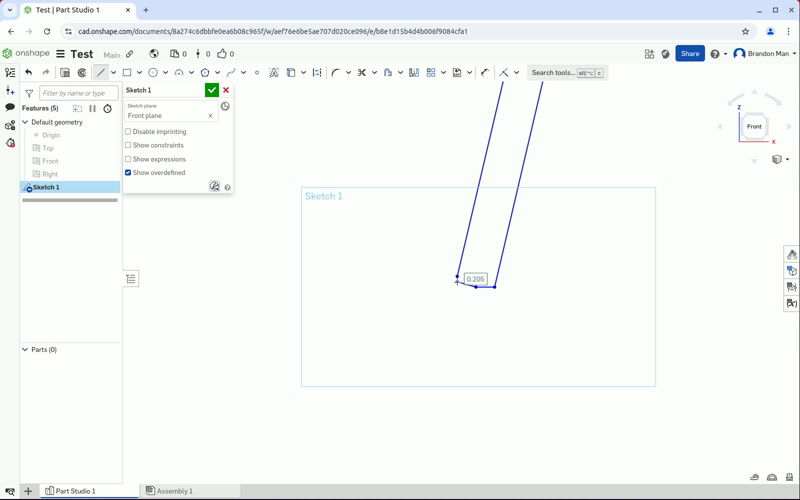
scroll(-6)
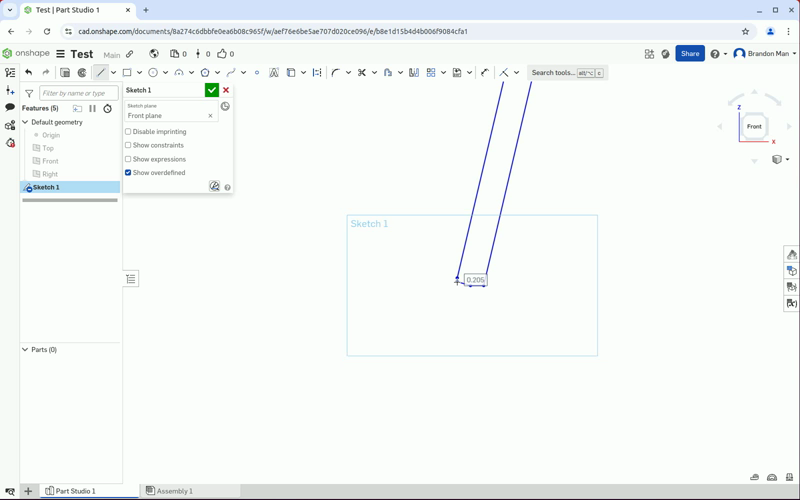
scroll(-6)
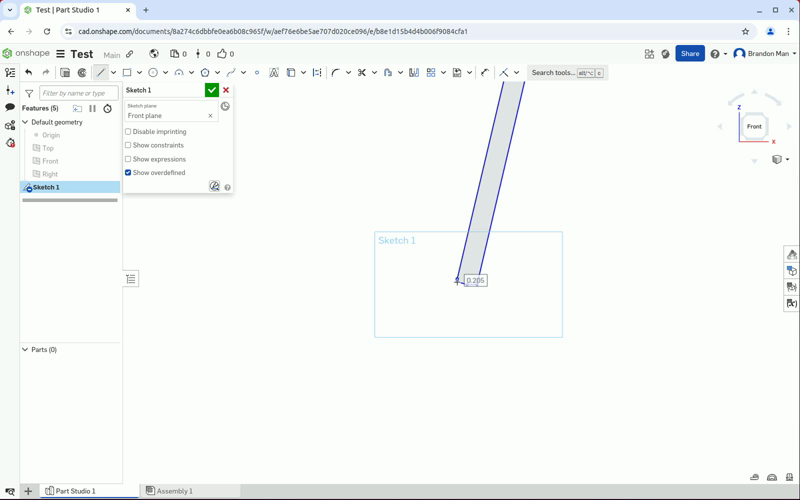
scroll(-6)
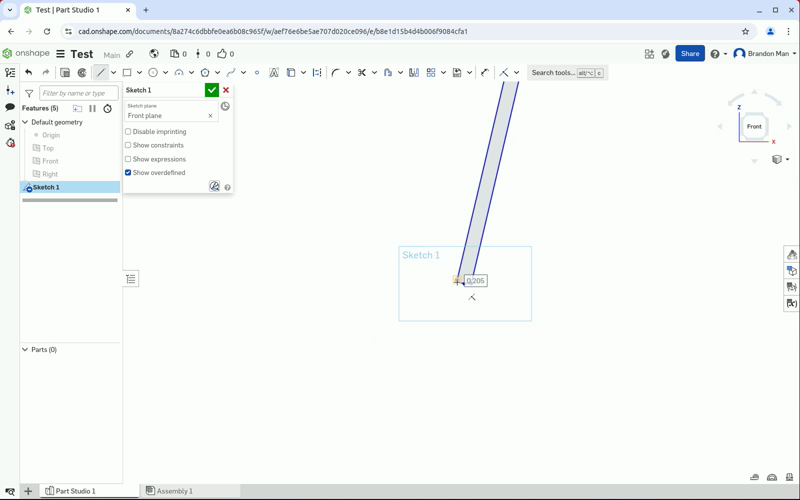
scroll(-6)
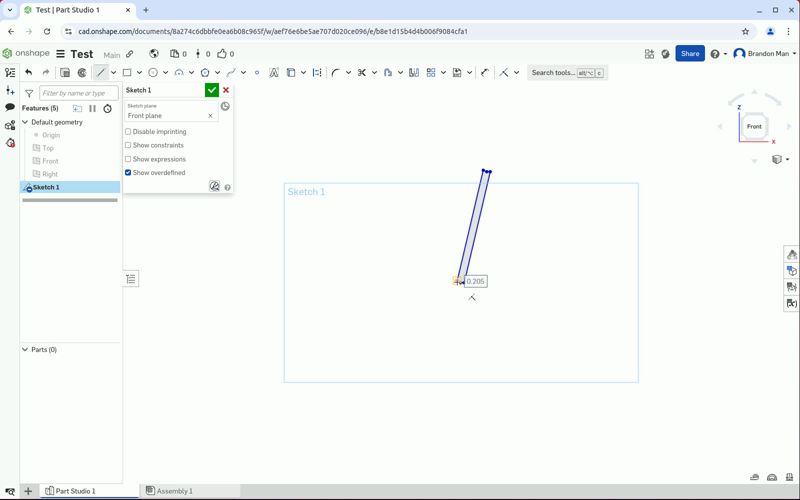
key(esc)
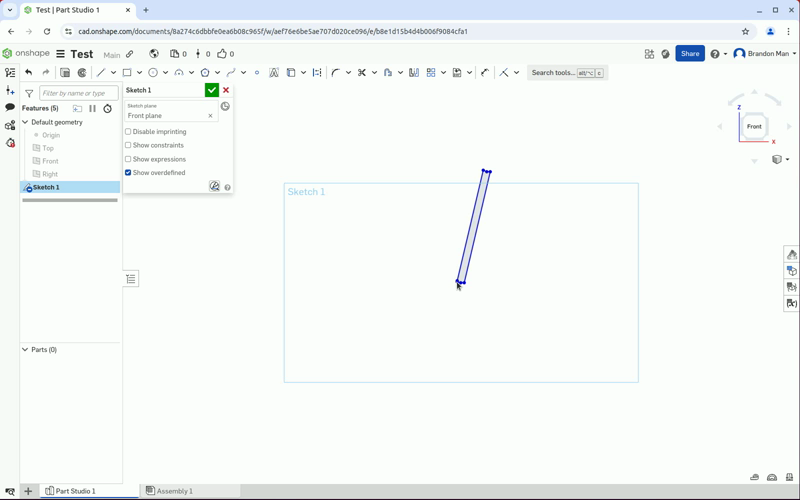
mouse_move(462, 282)
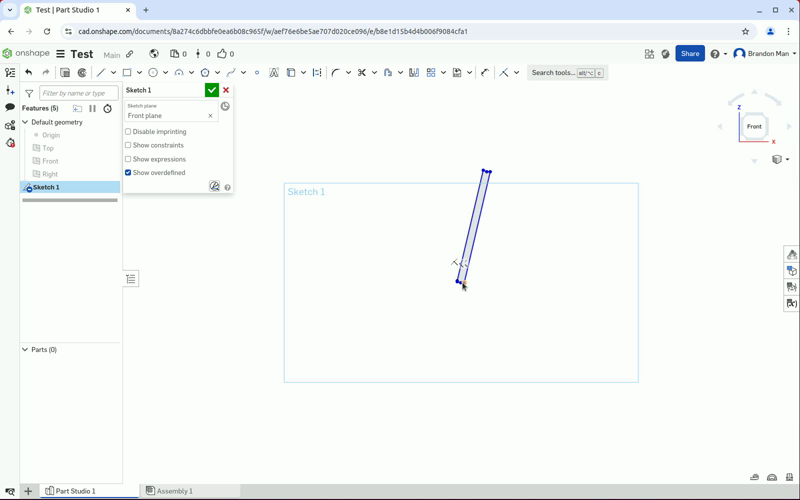
scroll(6)
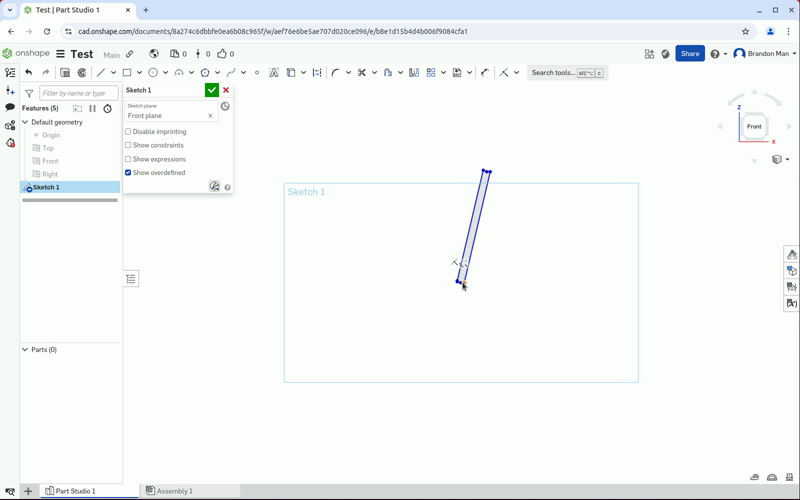
scroll(6)
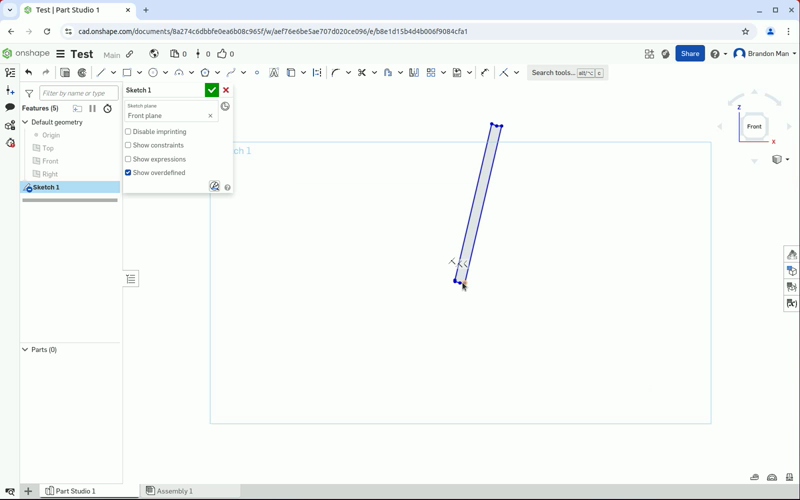
scroll(6)
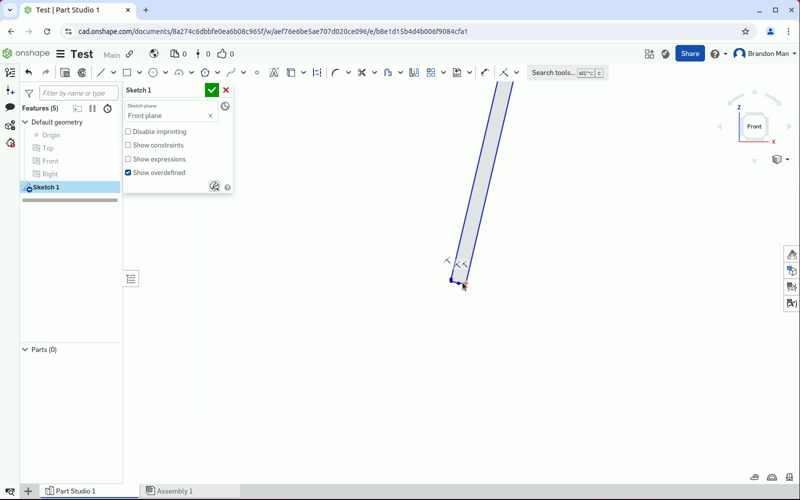
scroll(6)
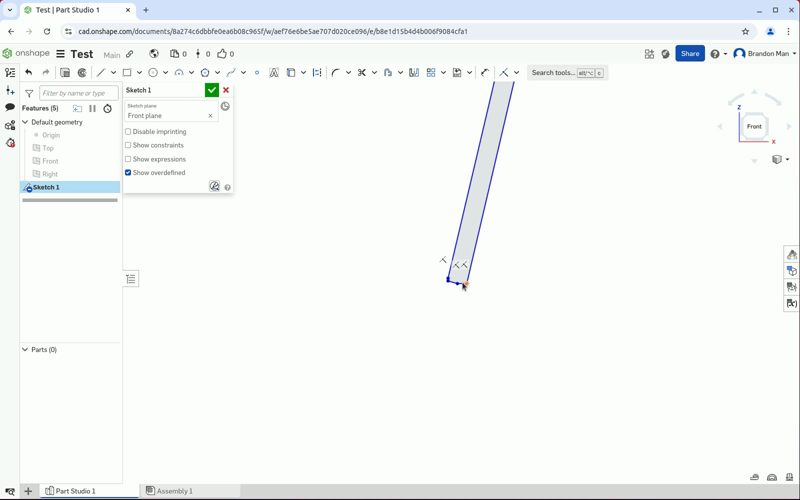
scroll(6)
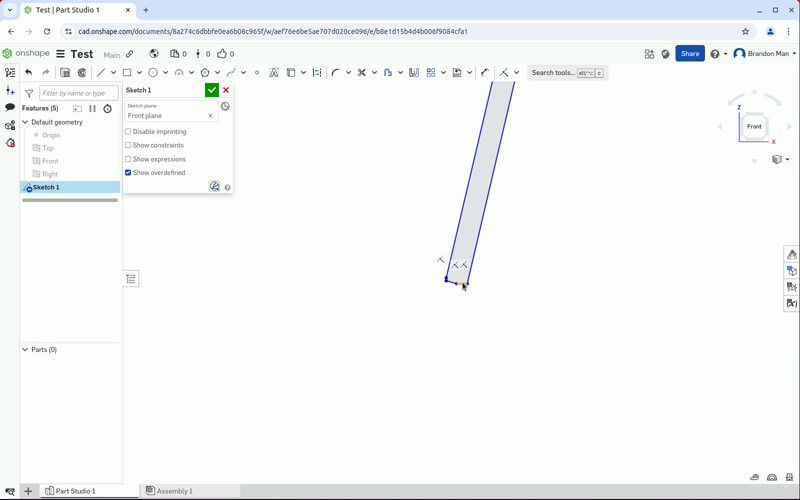
scroll(6)
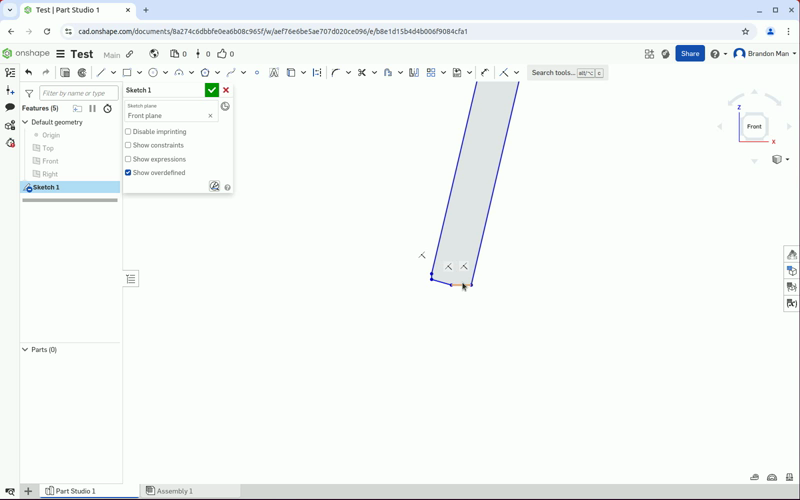
scroll(6)
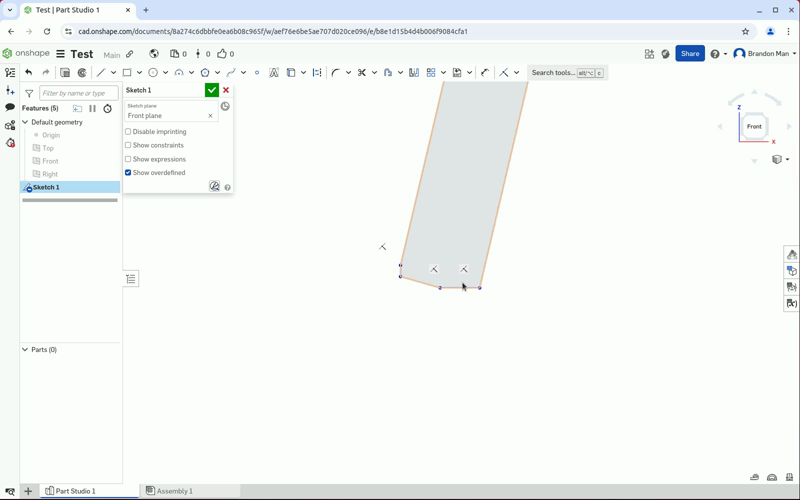
click(462, 282)
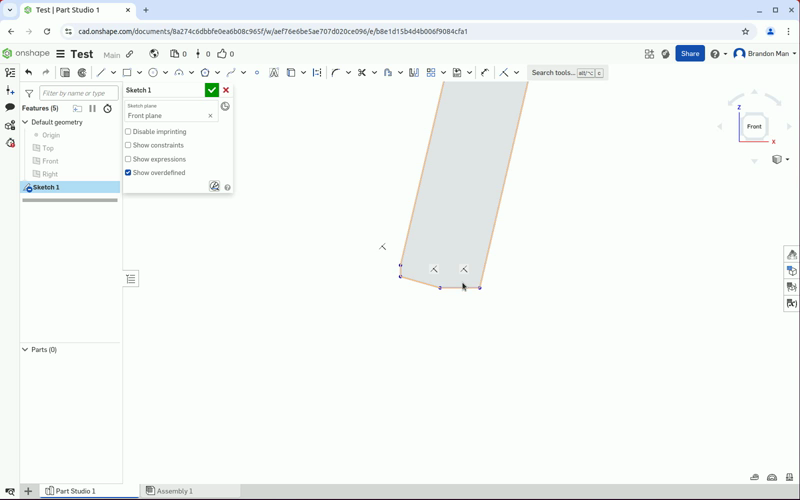
scroll(-6)
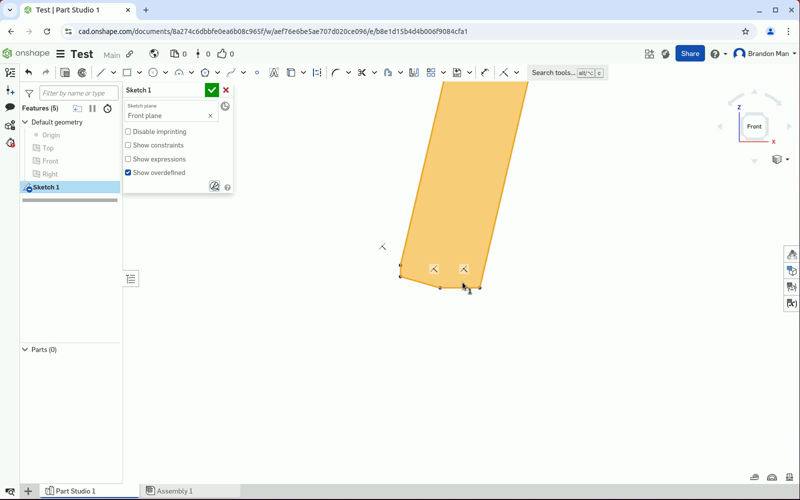
scroll(-6)
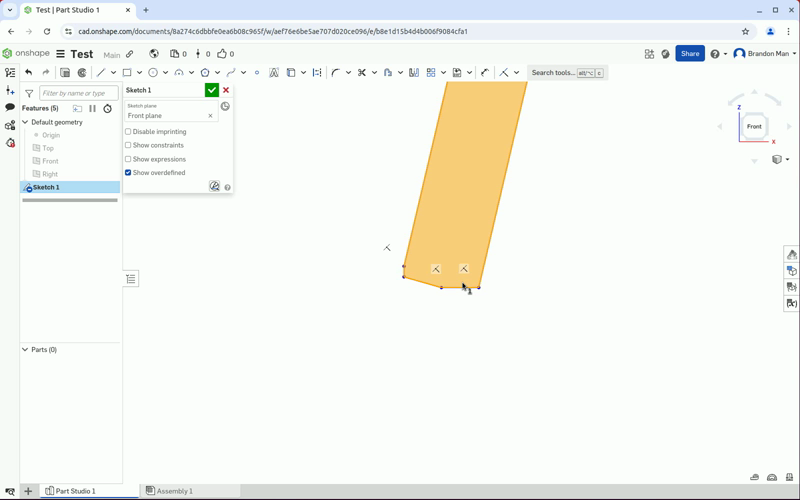
scroll(-6)
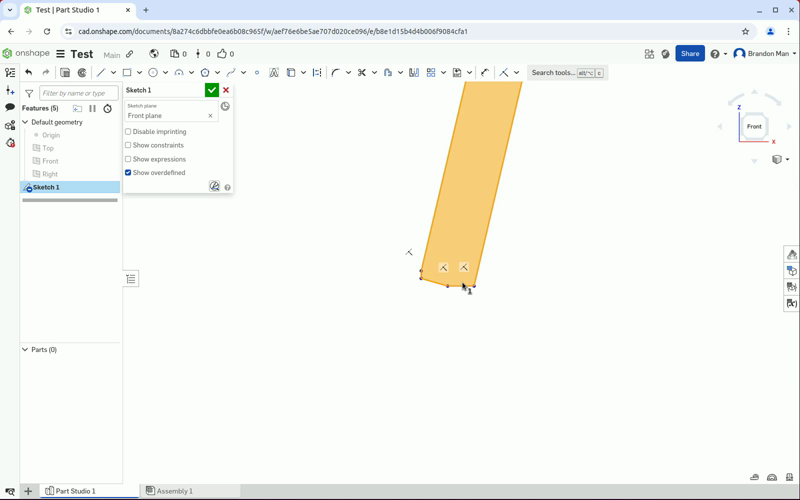
scroll(-6)
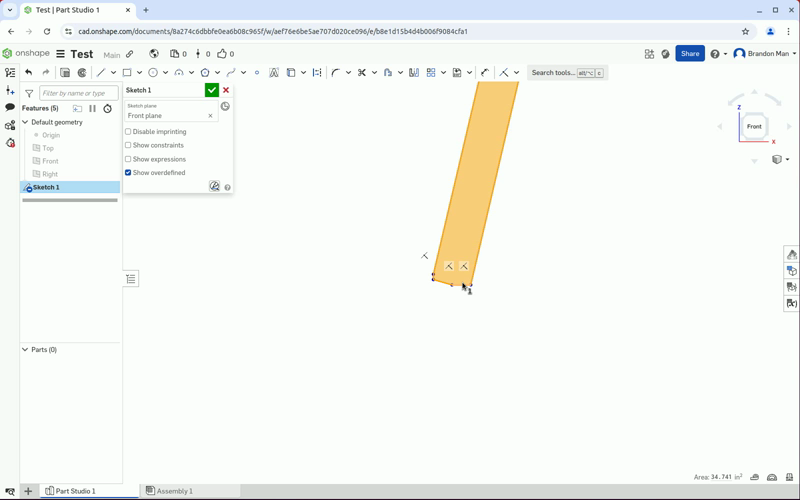
scroll(-6)
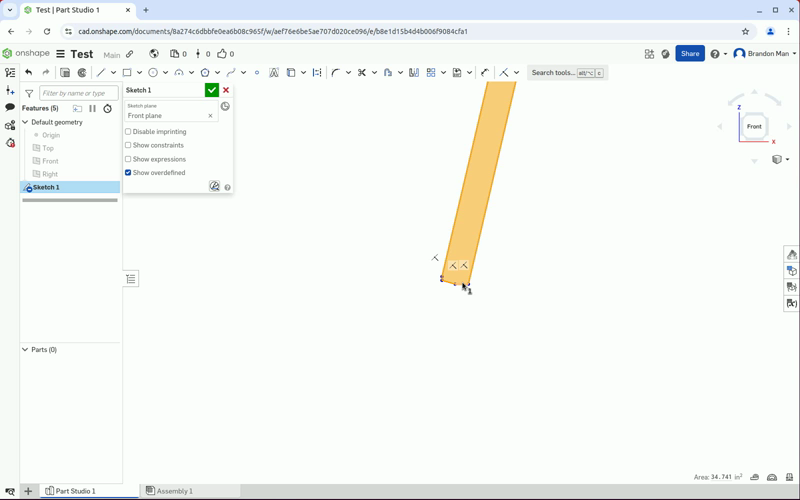
scroll(-6)
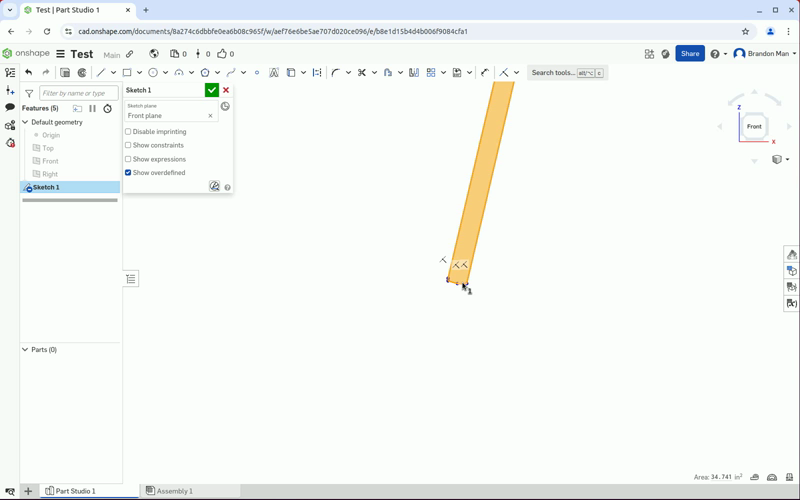
scroll(-6)
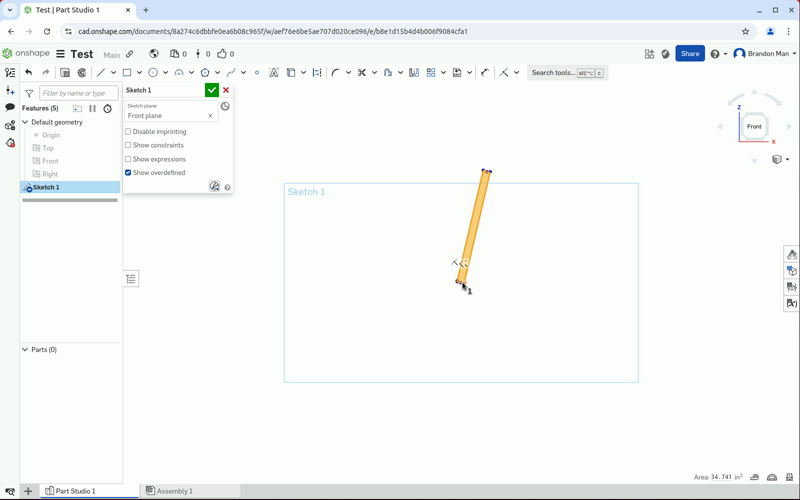
mouse_move(73, 352)
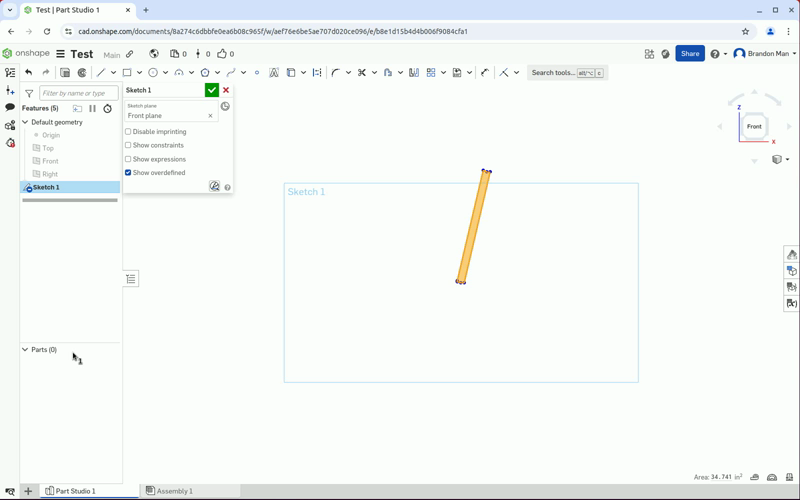
key(shift+y)
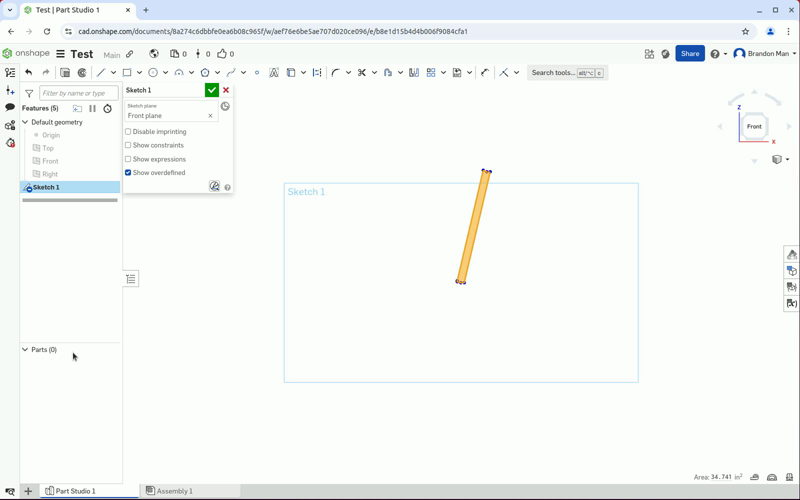
key(shift+e)
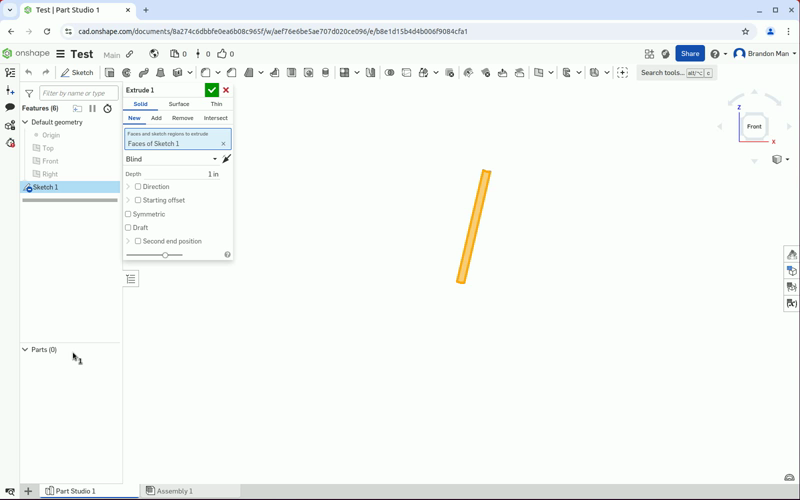
mouse_move(143, 106)
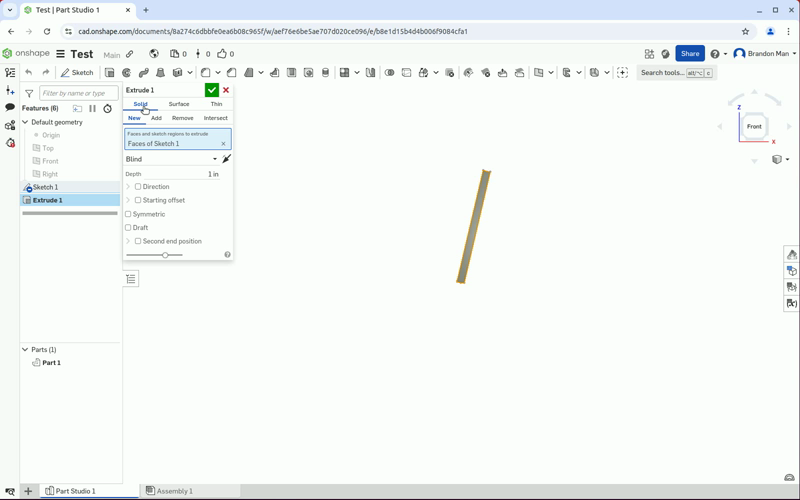
click(143, 106)
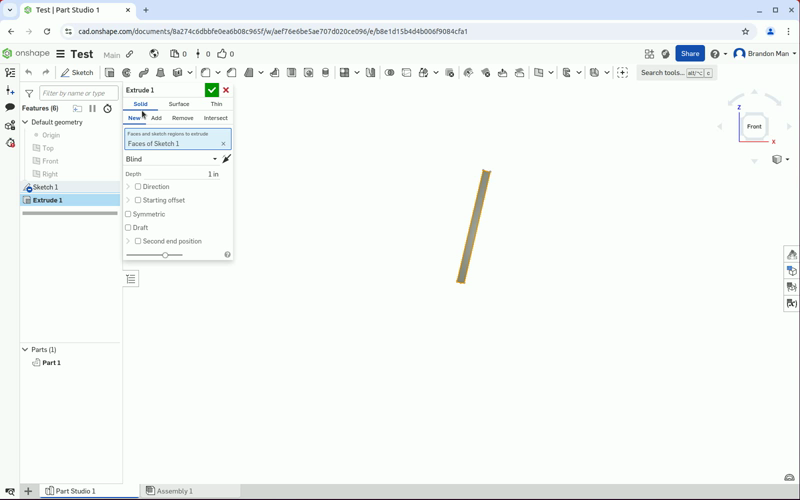
mouse_move(137, 120)
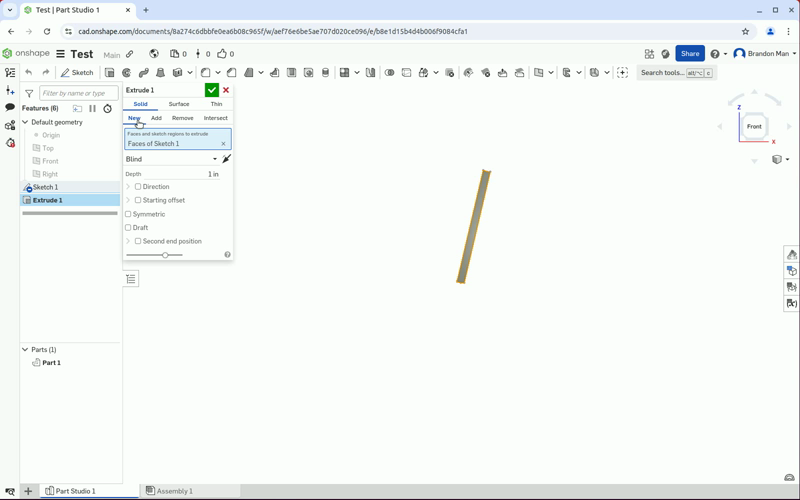
click(137, 120)
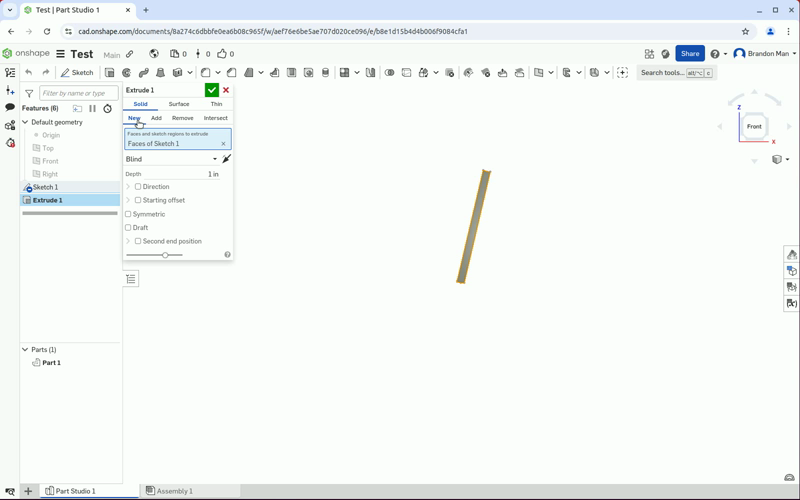
key(tab, 4)
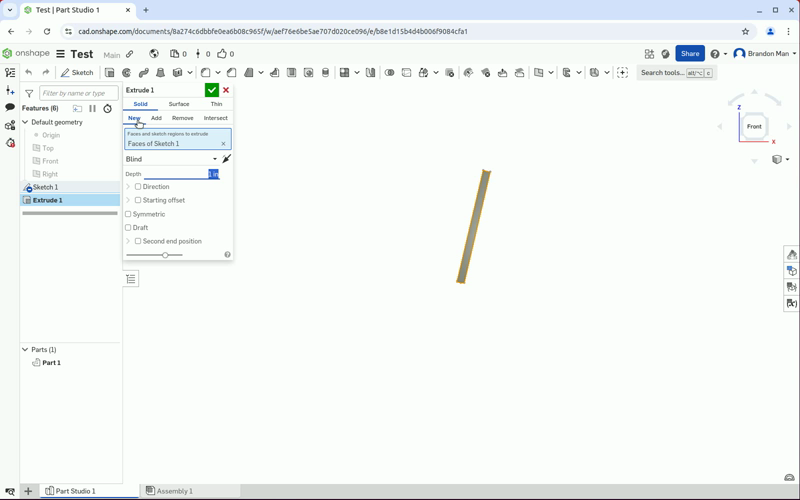
text(0.722)
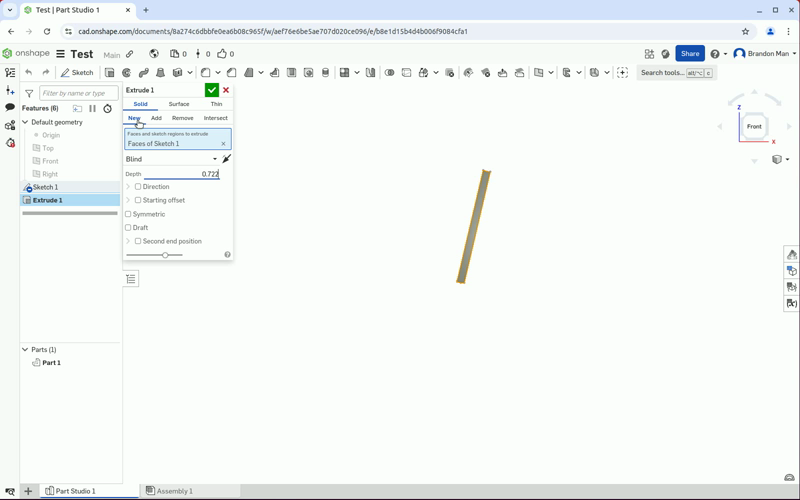
key(enter)
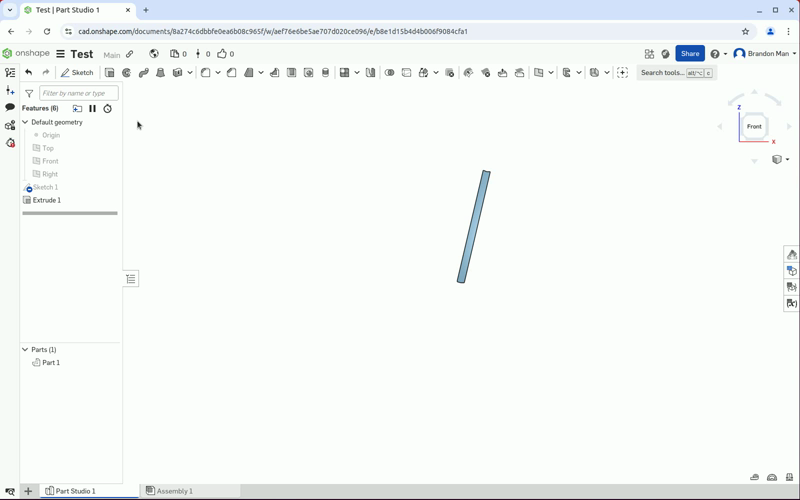
key(shift+h)
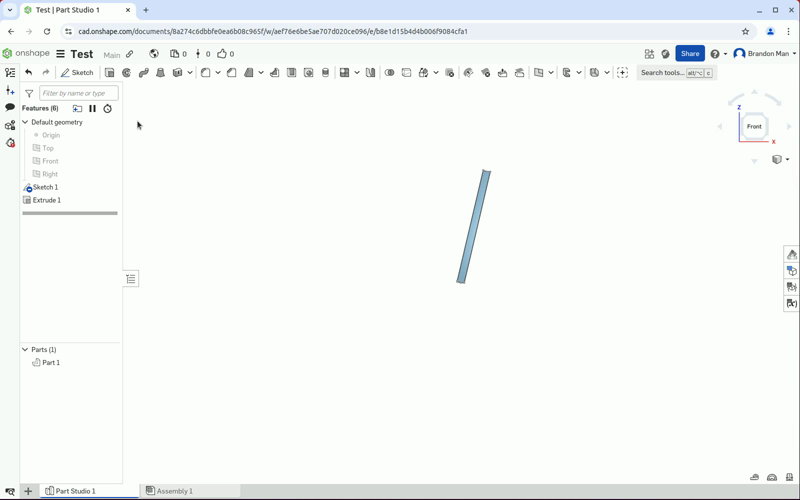
key(shift+h)
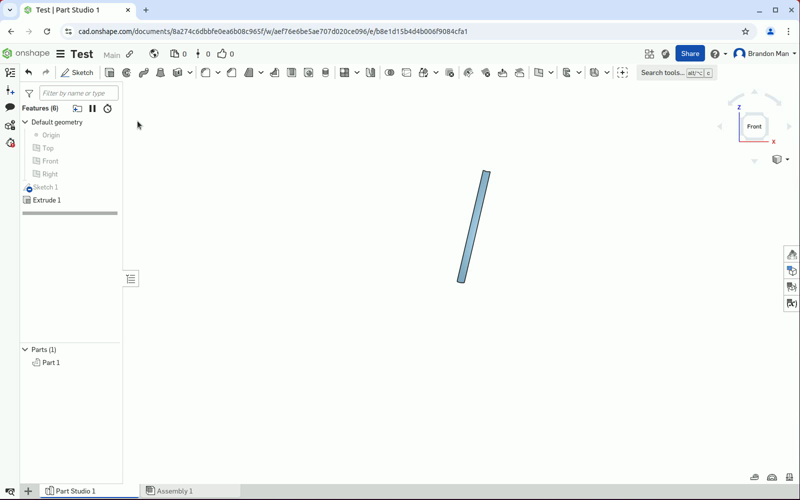
mouse_move(73, 189)
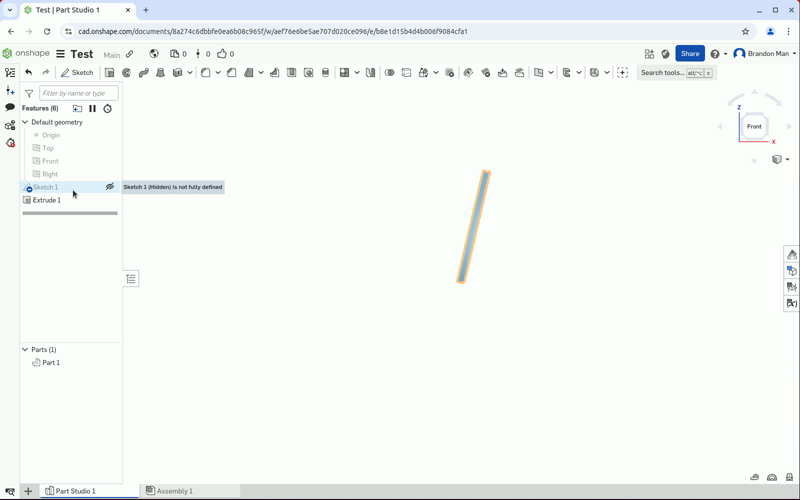
click(73, 189)
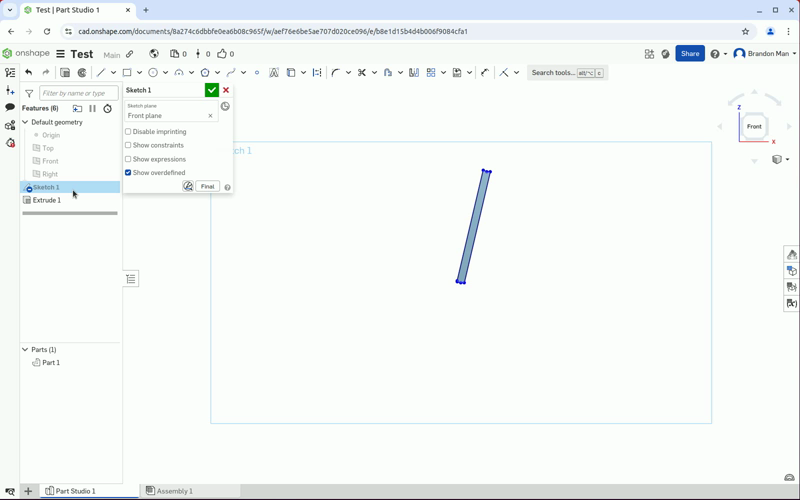
mouse_move(229, 92)
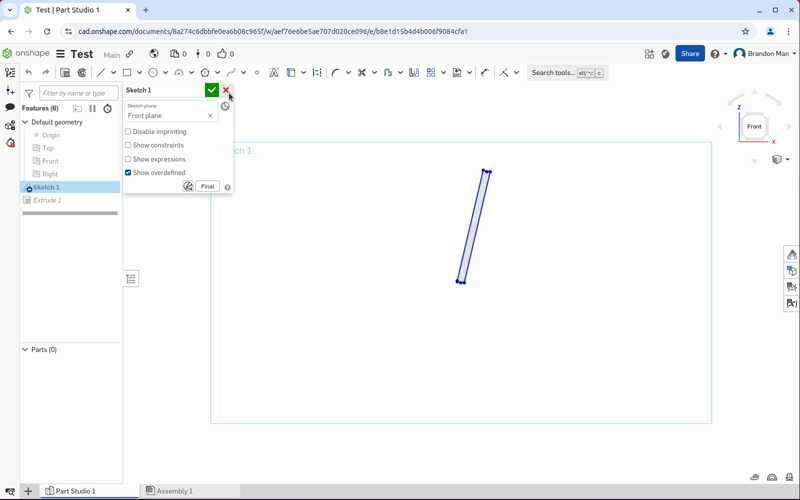
click(229, 92)
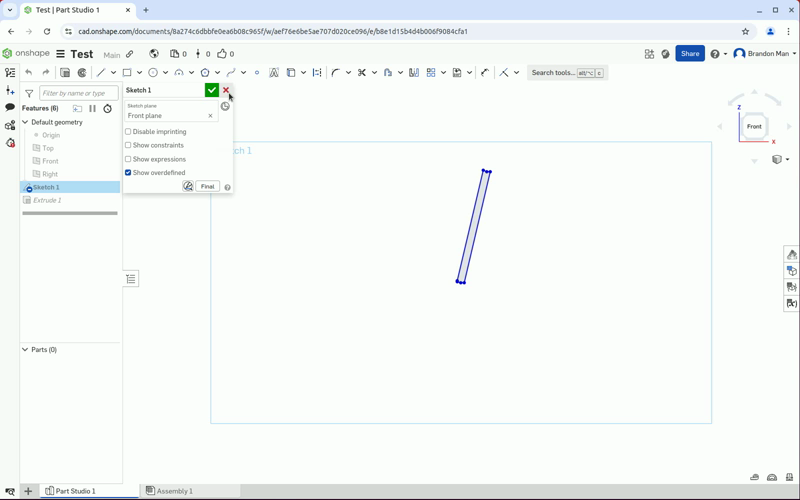
key(shift+s)
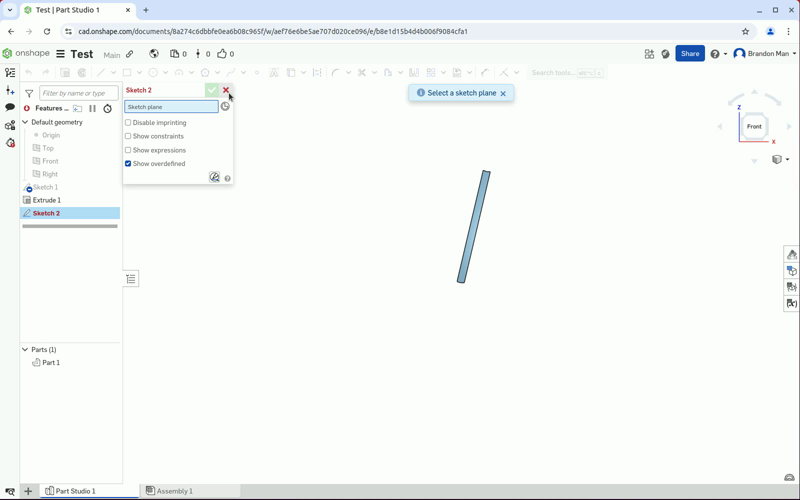
mouse_move(73, 163)
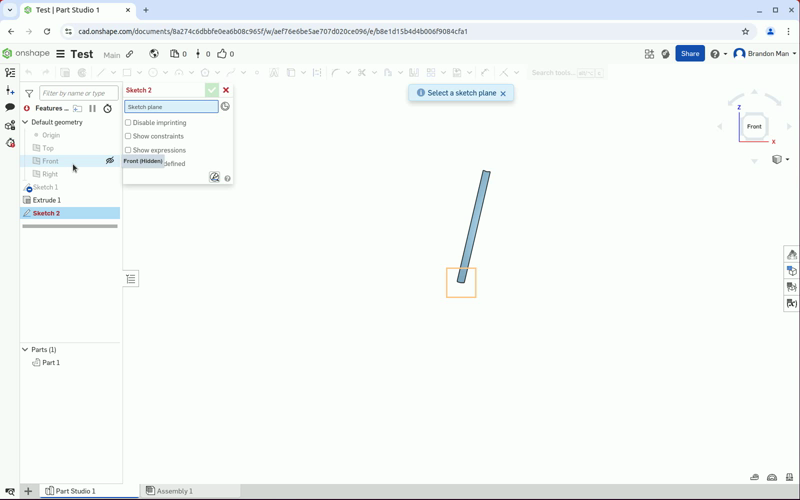
click(73, 163)
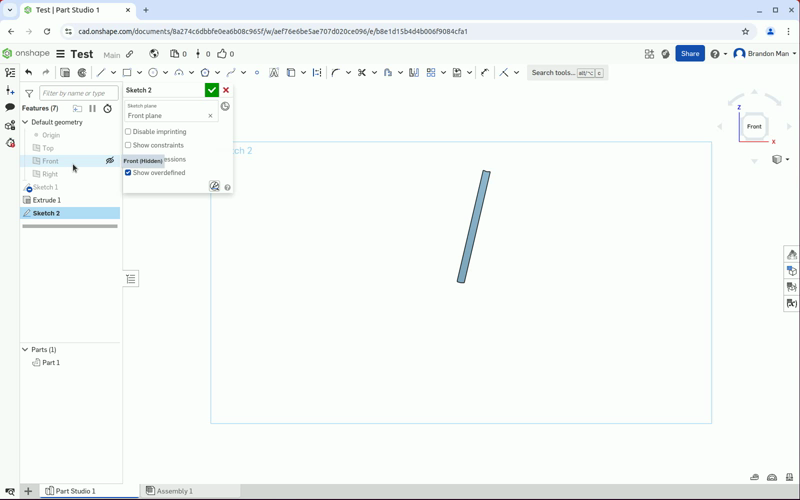
mouse_move(73, 352)
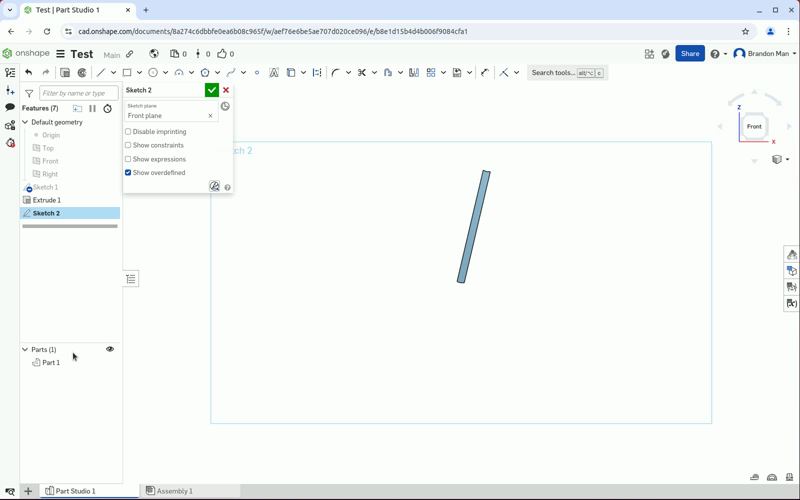
key(y)
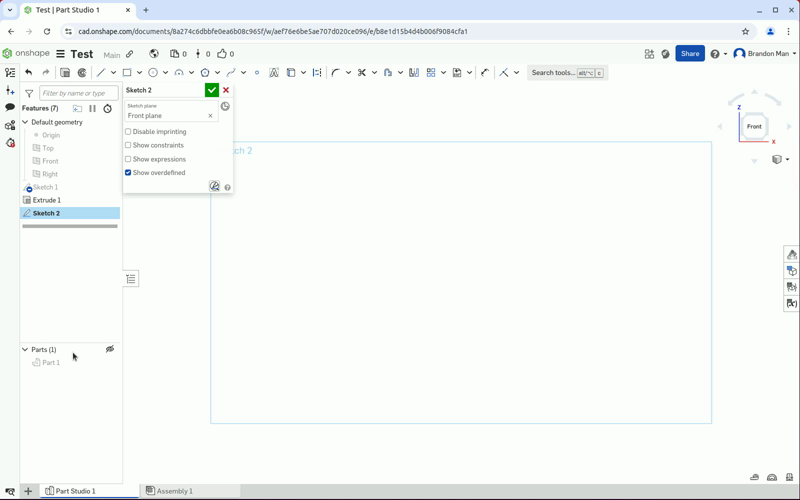
key(l)
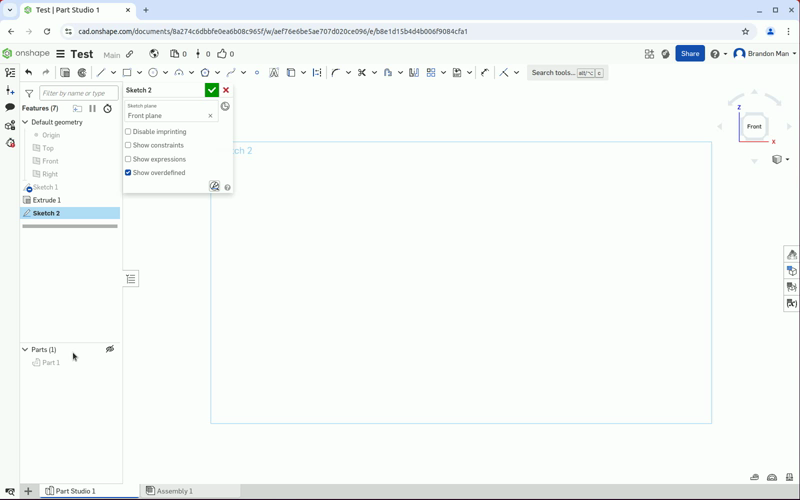
key_down(shift)
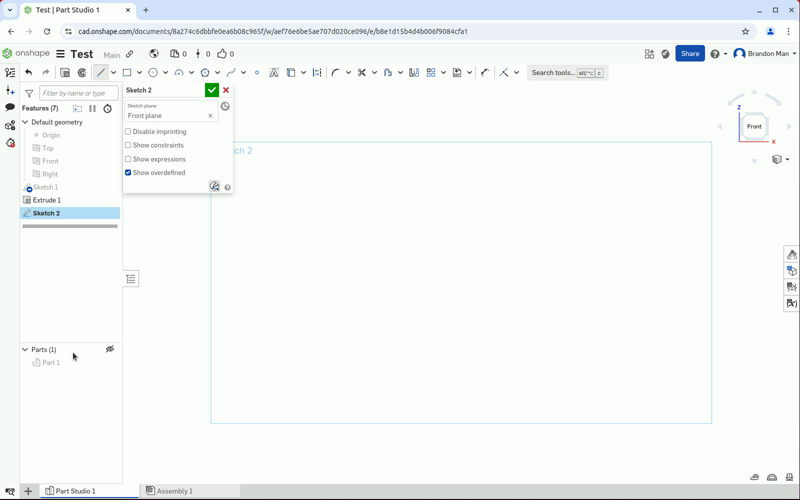
mouse_move(457, 346)
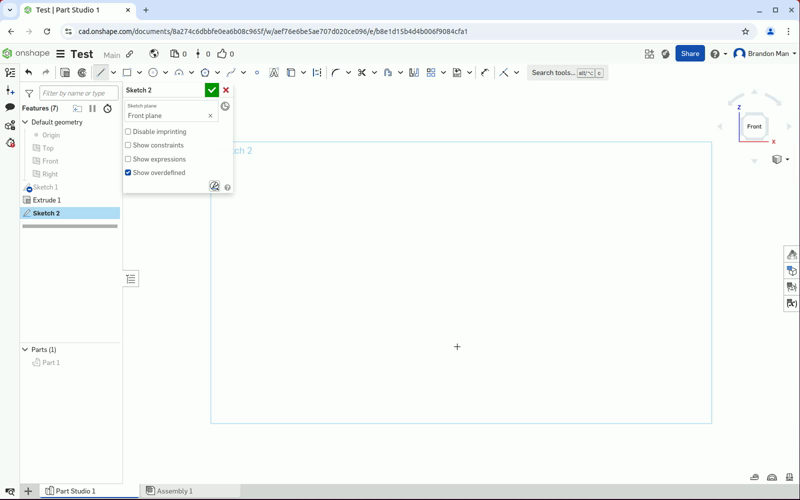
click(457, 346)
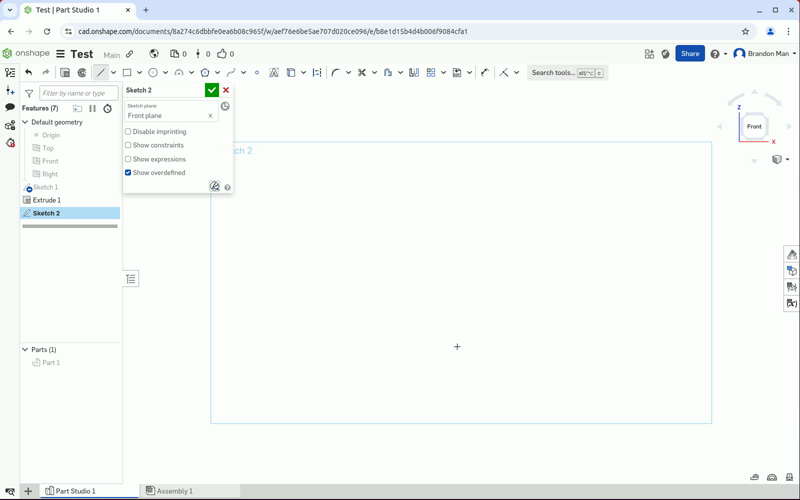
key_up(shift)
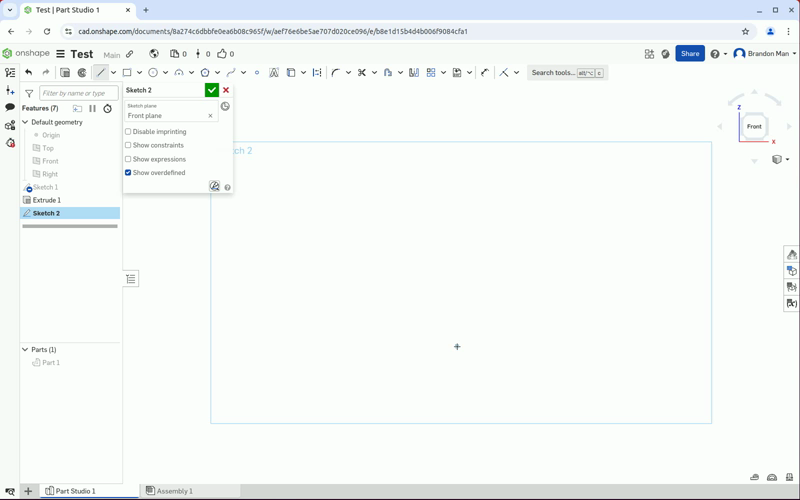
key_down(shift)
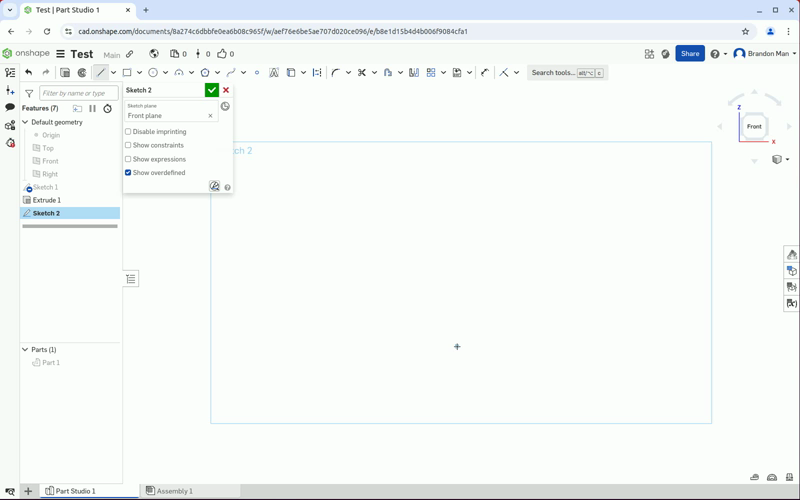
mouse_move(487, 346)
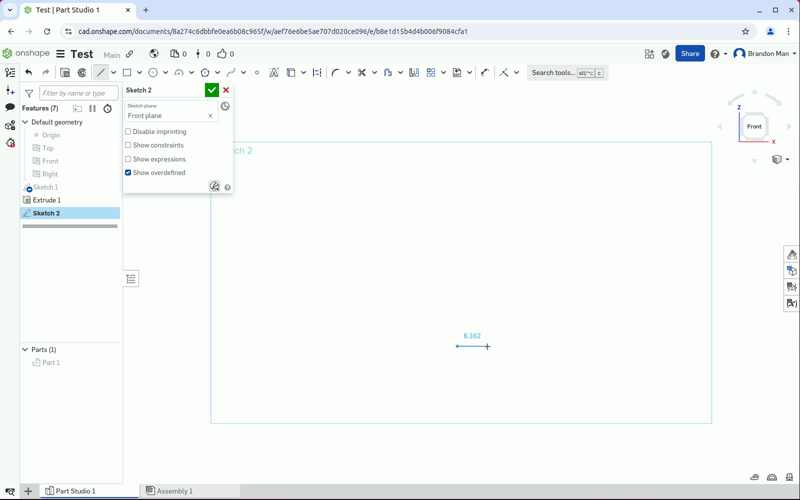
mouse_move(464, 346)
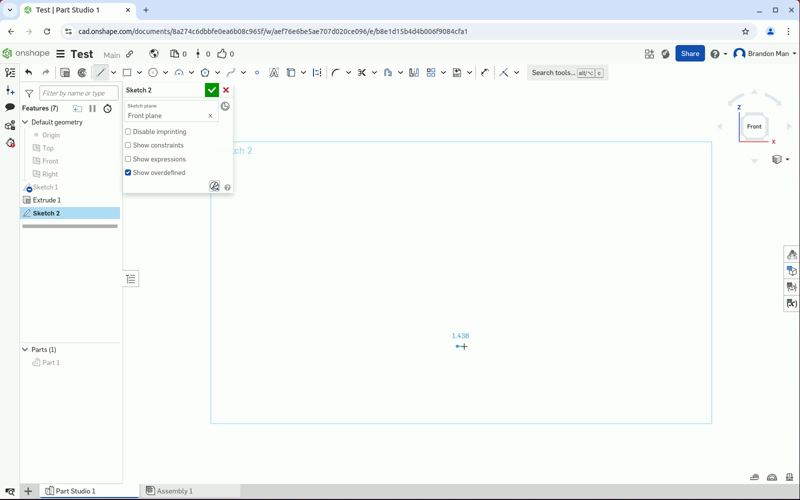
scroll(6)
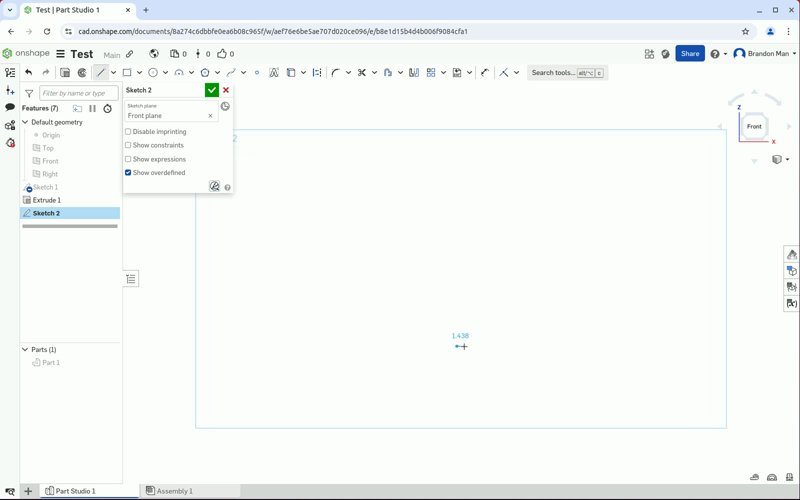
scroll(6)
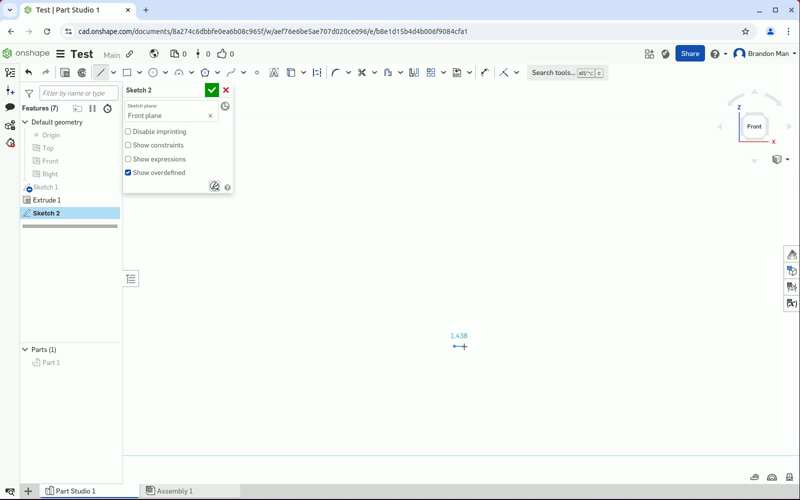
scroll(6)
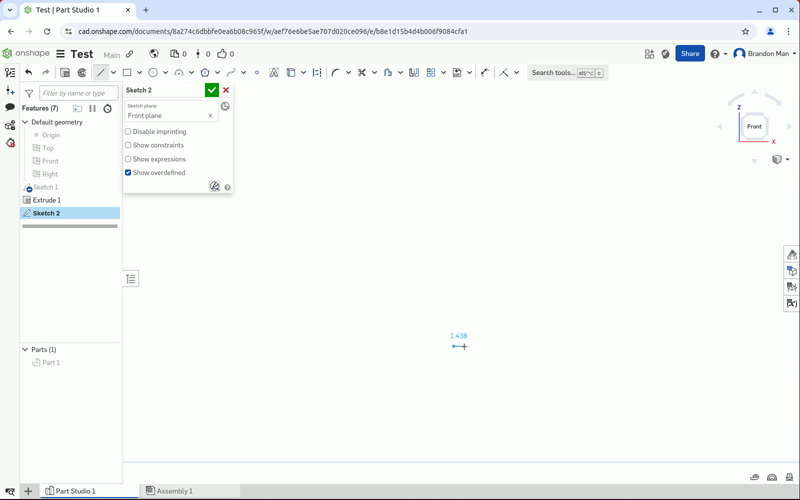
scroll(6)
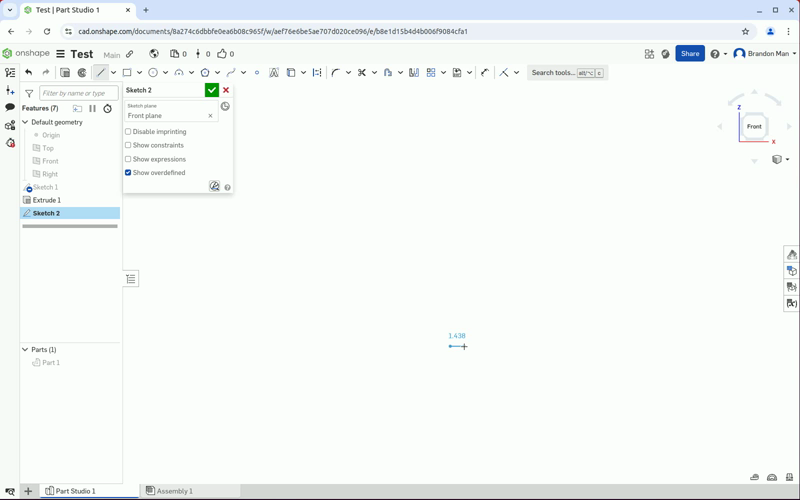
scroll(6)
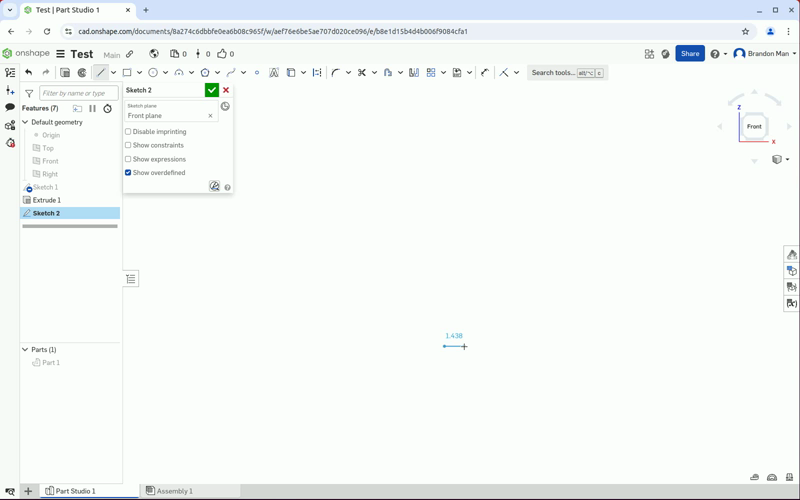
scroll(6)
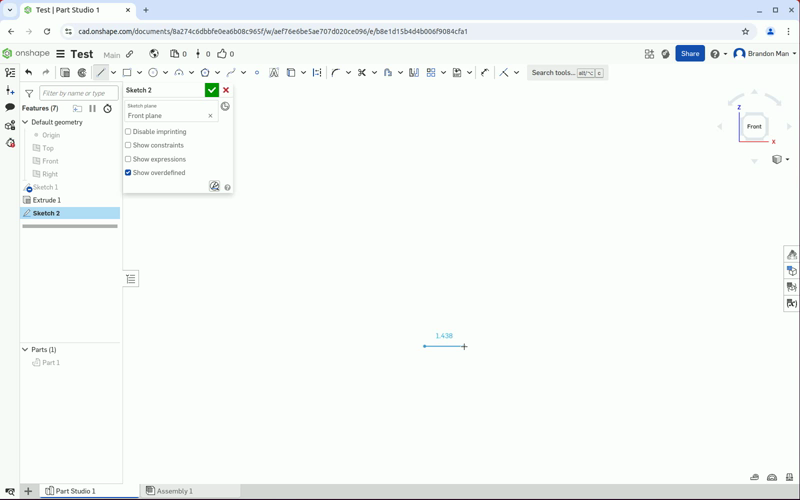
scroll(6)
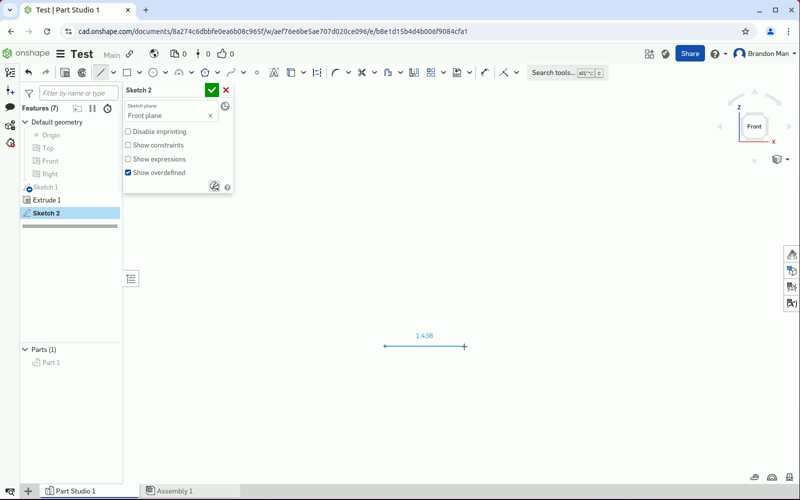
click(464, 346)
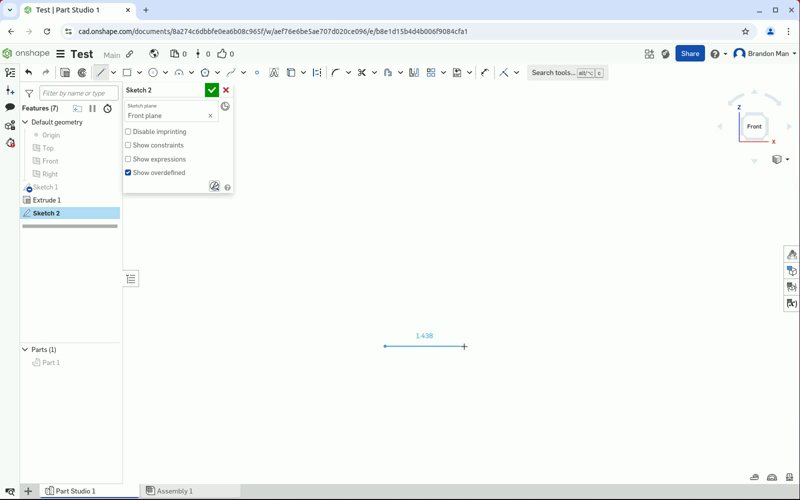
scroll(-6)
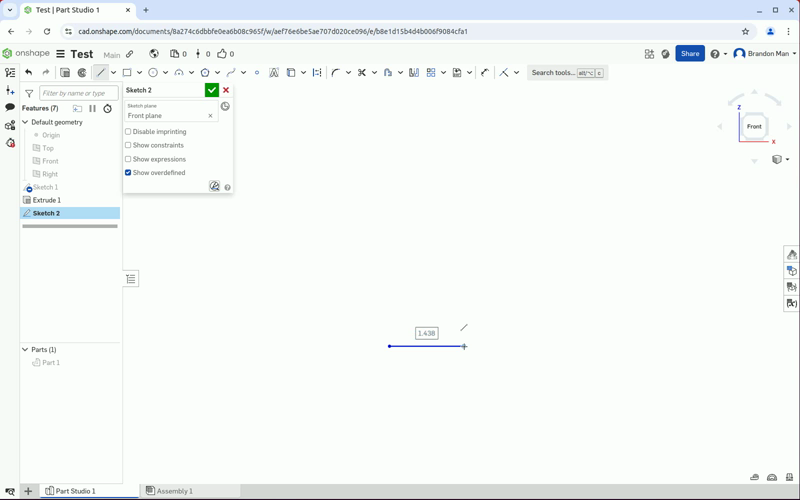
scroll(-6)
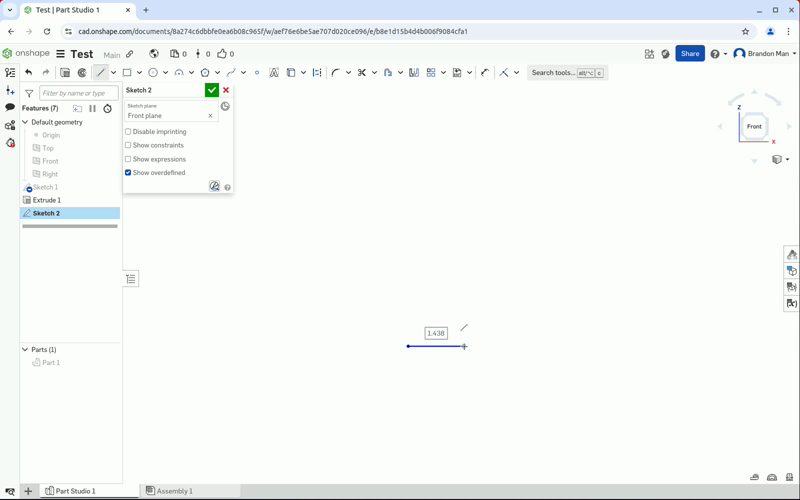
scroll(-6)
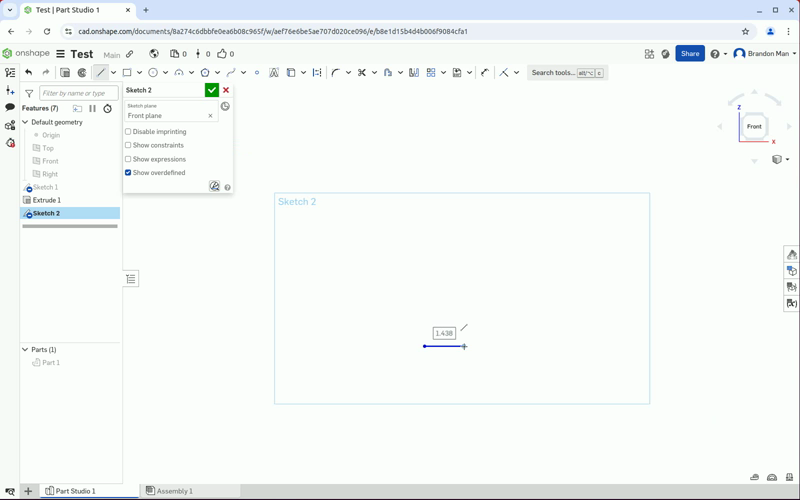
scroll(-6)
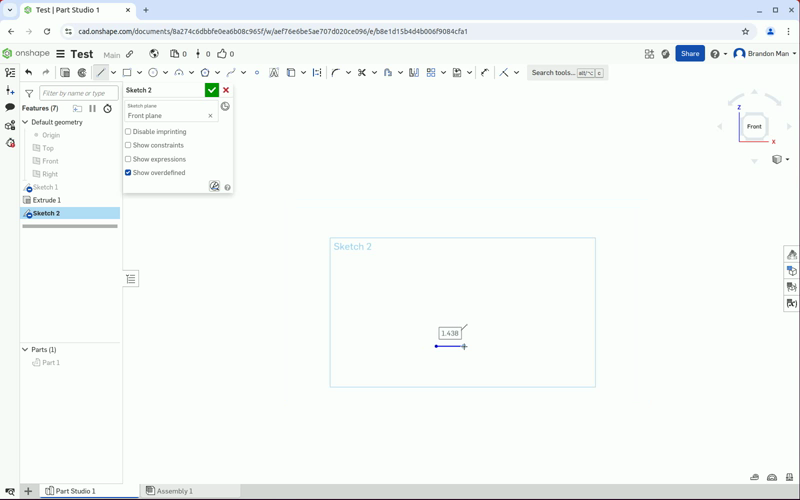
scroll(-6)
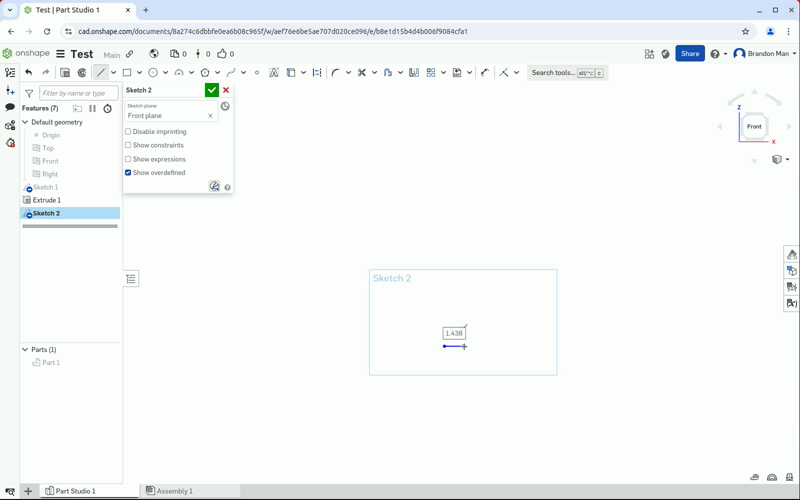
scroll(-6)
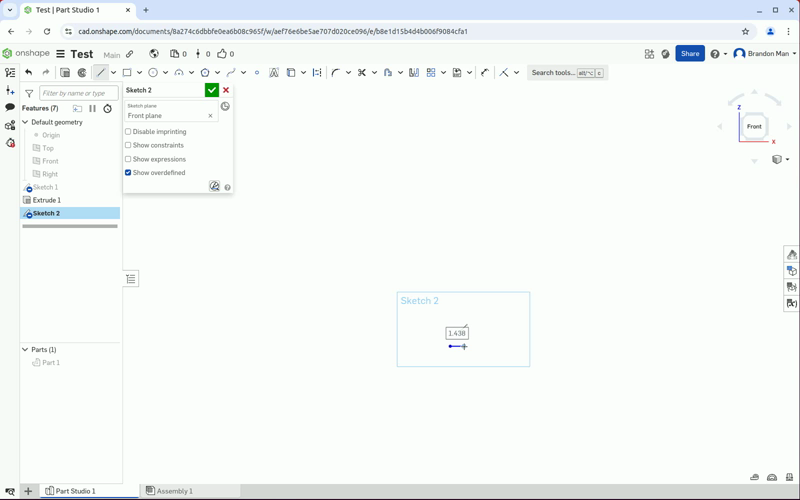
scroll(-6)
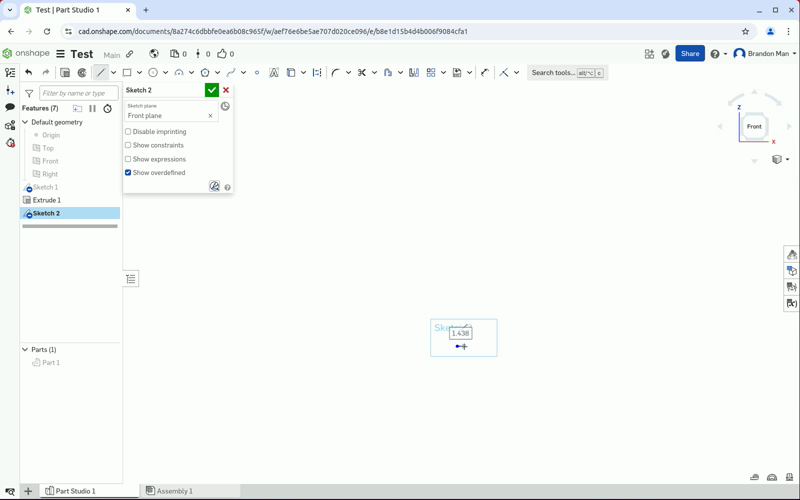
key_up(shift)
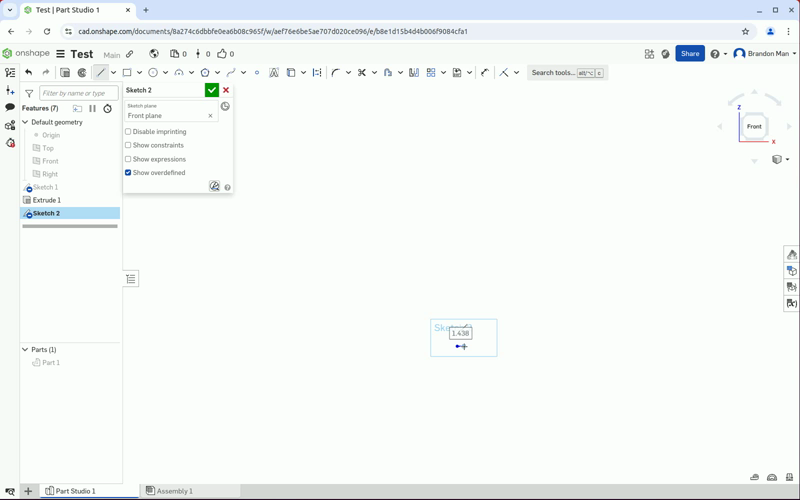
key_down(shift)
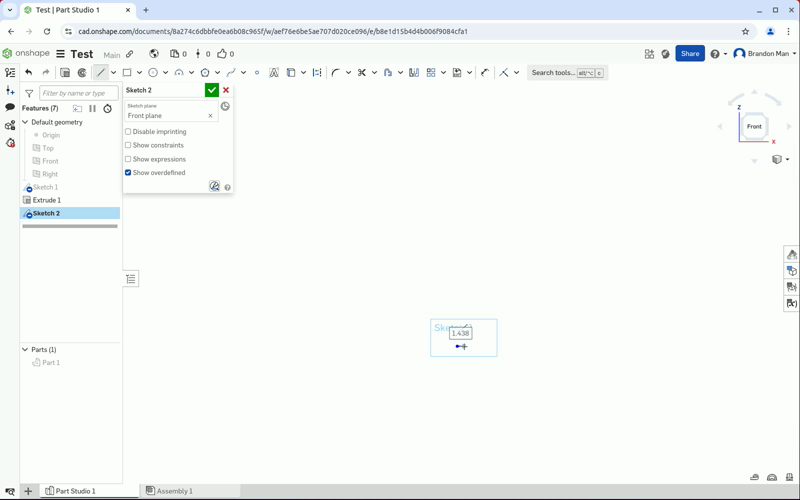
mouse_move(464, 283)
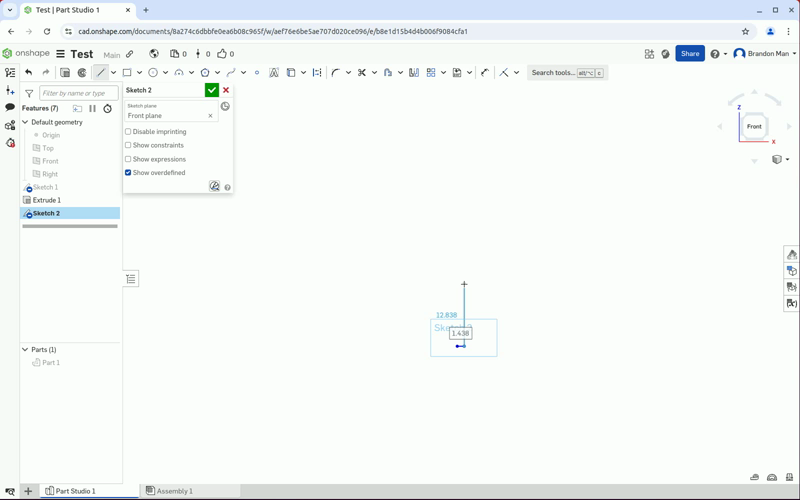
click(464, 283)
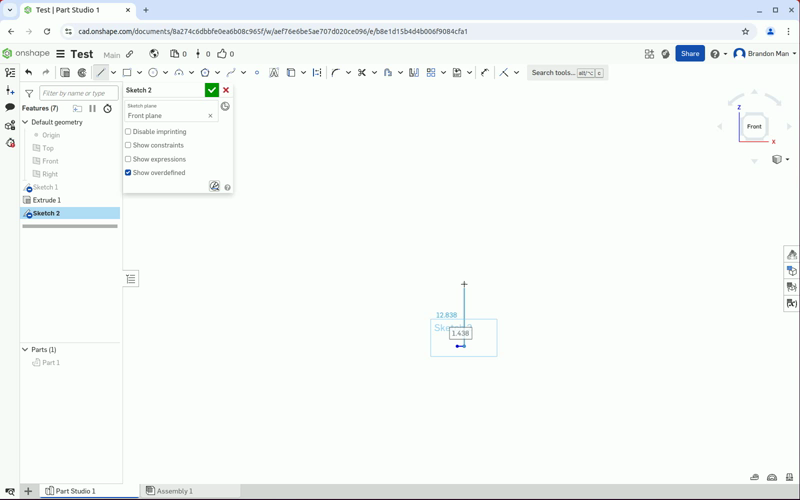
key_up(shift)
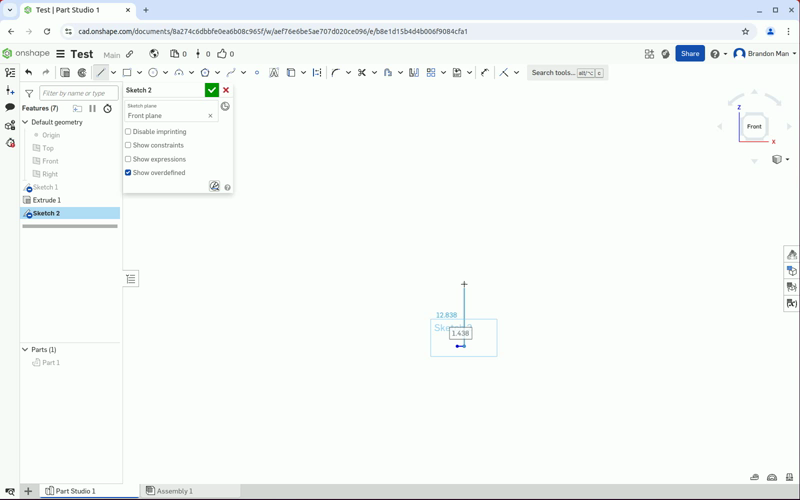
key_down(shift)
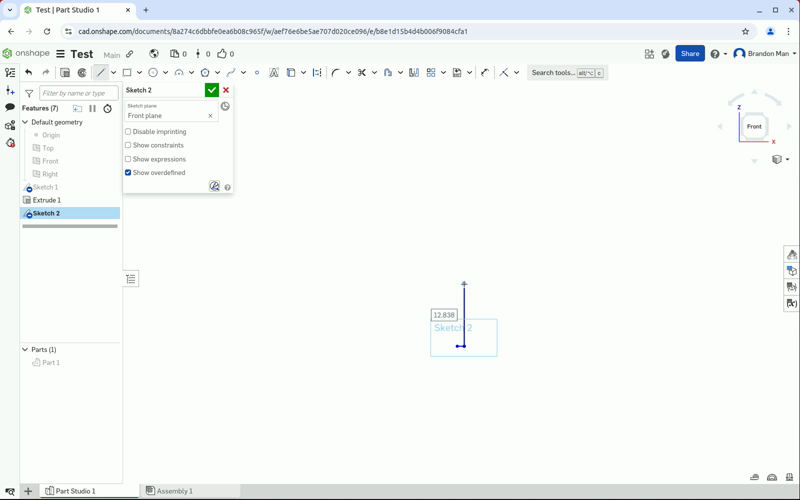
mouse_move(494, 283)
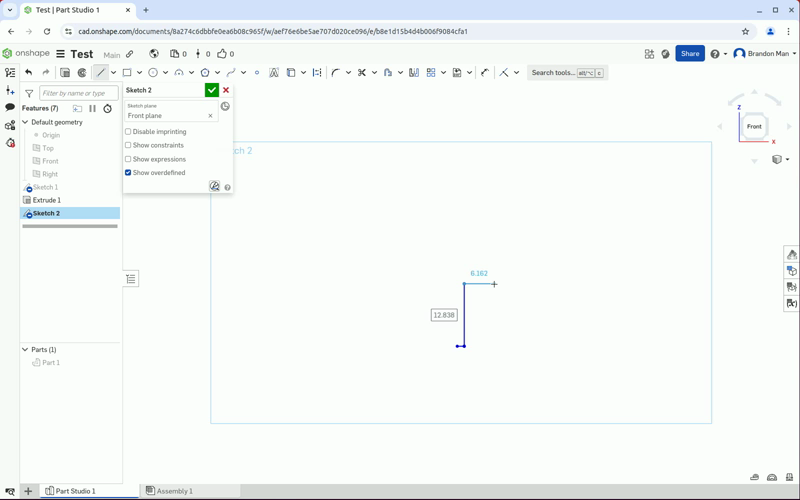
mouse_move(460, 283)
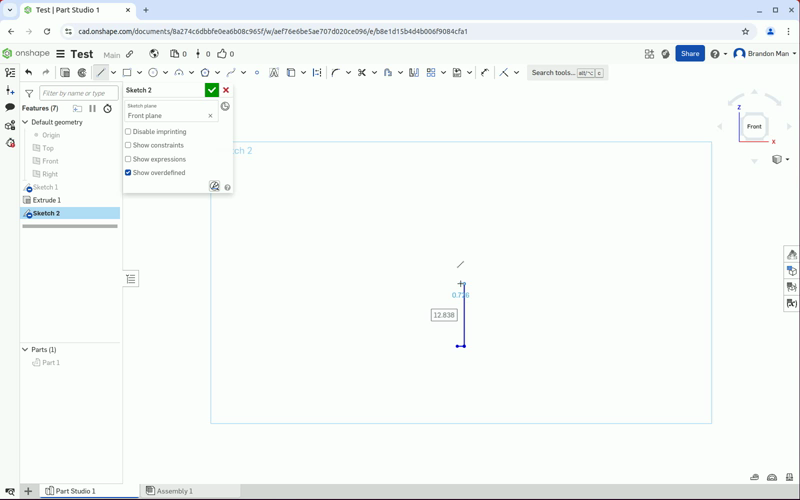
scroll(6)
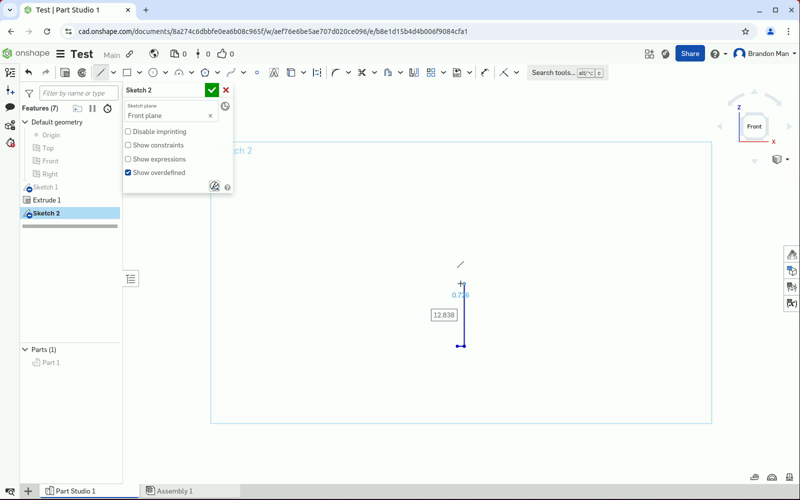
scroll(6)
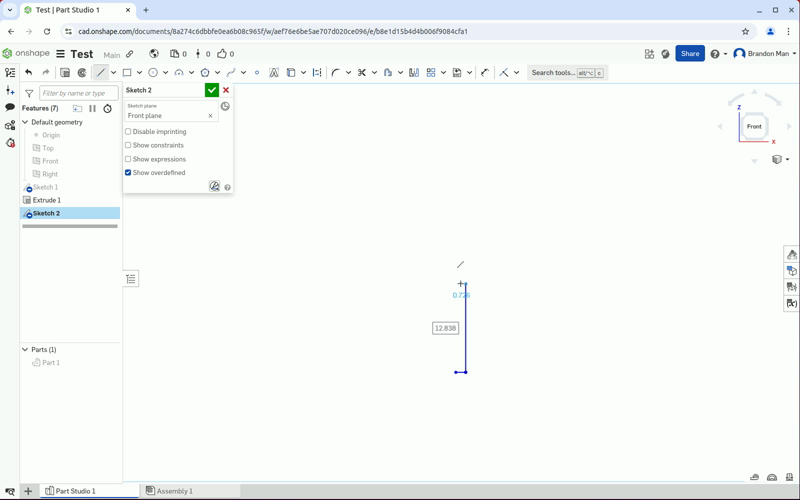
scroll(6)
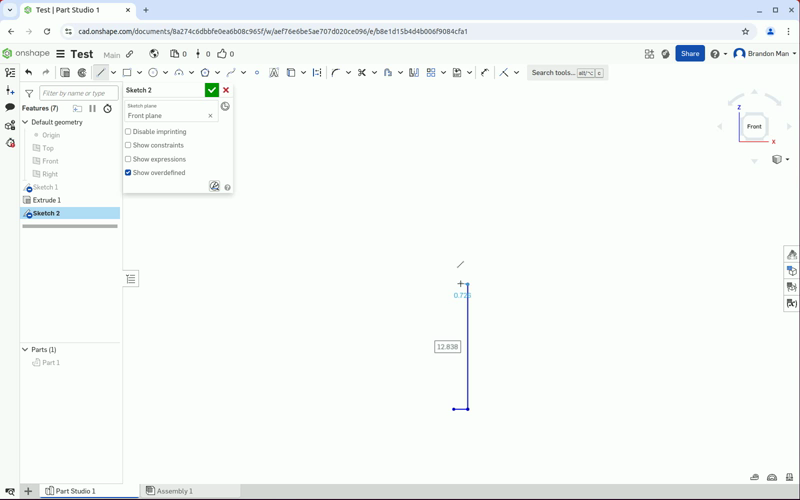
scroll(6)
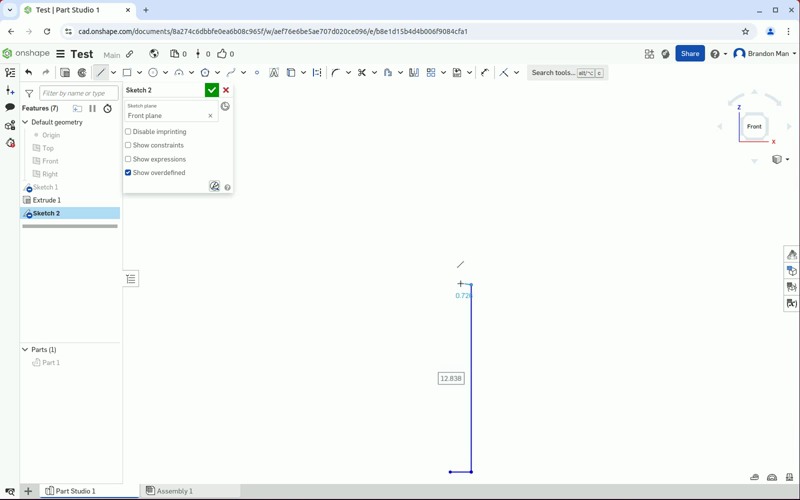
scroll(6)
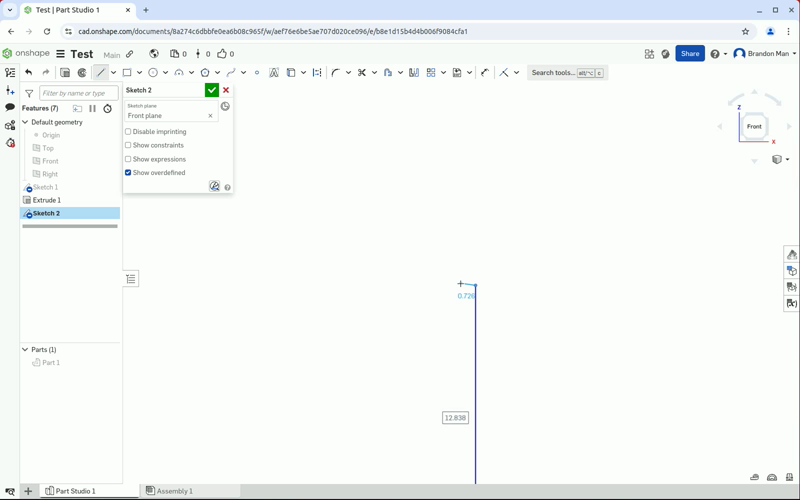
scroll(6)
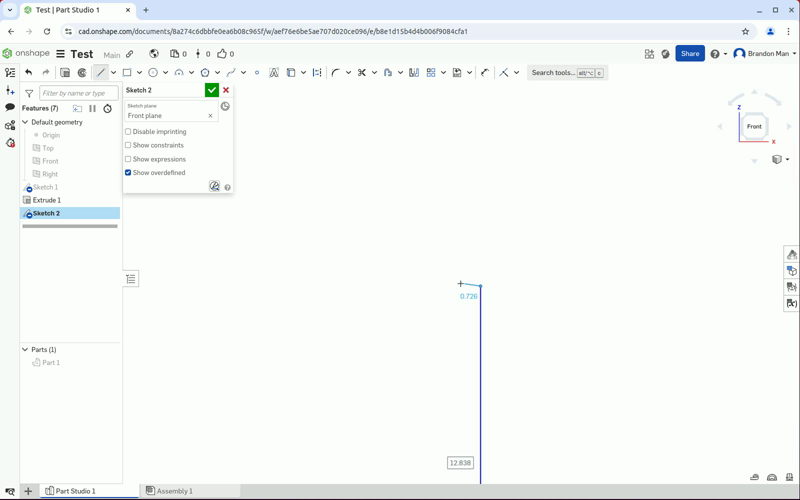
scroll(6)
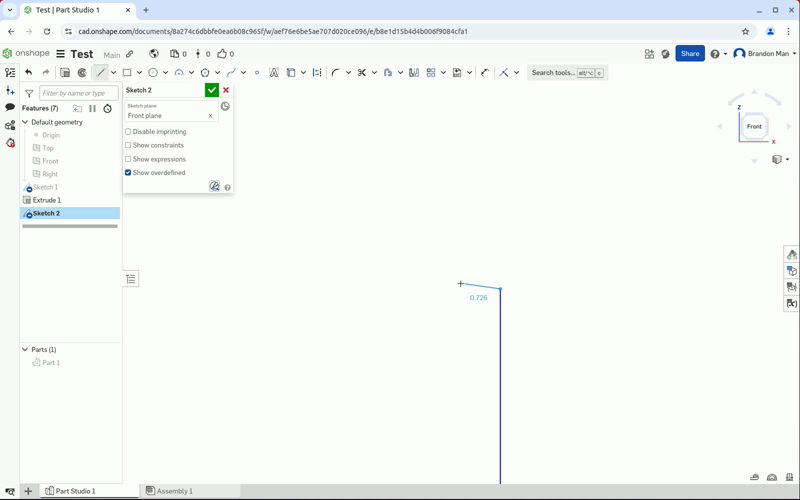
click(460, 283)
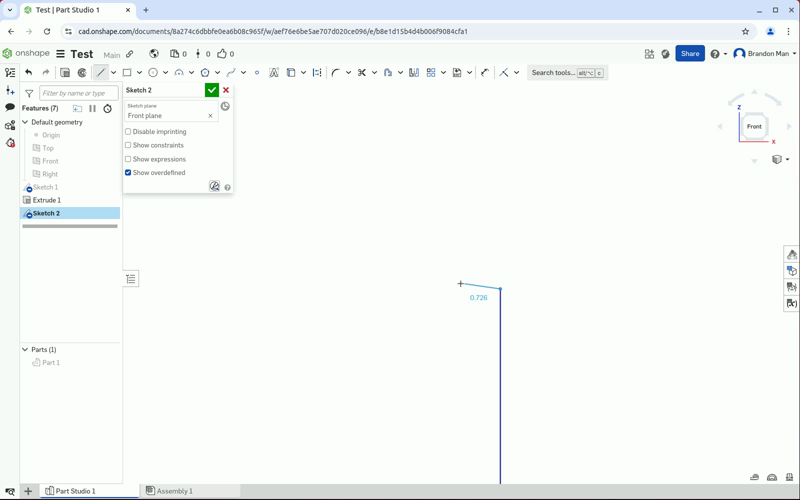
scroll(-6)
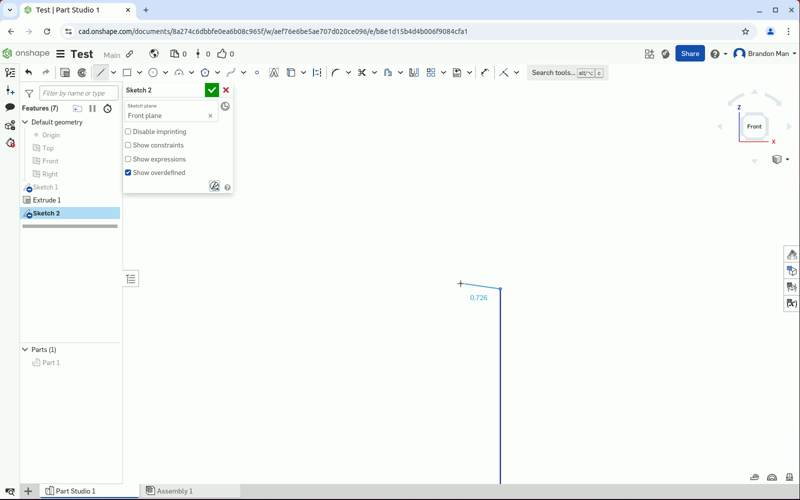
scroll(-6)
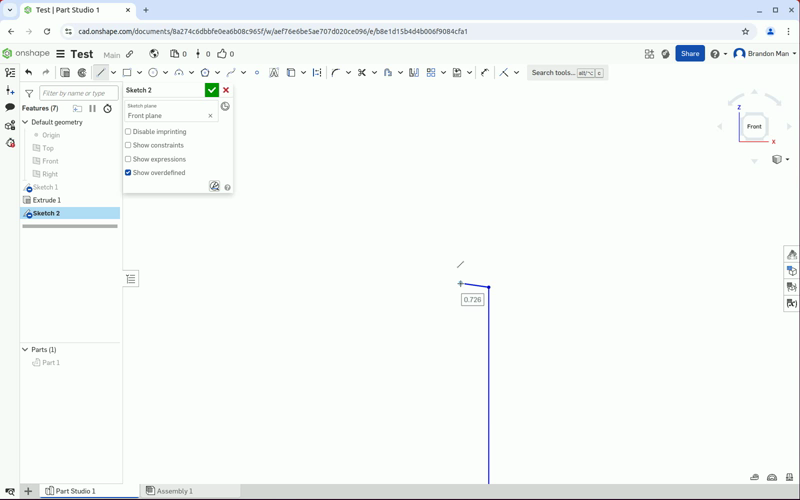
scroll(-6)
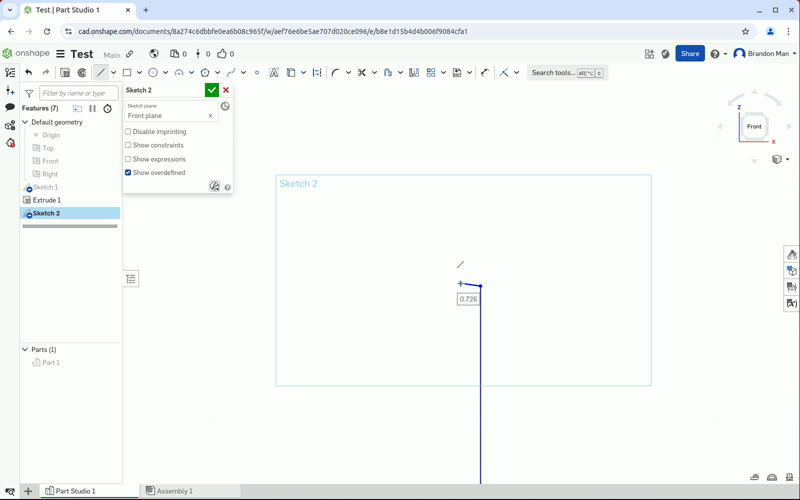
scroll(-6)
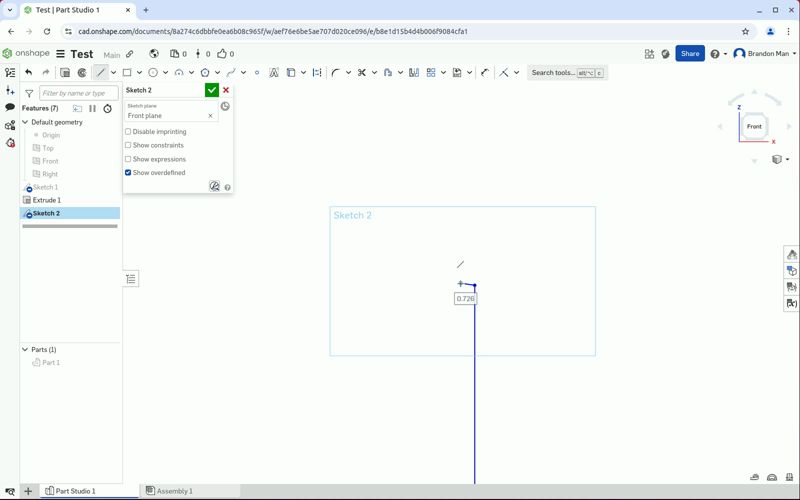
scroll(-6)
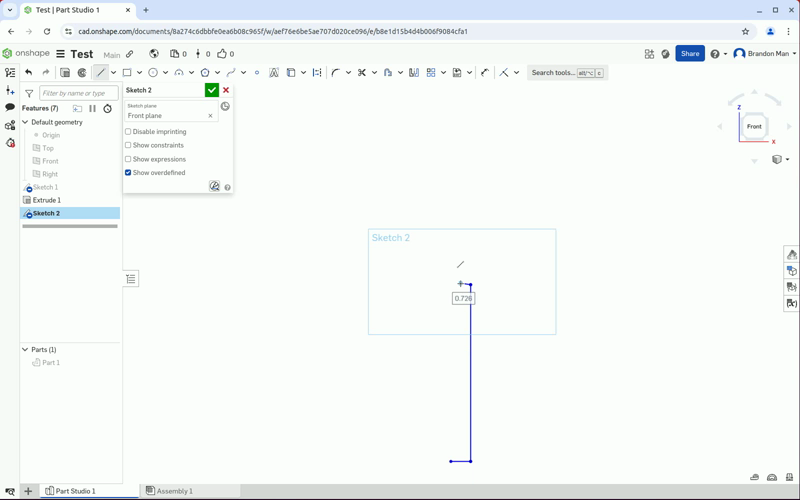
scroll(-6)
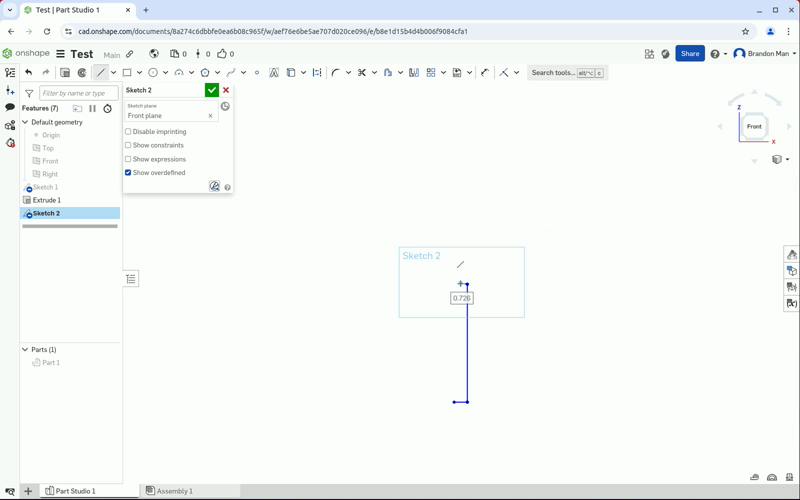
scroll(-6)
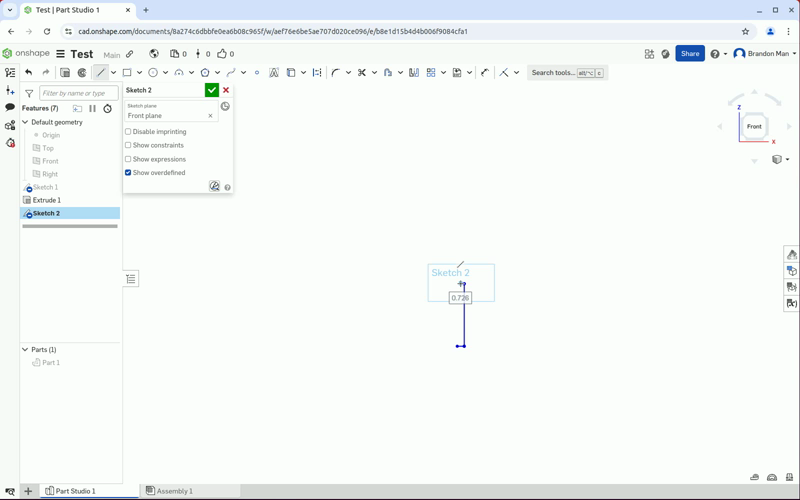
key_up(shift)
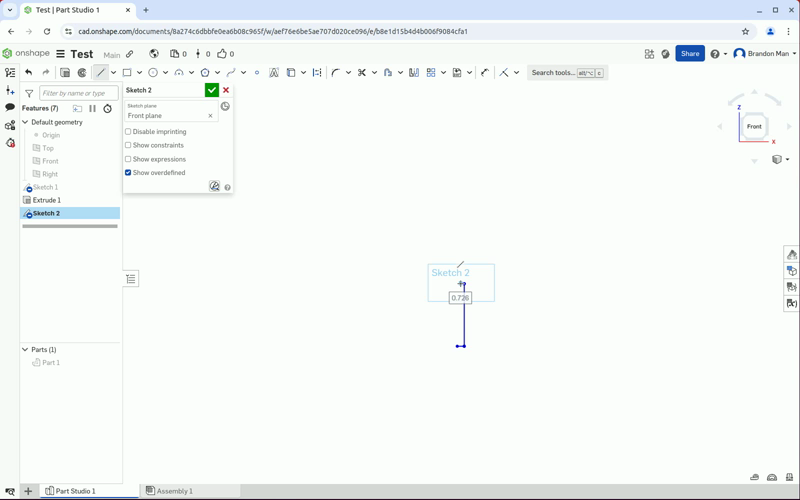
key_down(shift)
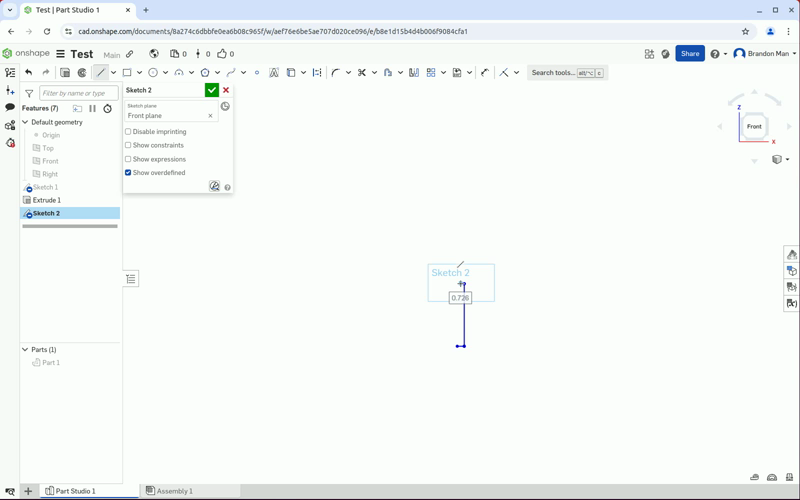
mouse_move(490, 283)
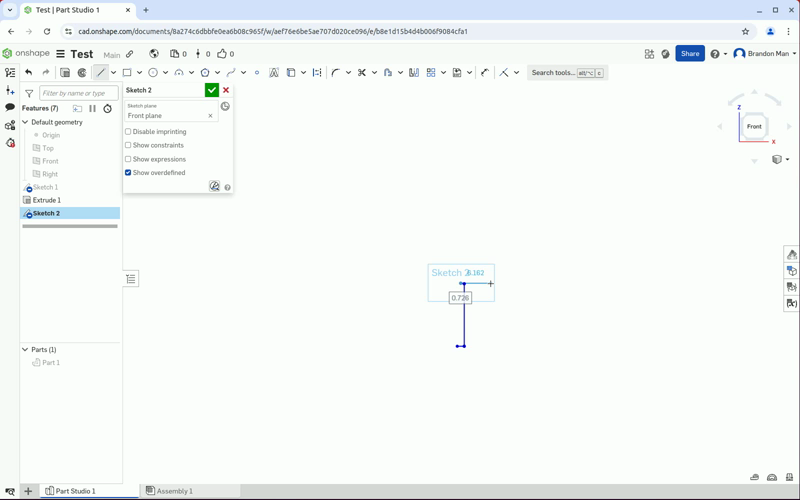
mouse_move(457, 282)
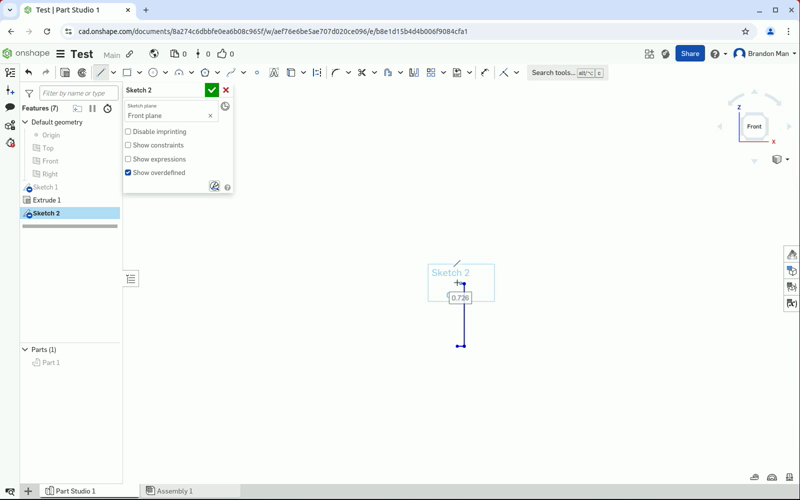
scroll(6)
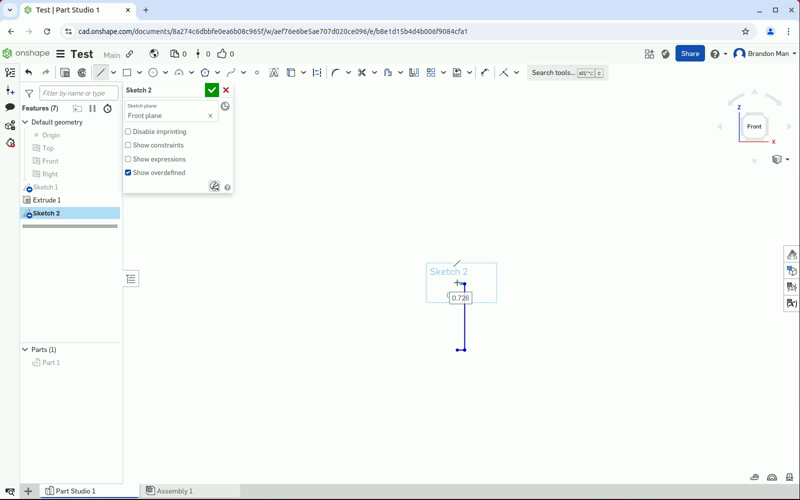
scroll(6)
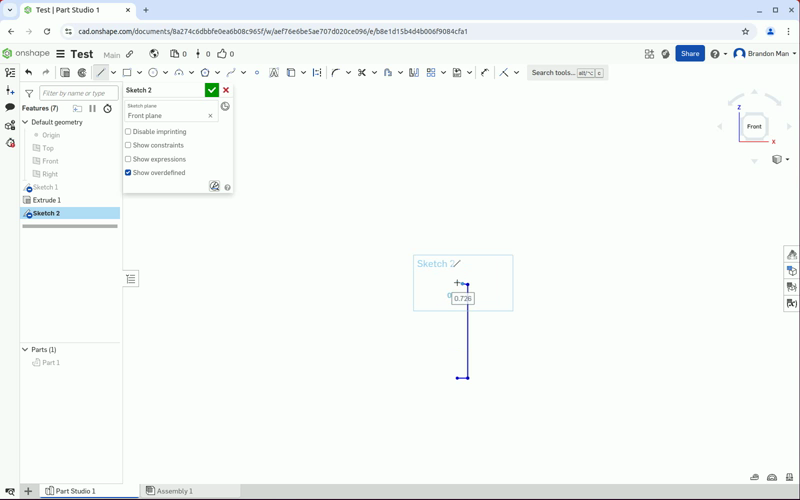
scroll(6)
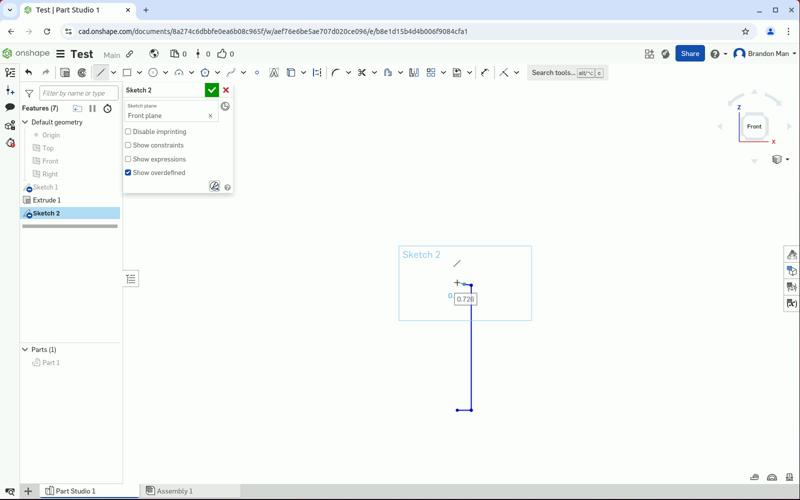
scroll(6)
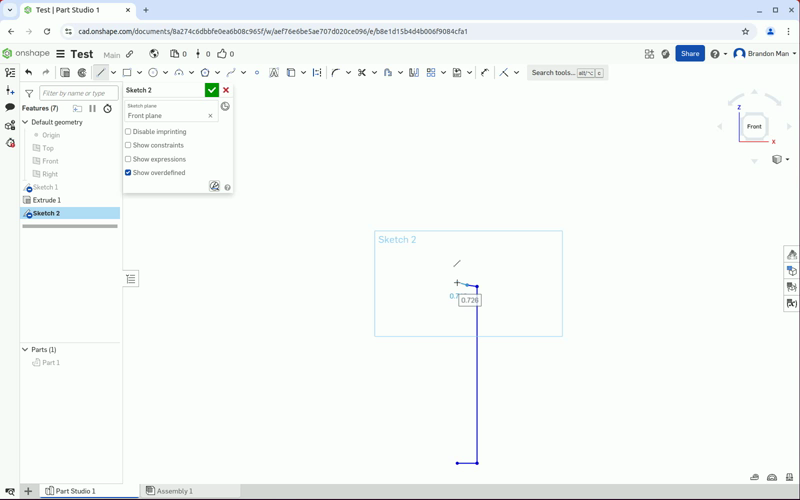
scroll(6)
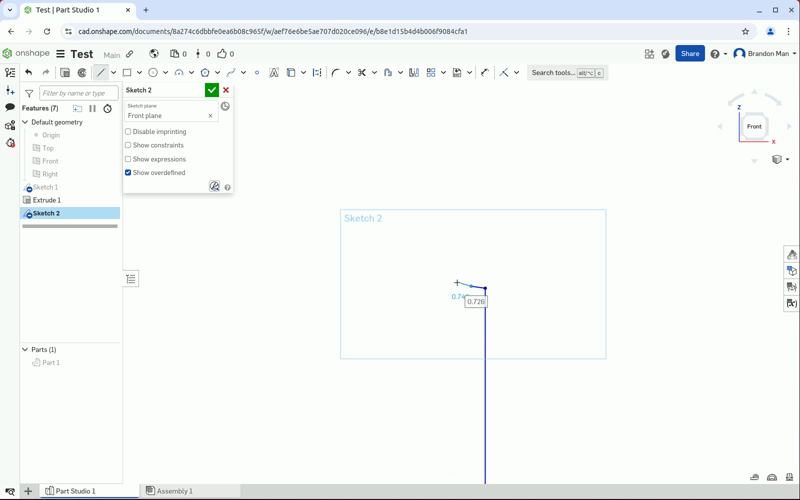
scroll(6)
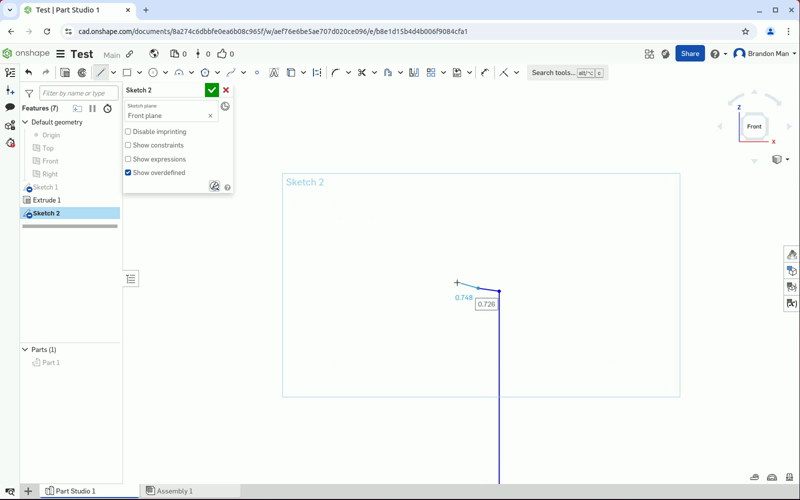
scroll(6)
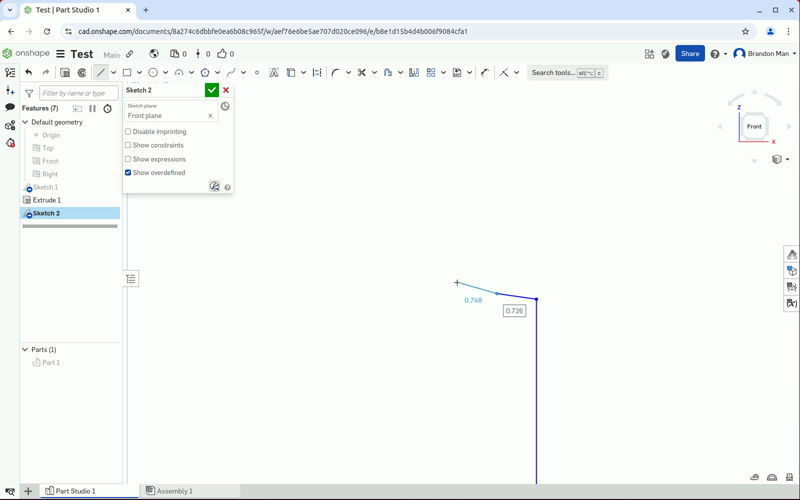
click(457, 282)
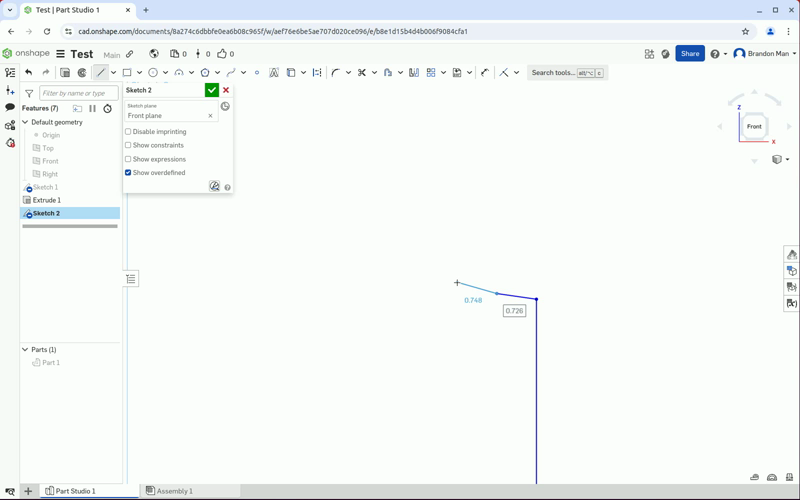
scroll(-6)
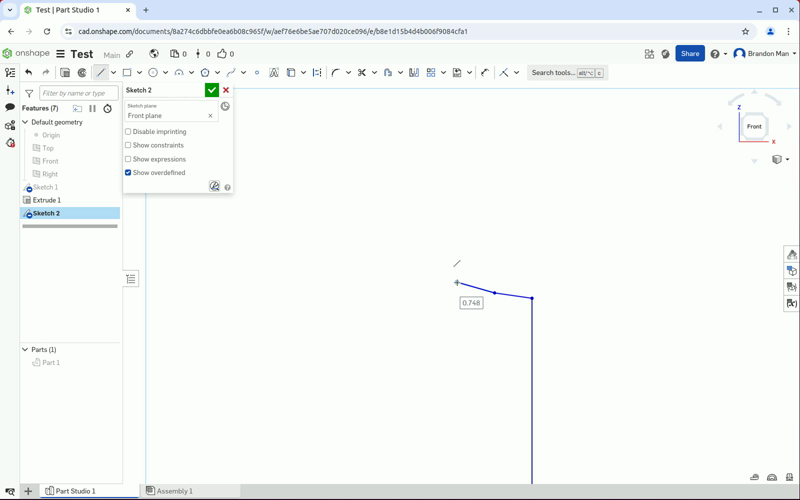
scroll(-6)
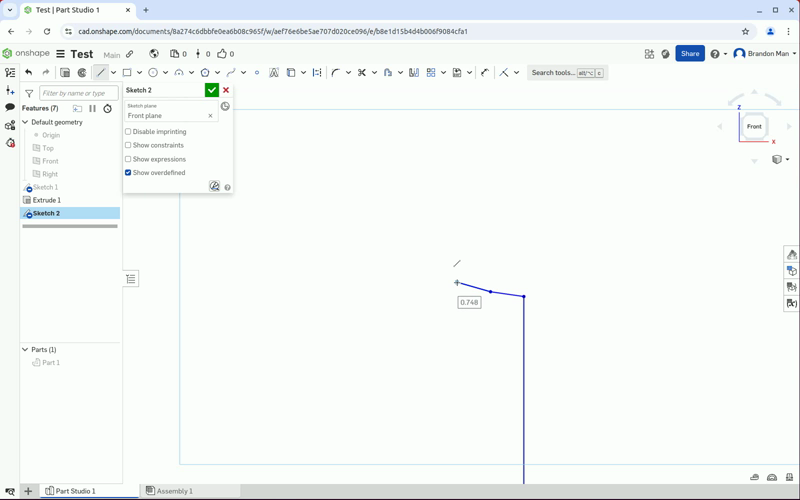
scroll(-6)
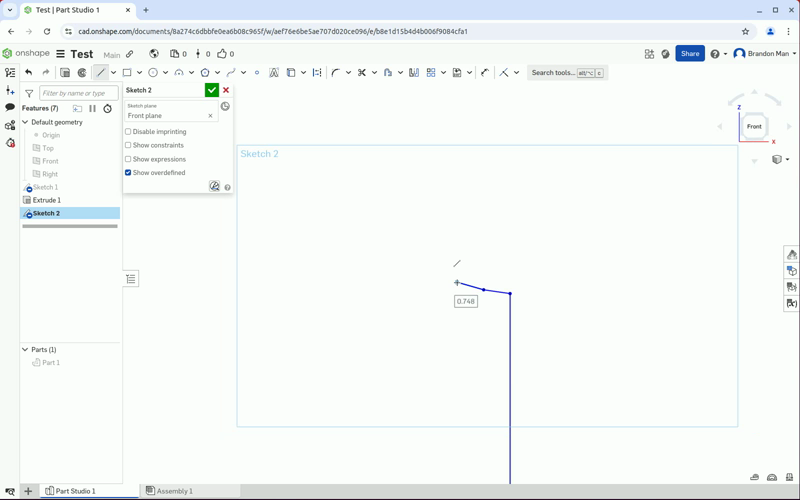
scroll(-6)
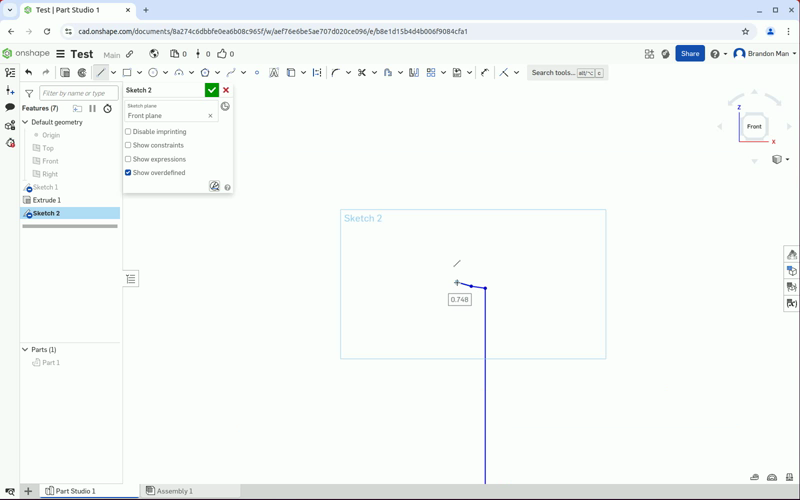
scroll(-6)
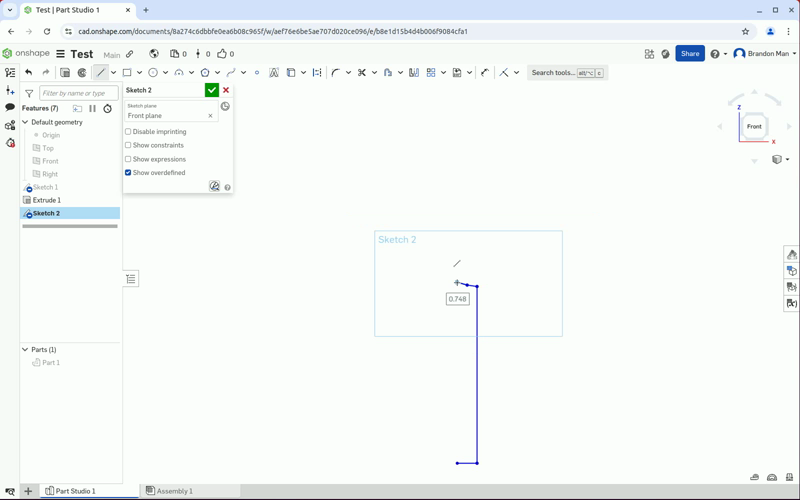
scroll(-6)
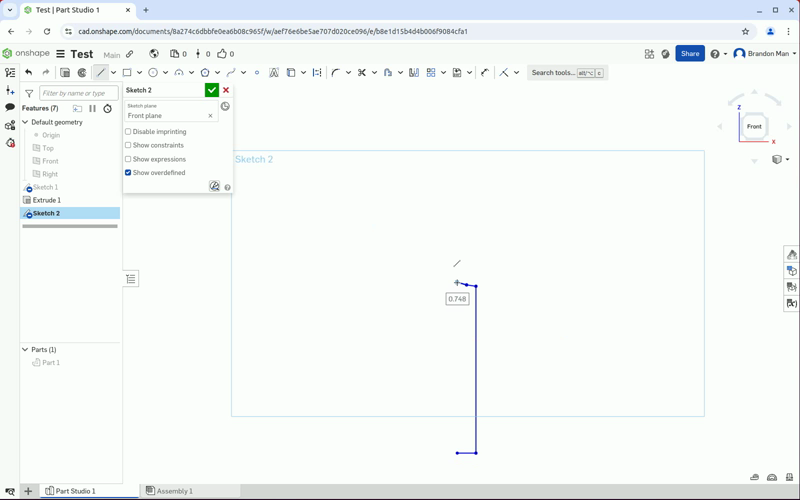
scroll(-6)
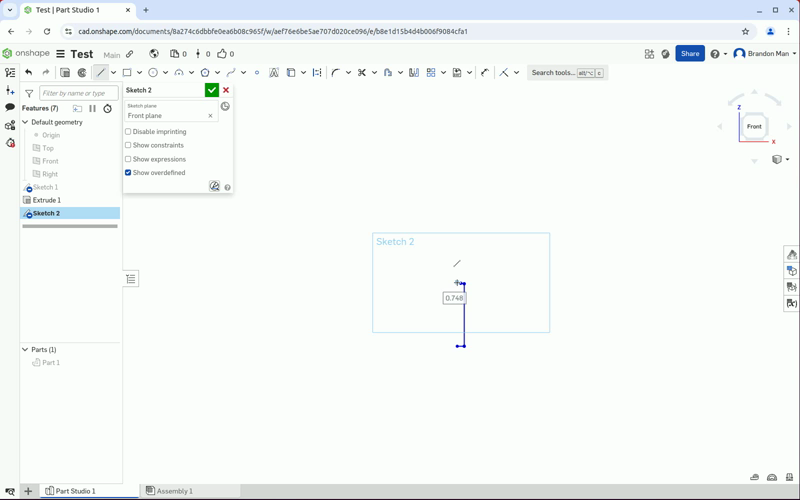
key_up(shift)
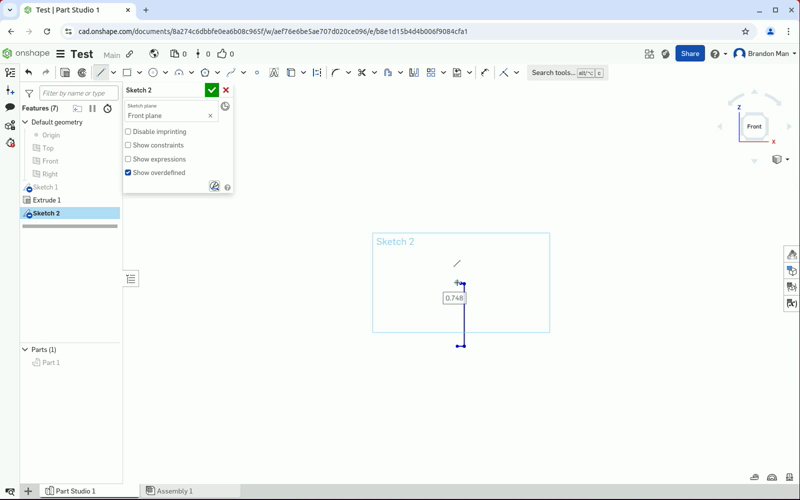
key_down(shift)
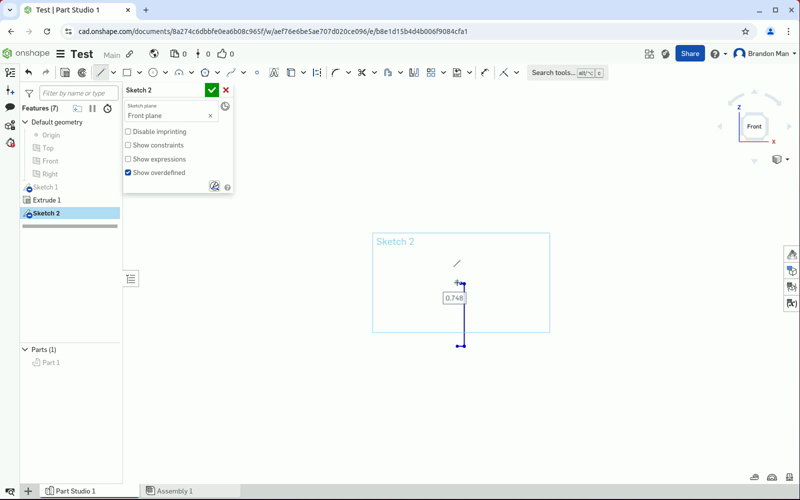
mouse_move(457, 346)
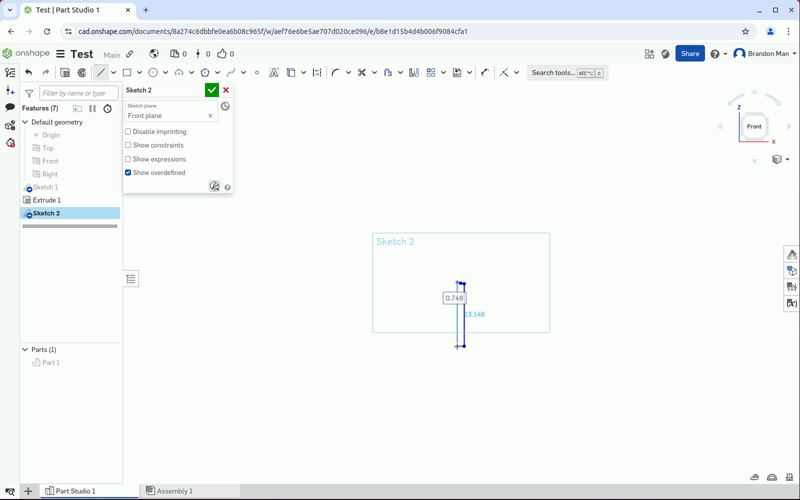
key_up(shift)
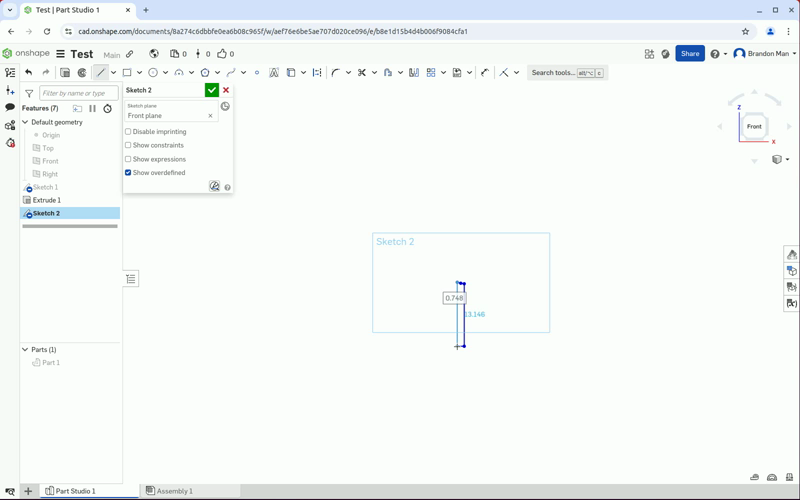
click(457, 346)
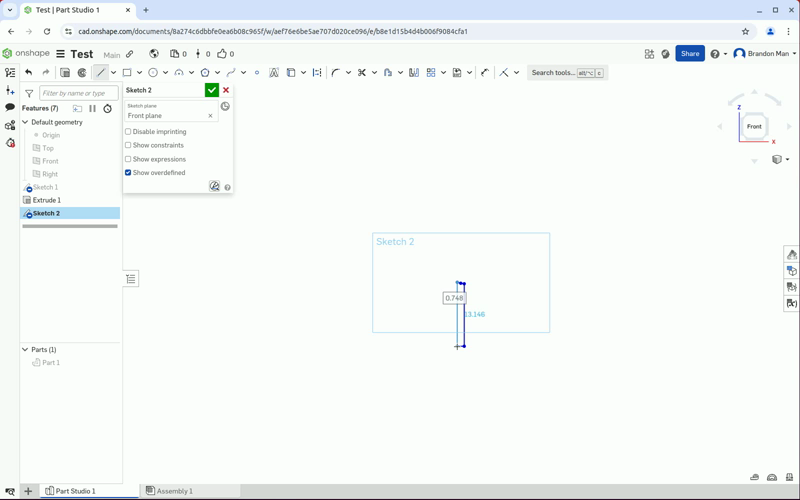
key(esc)
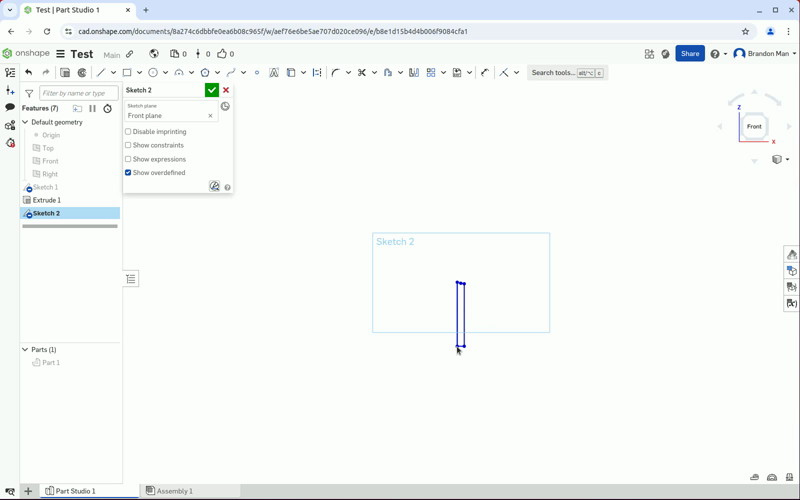
mouse_move(462, 344)
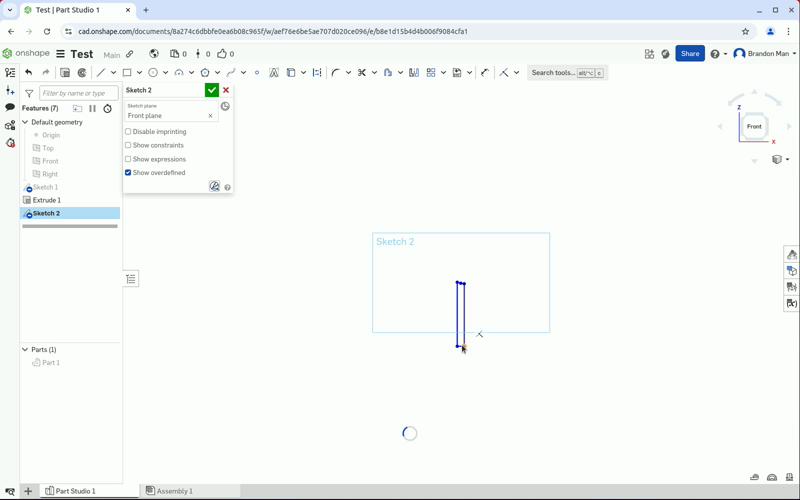
scroll(6)
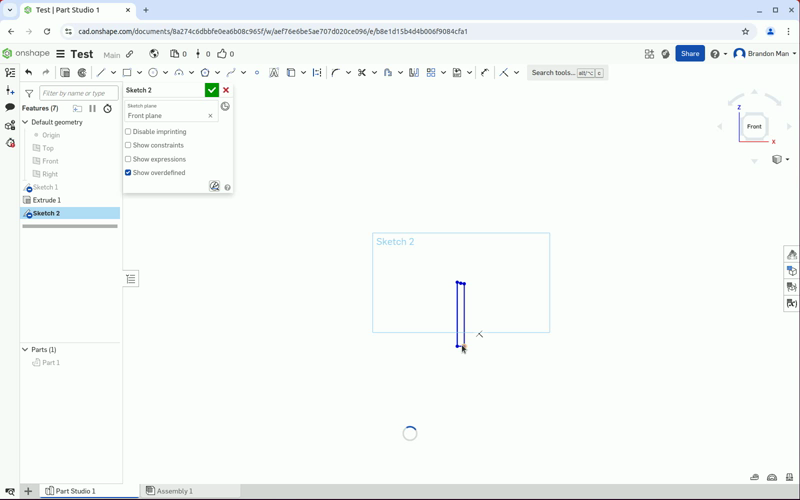
scroll(6)
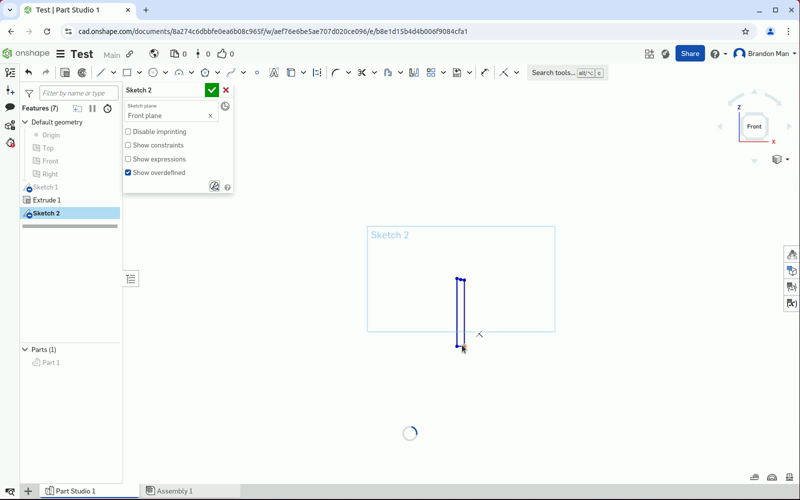
scroll(6)
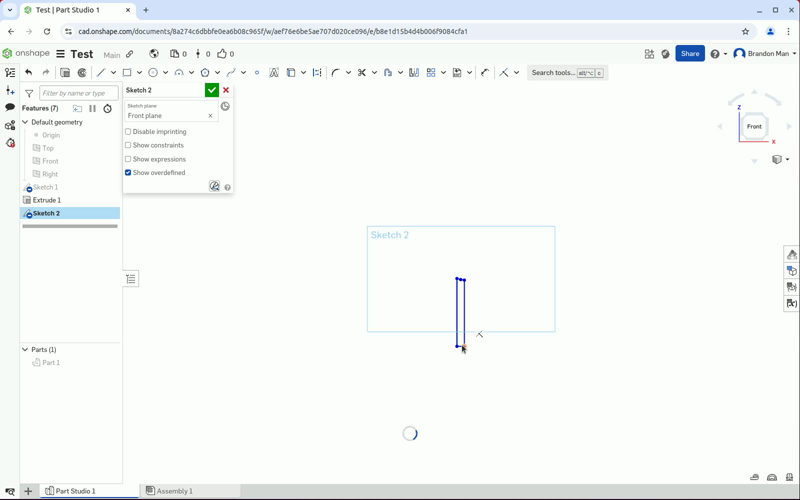
scroll(6)
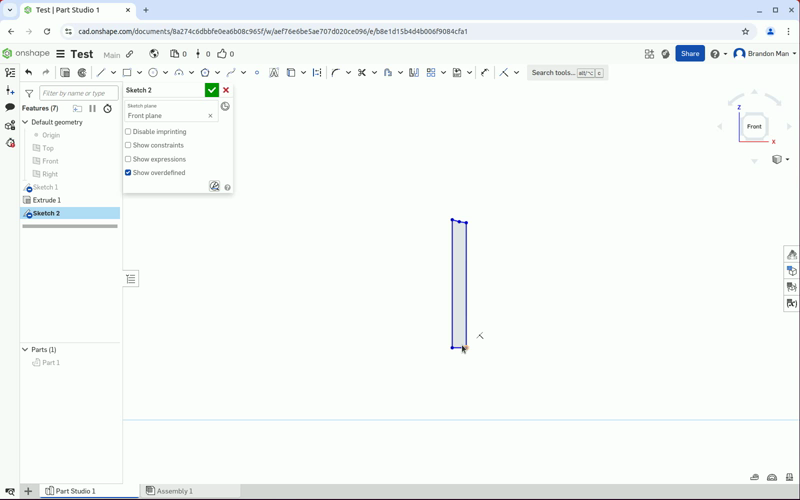
scroll(6)
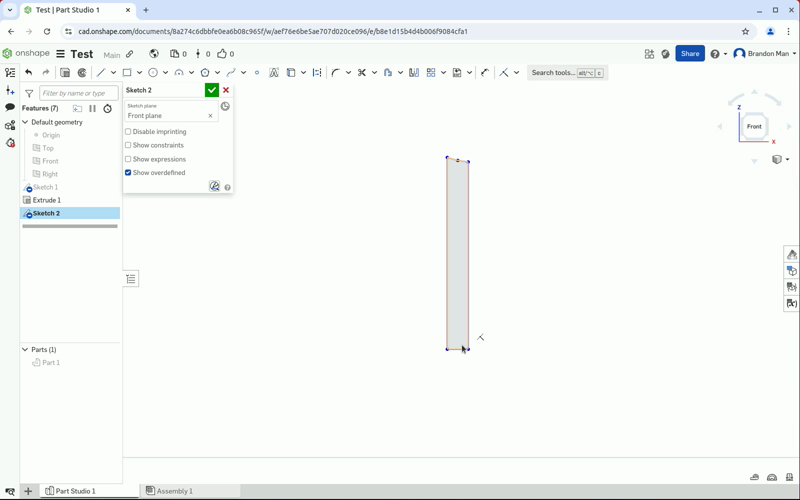
scroll(6)
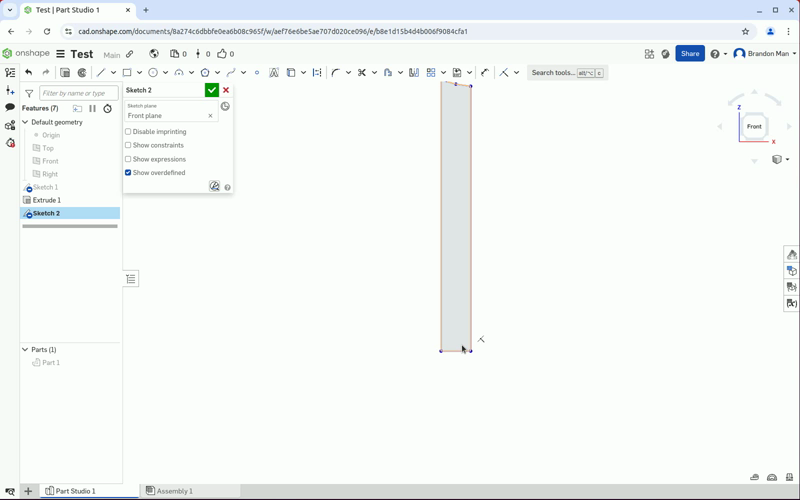
scroll(6)
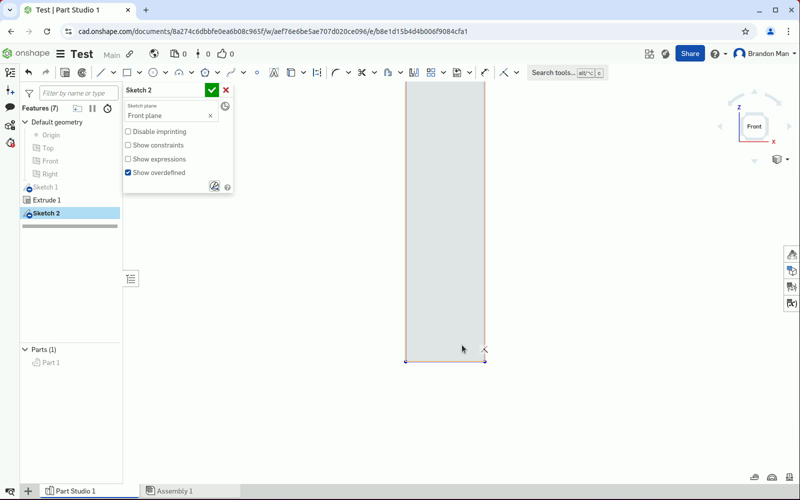
click(462, 344)
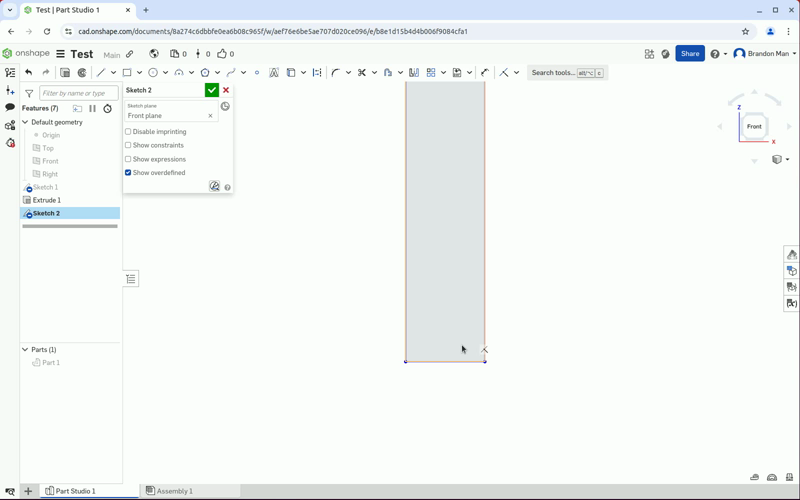
scroll(-6)
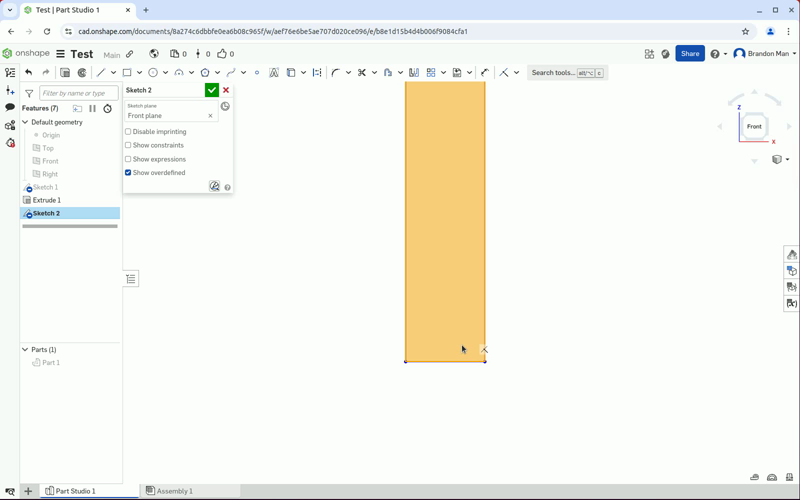
scroll(-6)
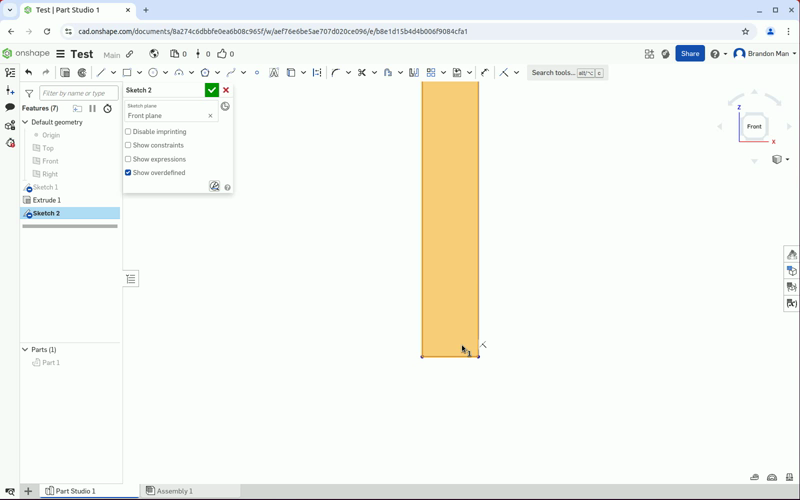
scroll(-6)
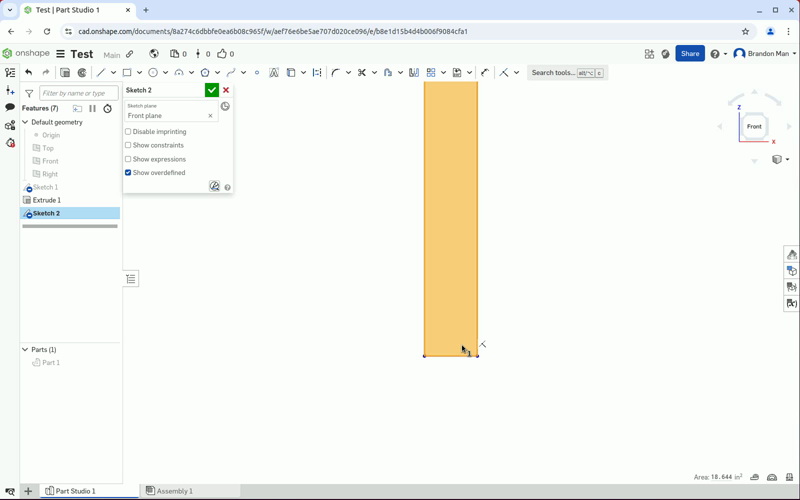
scroll(-6)
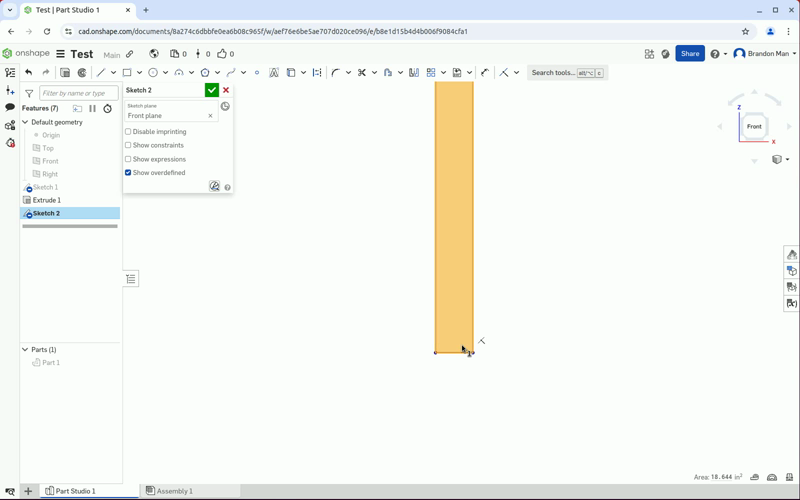
scroll(-6)
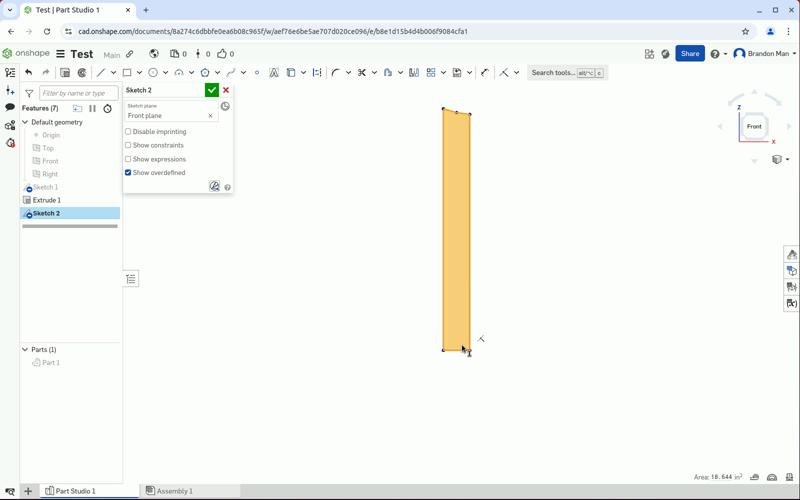
scroll(-6)
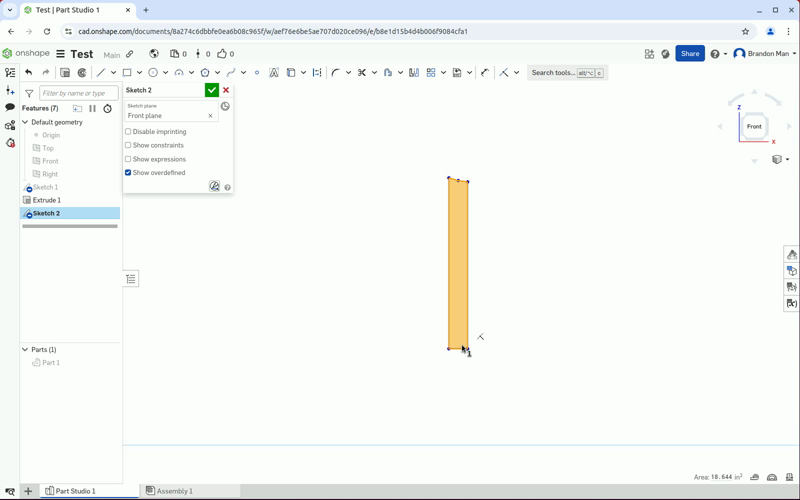
scroll(-6)
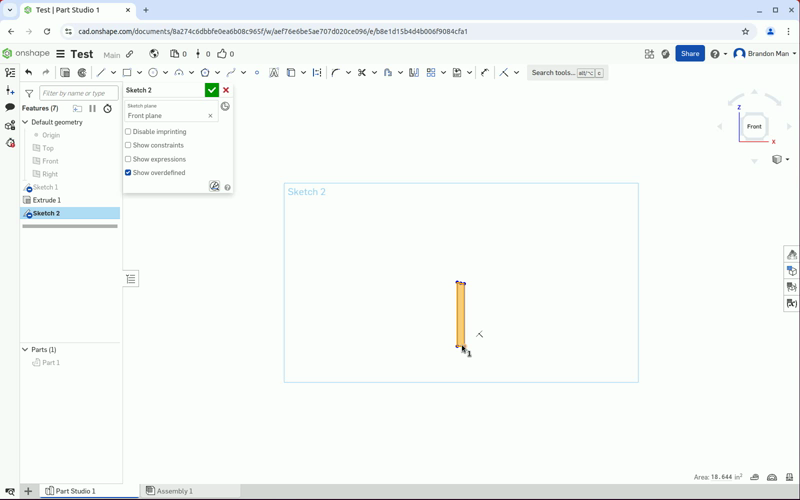
mouse_move(73, 352)
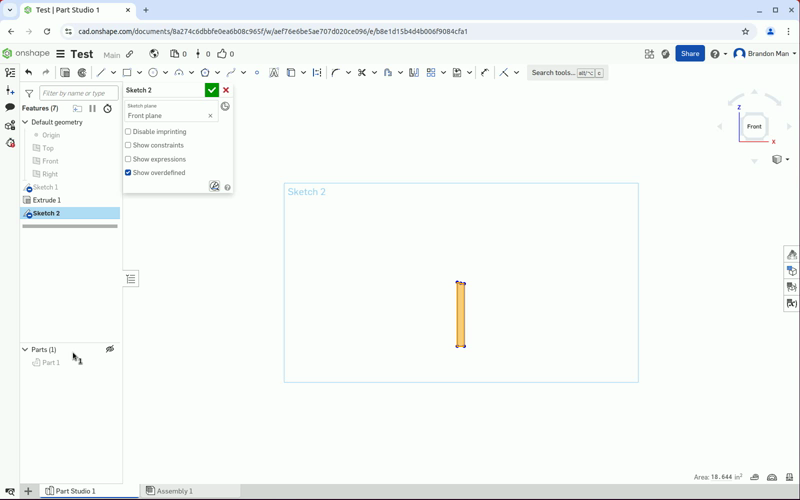
key(shift+y)
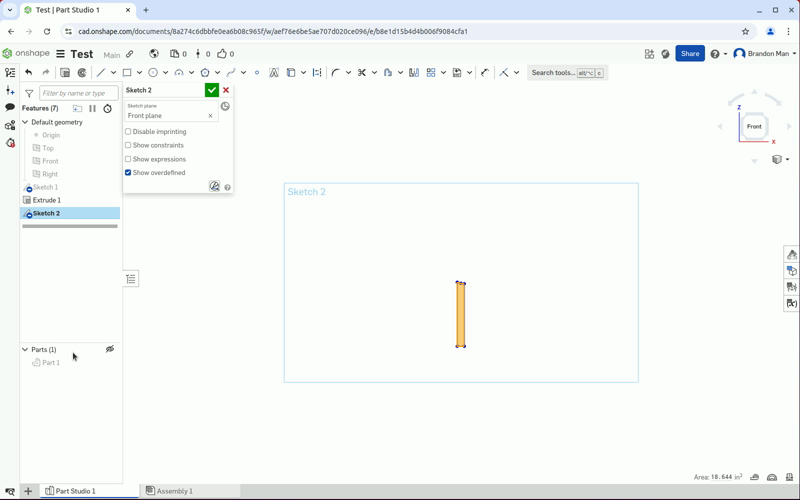
key(shift+e)
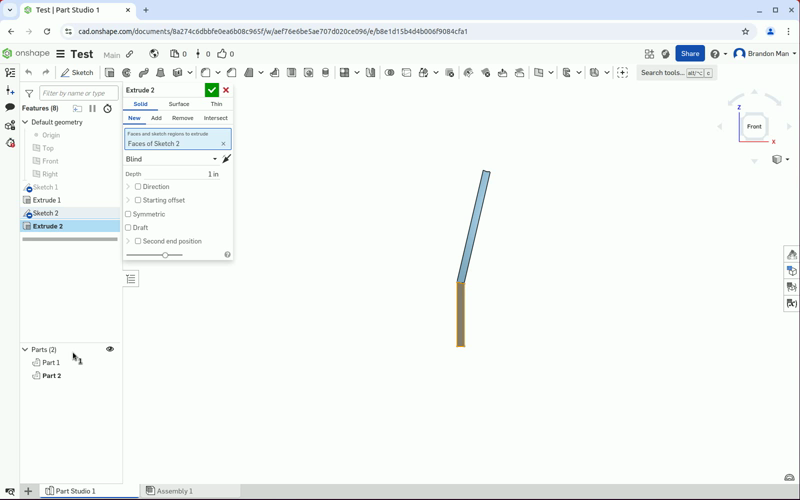
mouse_move(143, 106)
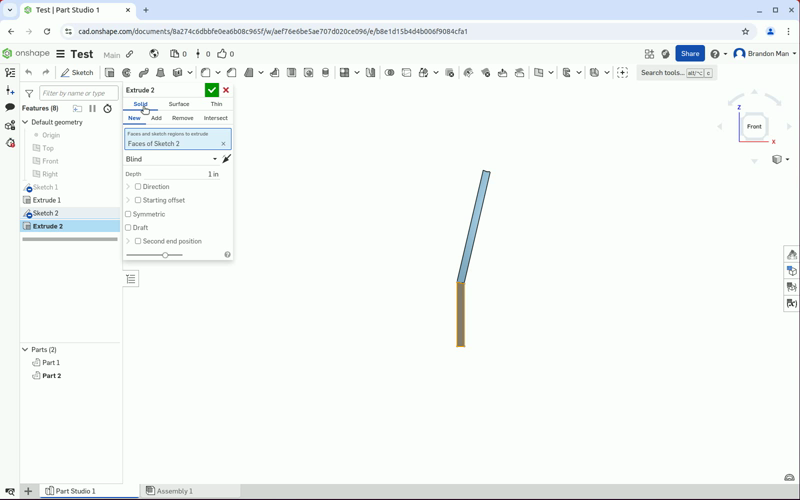
click(143, 106)
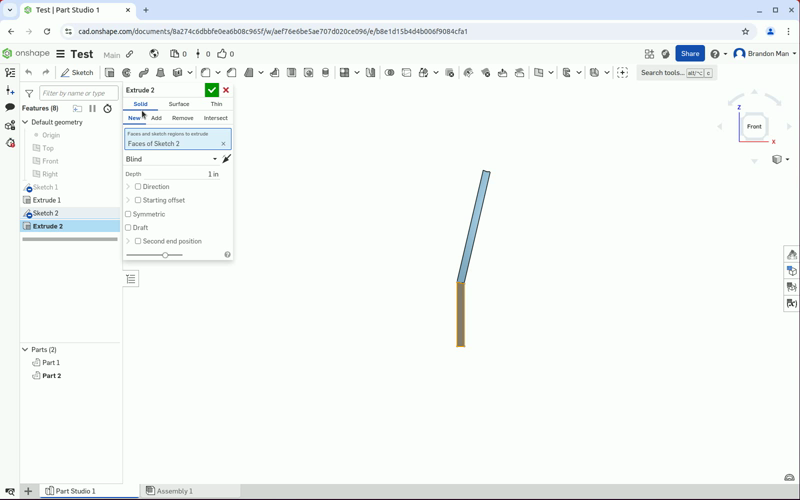
mouse_move(137, 120)
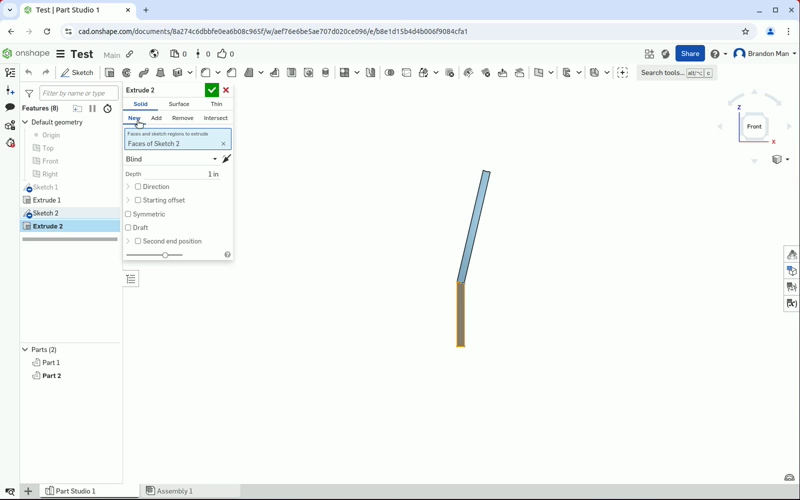
click(137, 120)
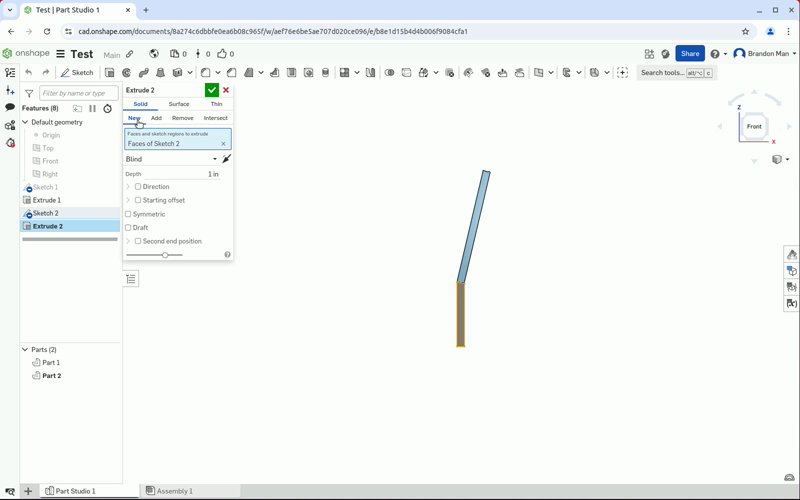
key(tab, 4)
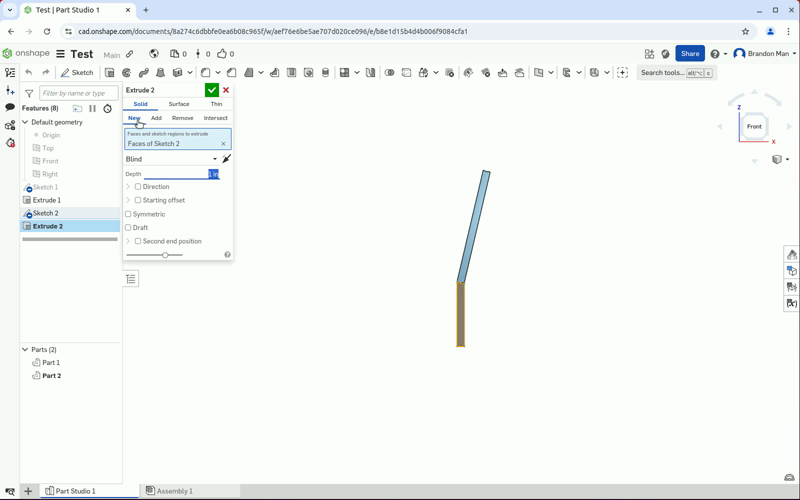
text(0.722)
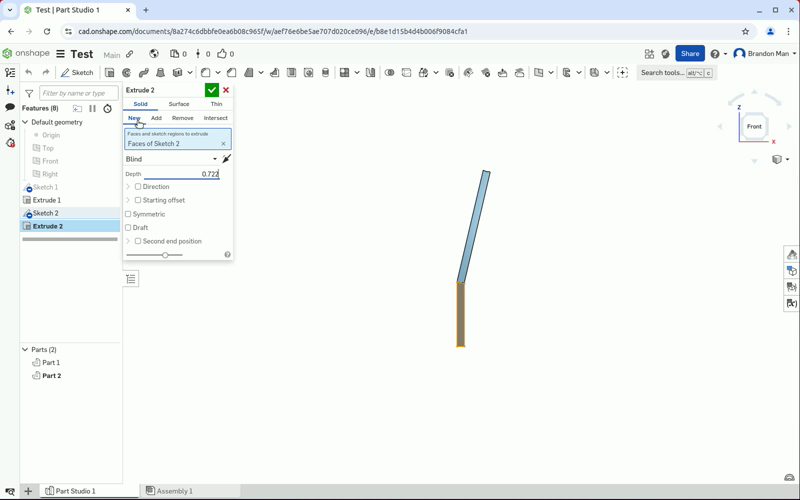
key(enter)
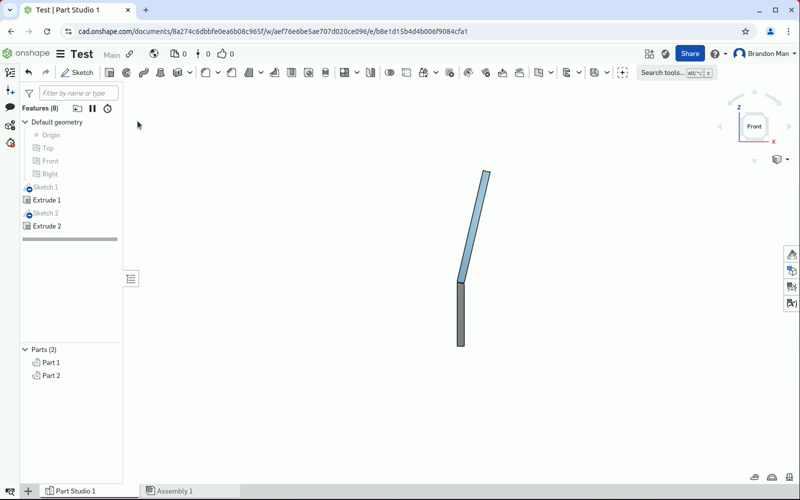
key(shift+h)
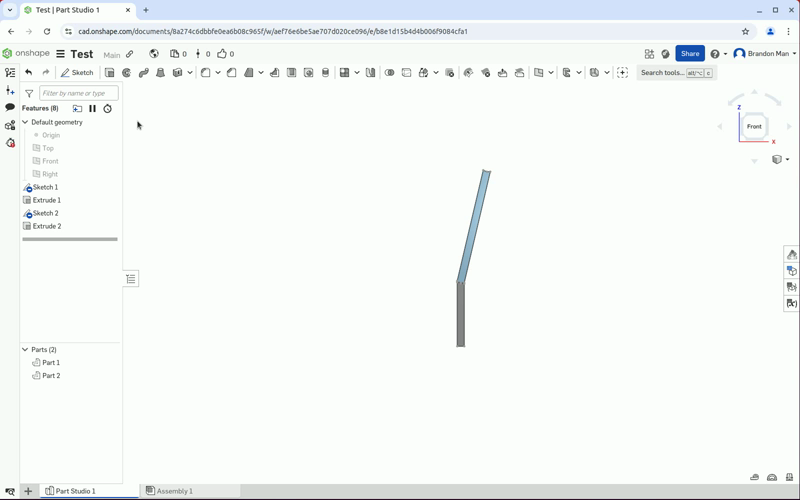
key(shift+h)
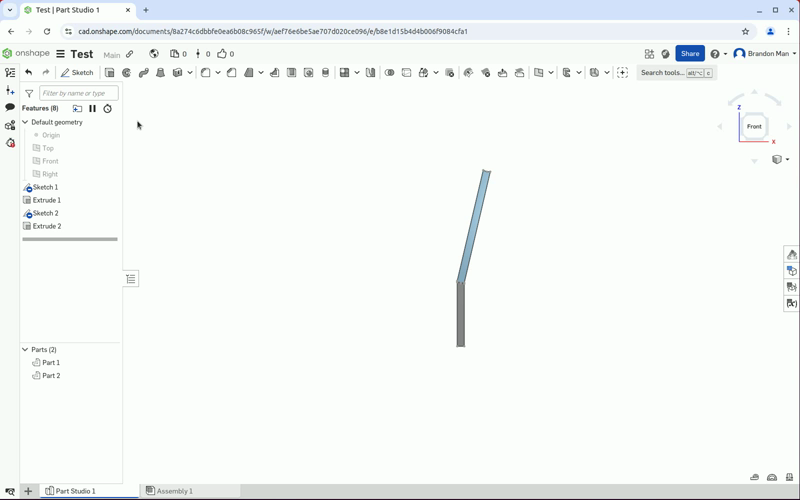
key(shift+7)
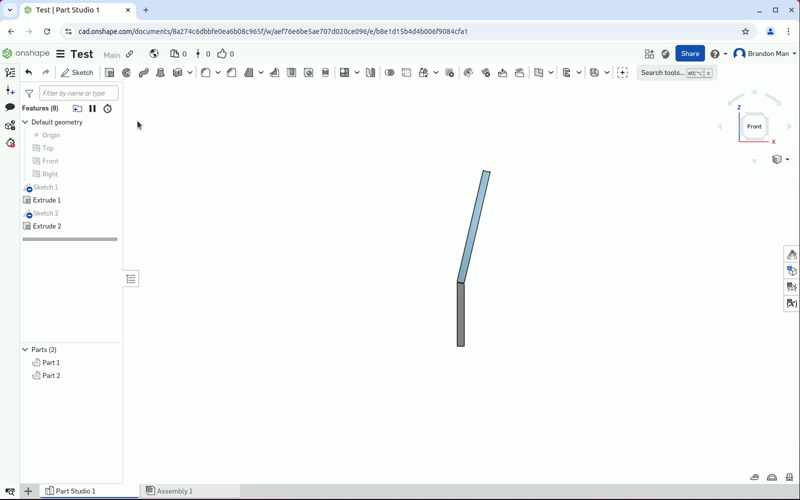
key(left, 2)
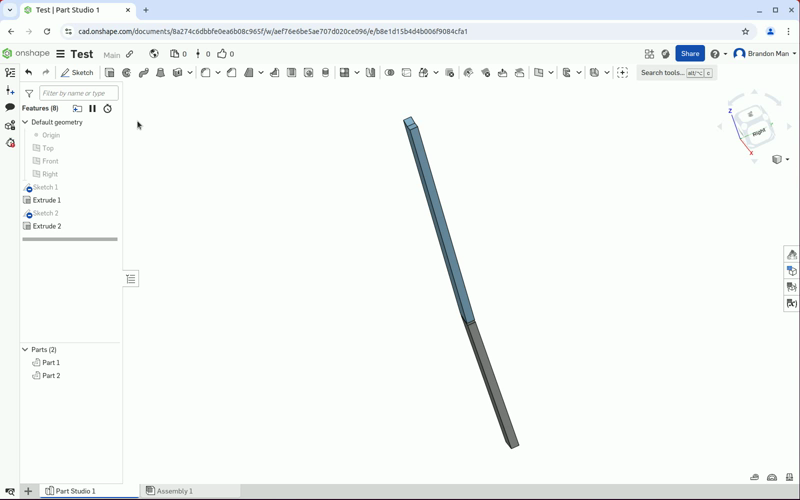
key(down, 2)
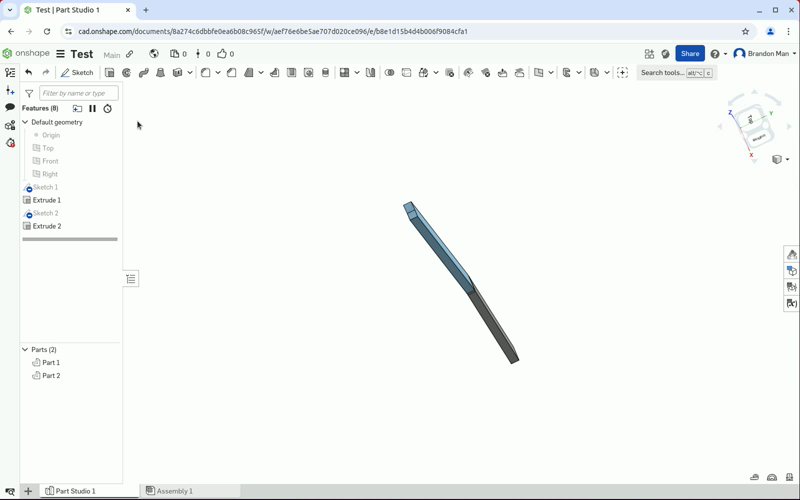
key(up, 2)
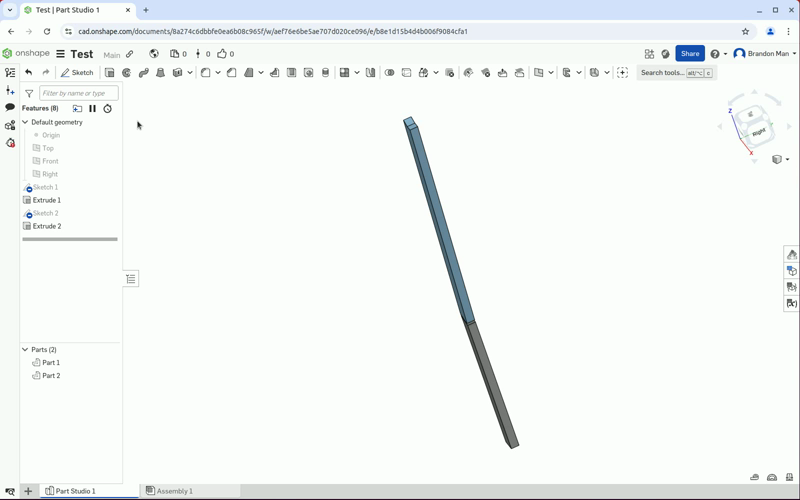
key(right, 2)
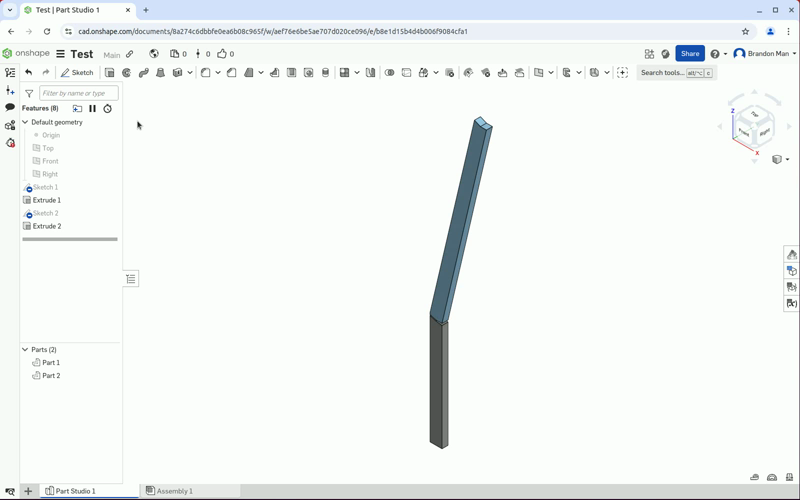
mouse_move(73, 189)
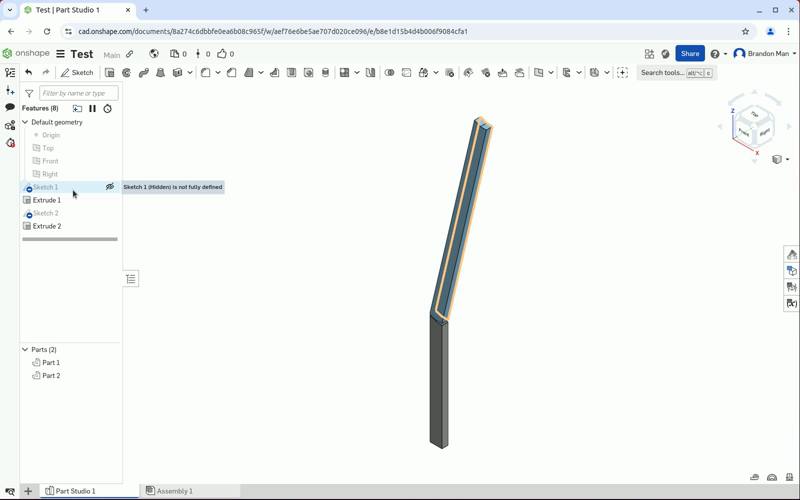
click(73, 189)